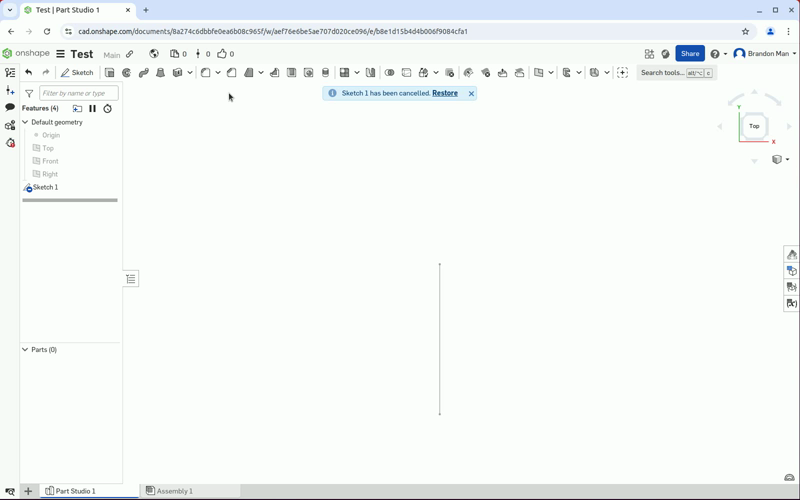
key(shift+h)
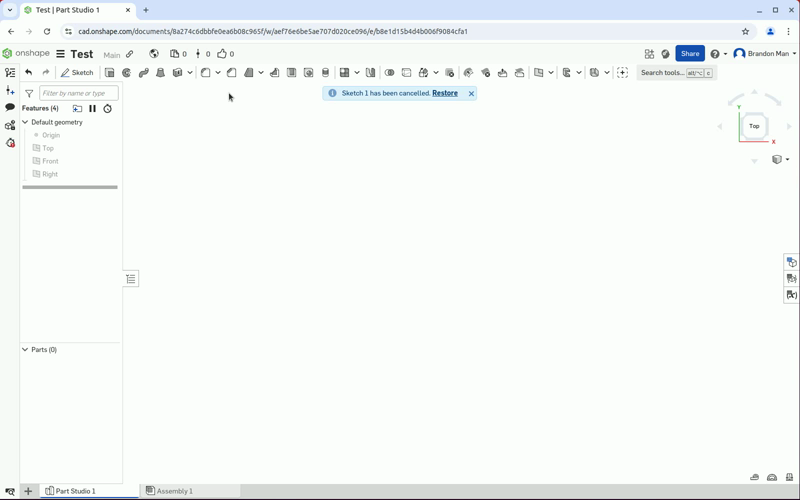
mouse_move(73, 352)
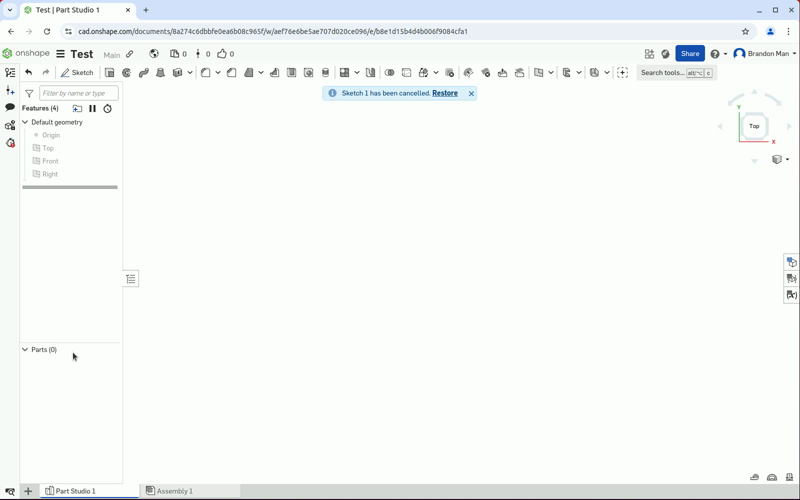
key(y)
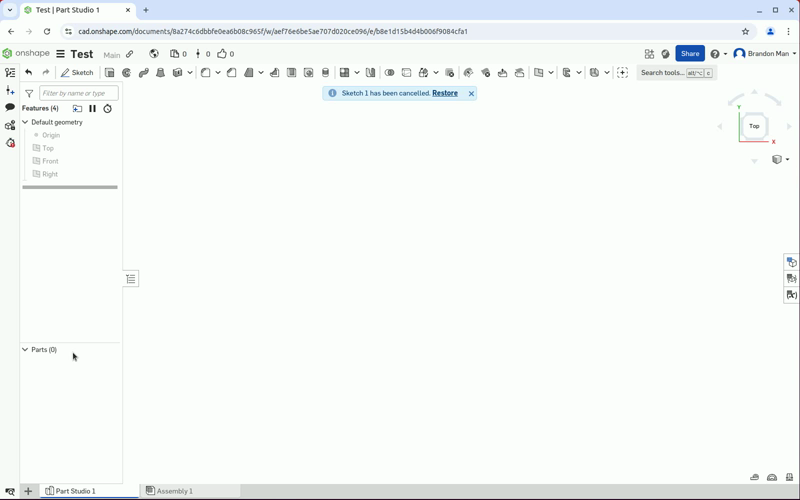
key(shift+p)
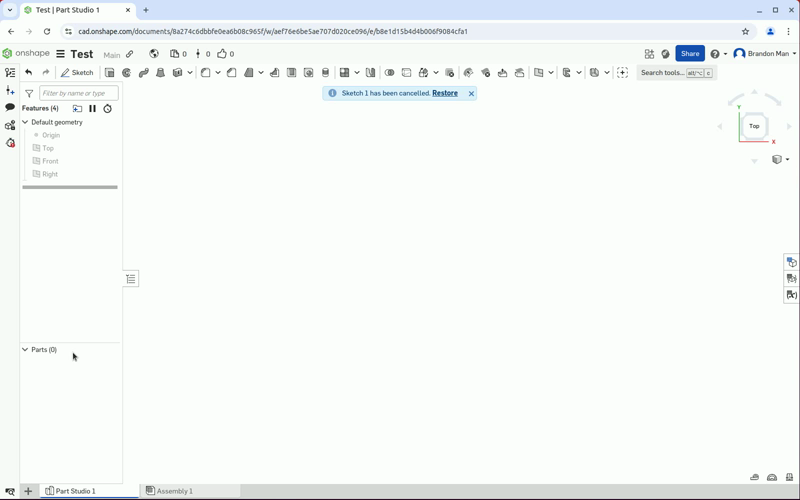
key(space)
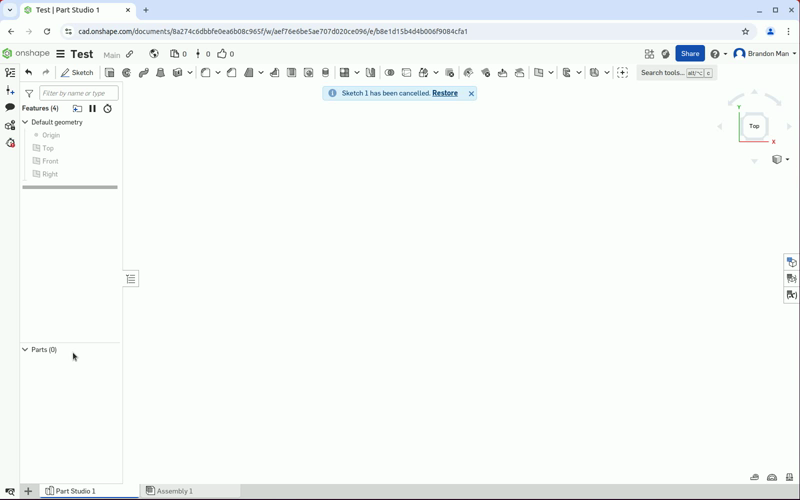
key_down(shift)
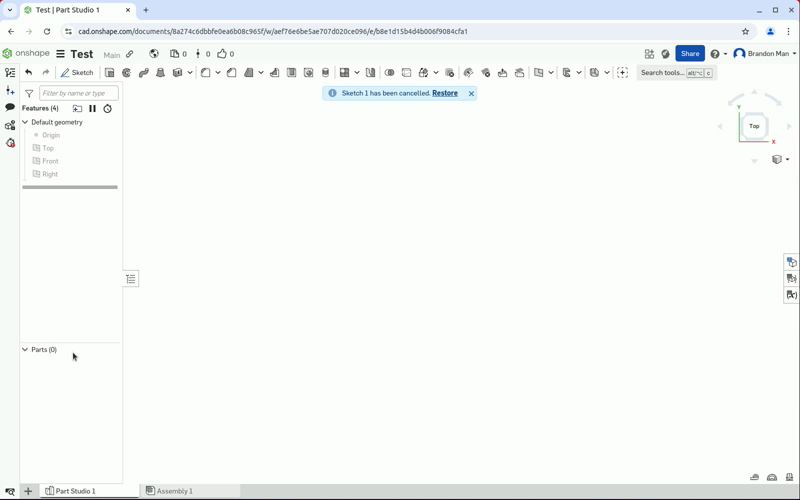
key(up)
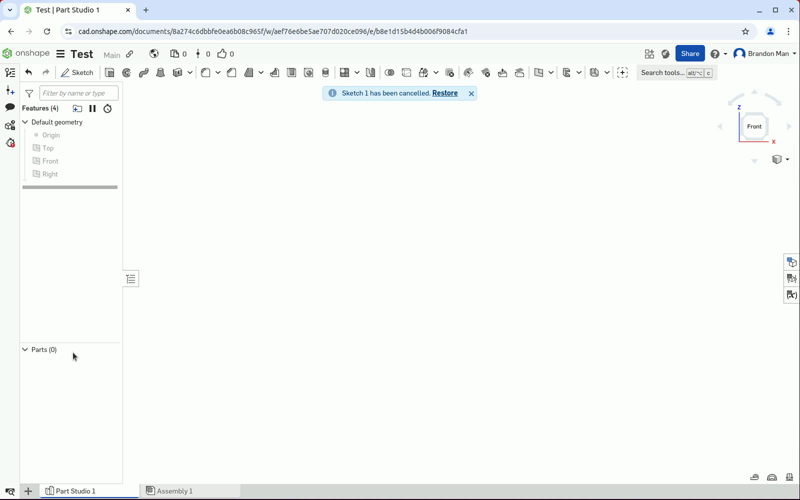
key_up(shift)
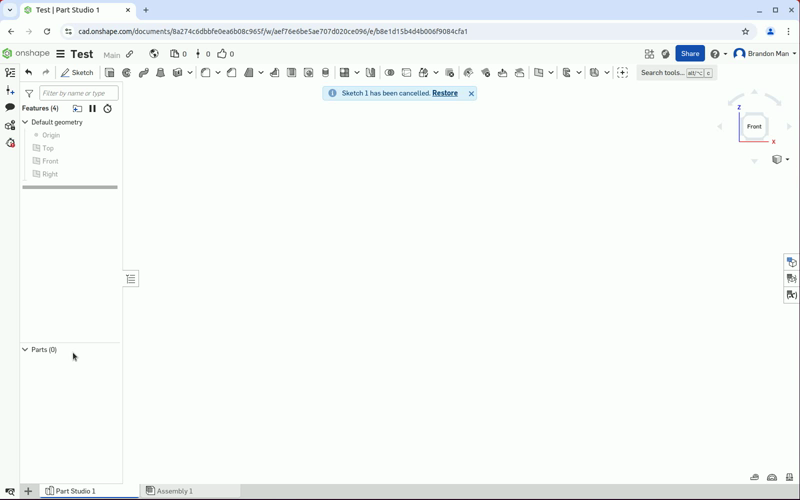
mouse_move(73, 352)
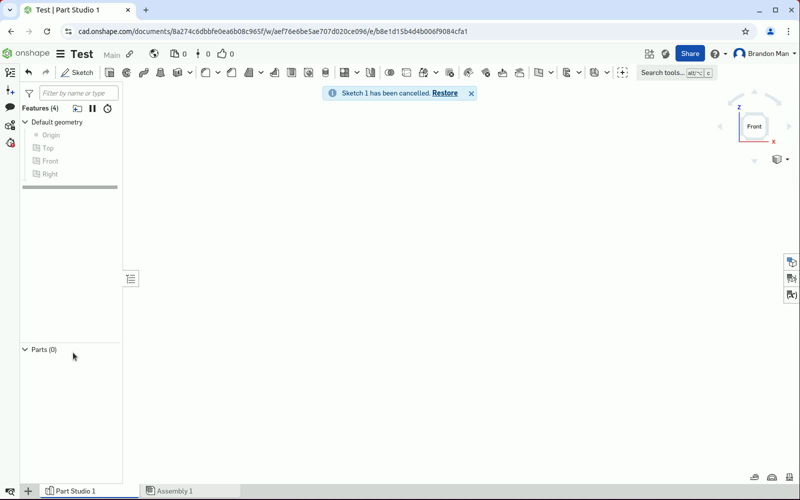
key(shift+y)
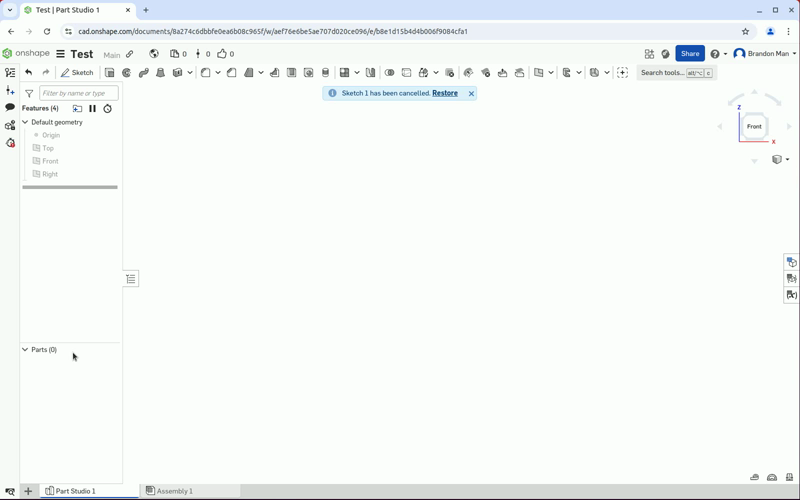
key(shift+s)
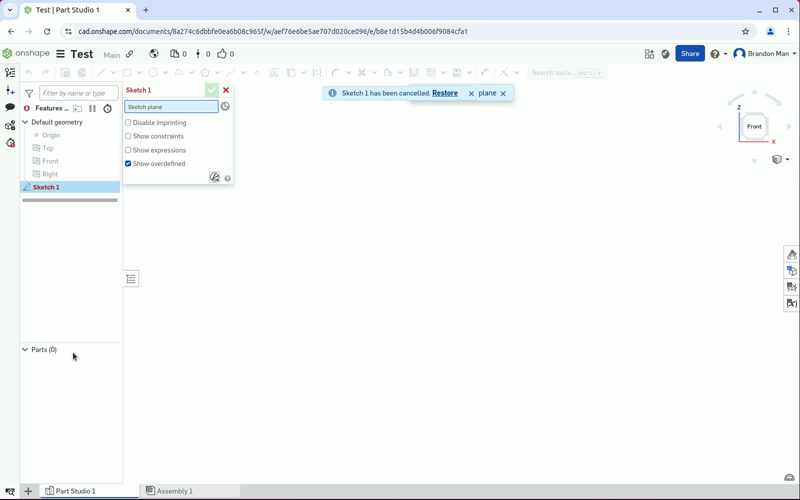
mouse_move(73, 163)
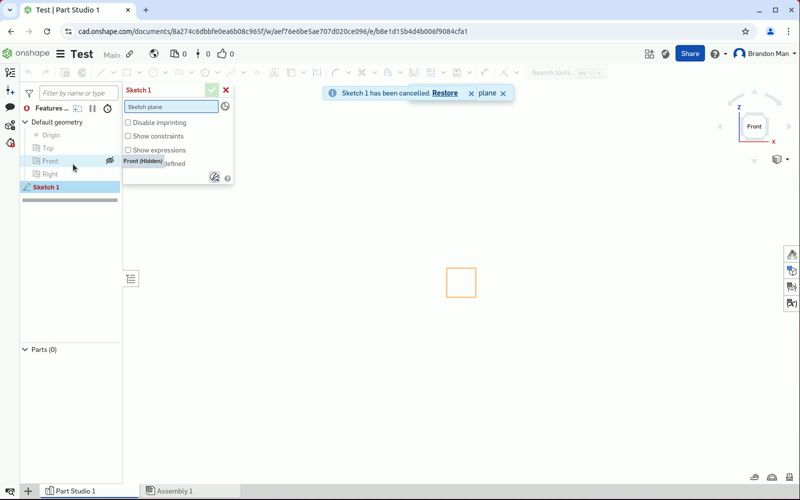
click(73, 163)
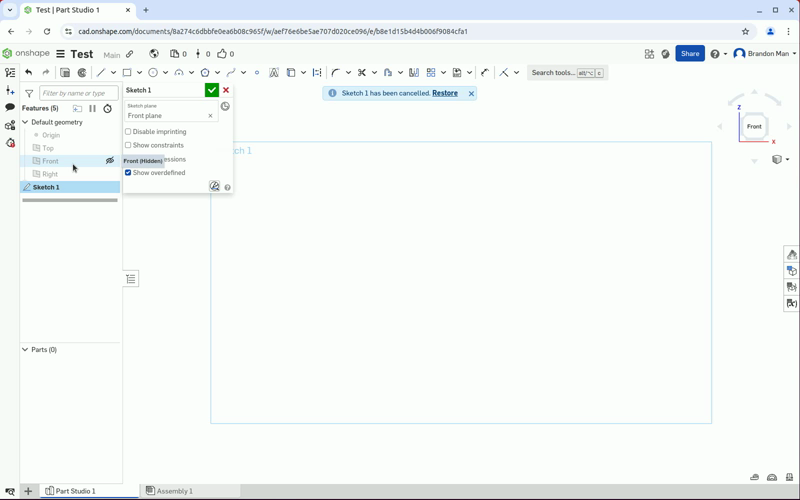
mouse_move(73, 352)
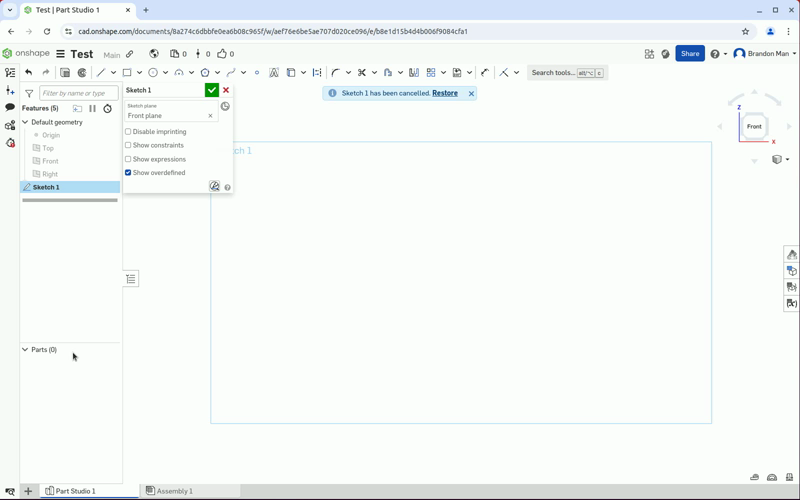
key(y)
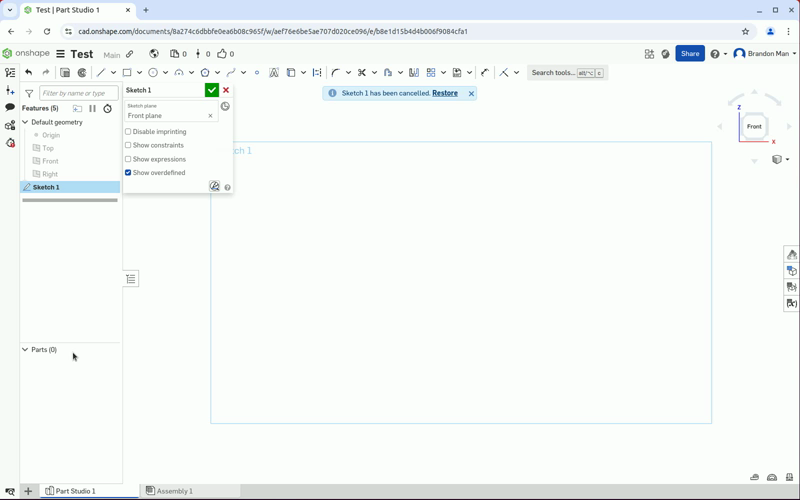
key(a)
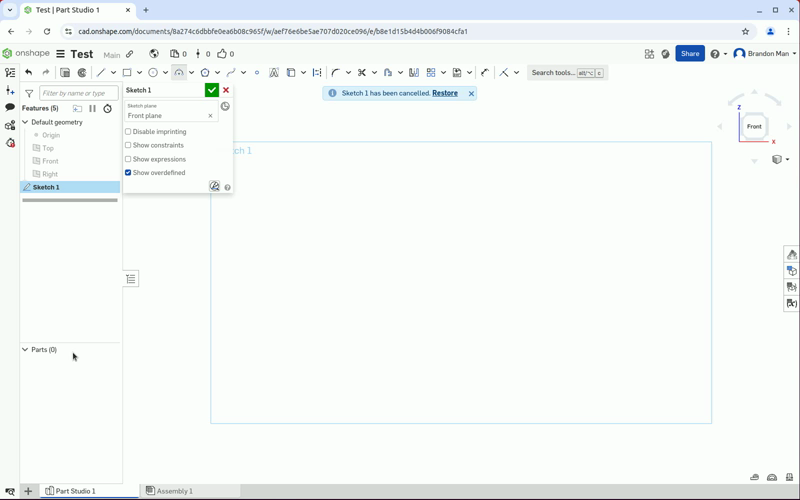
key_down(shift)
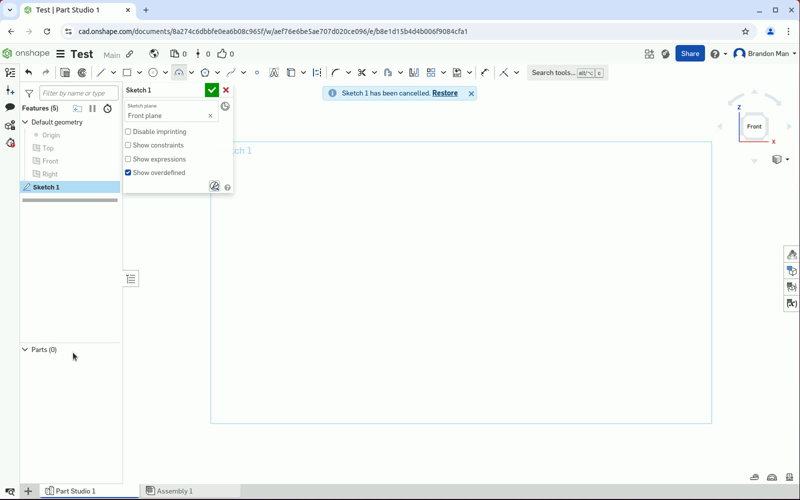
mouse_move(417, 352)
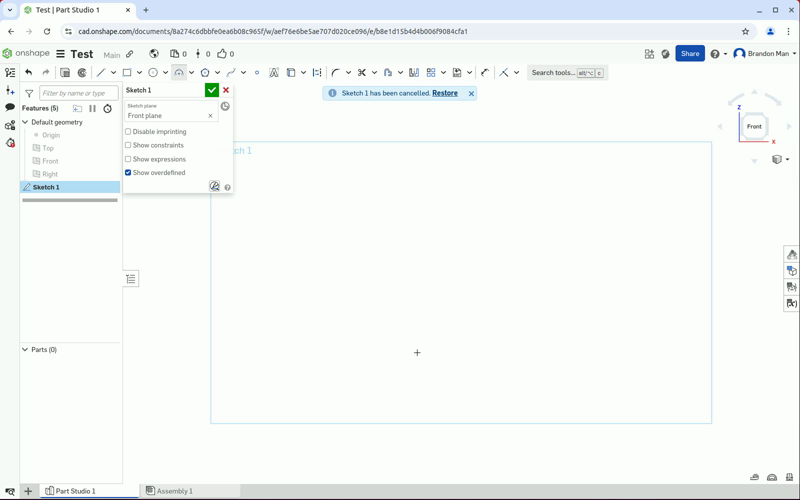
click(417, 352)
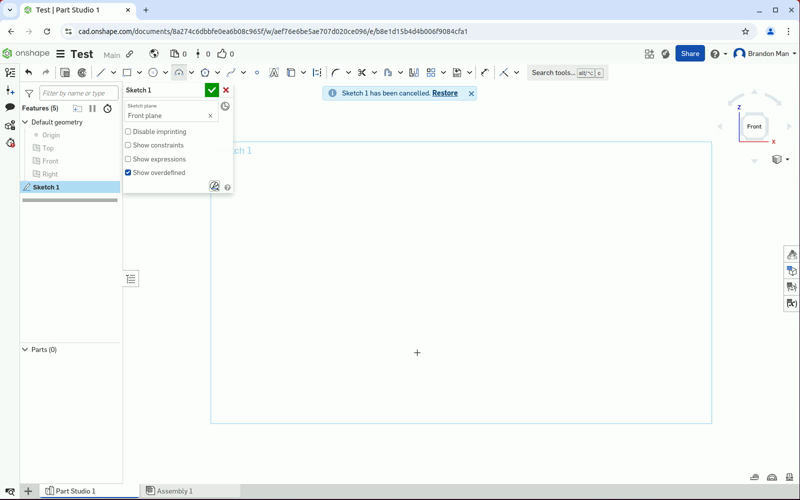
key_up(shift)
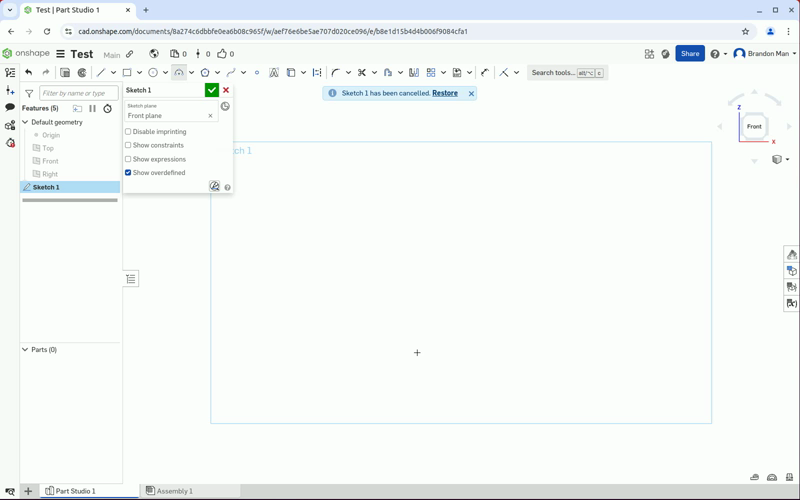
key_down(shift)
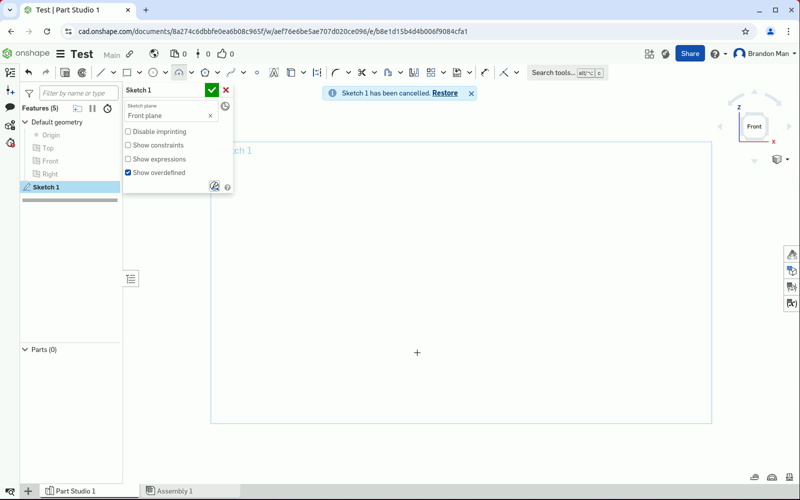
mouse_move(503, 352)
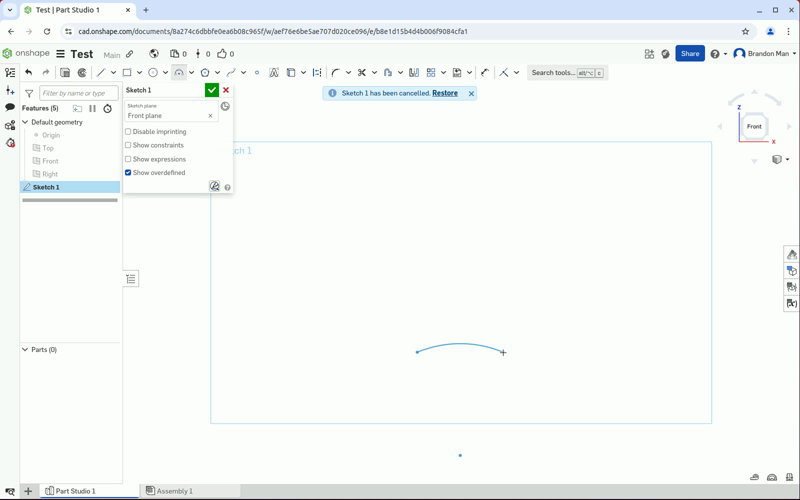
click(503, 352)
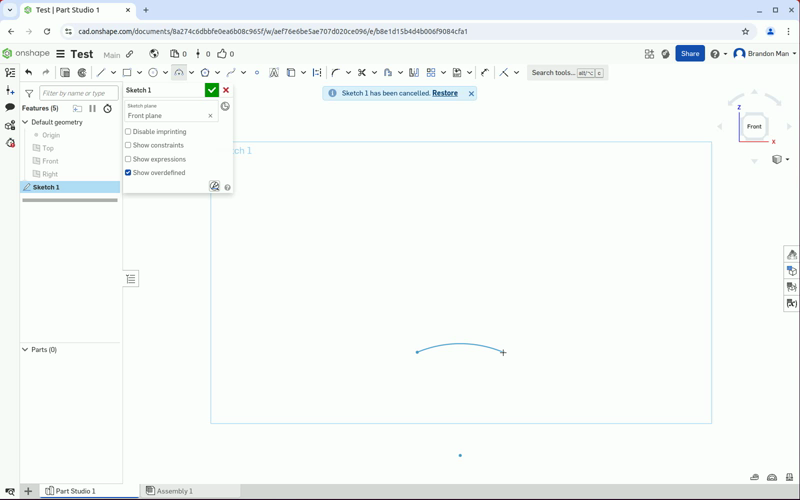
mouse_move(460, 394)
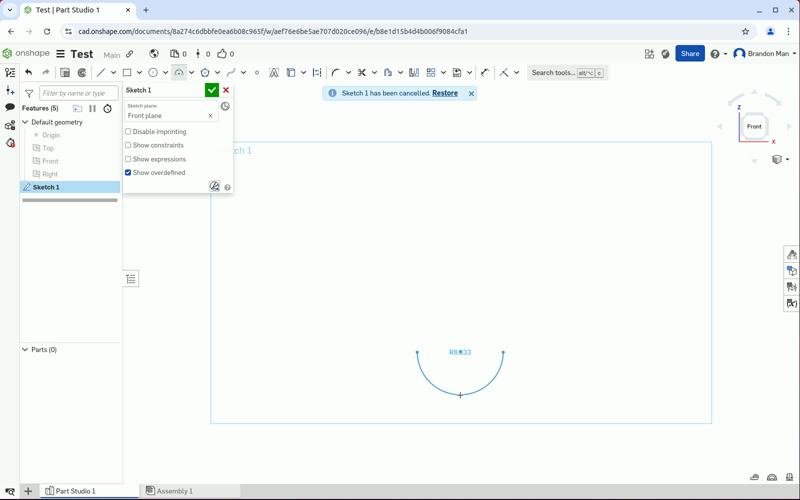
click(460, 394)
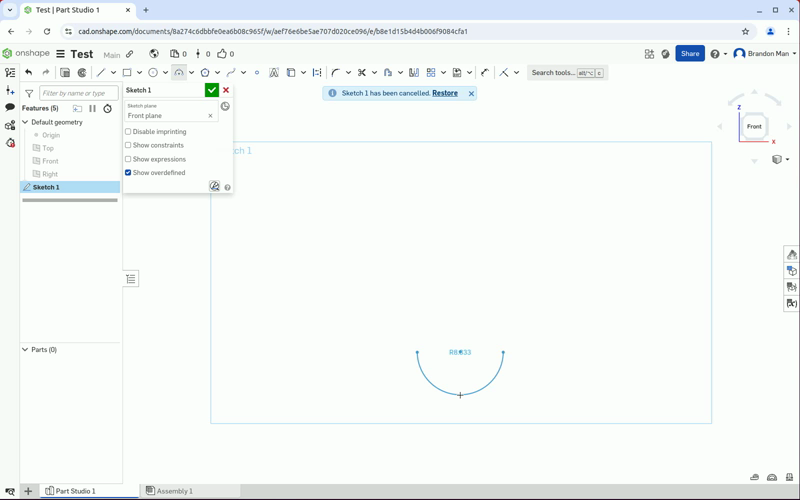
key_up(shift)
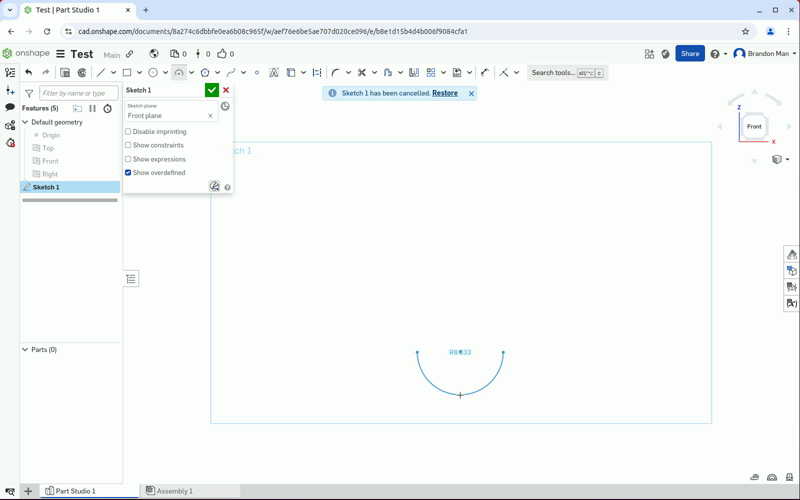
key(esc)
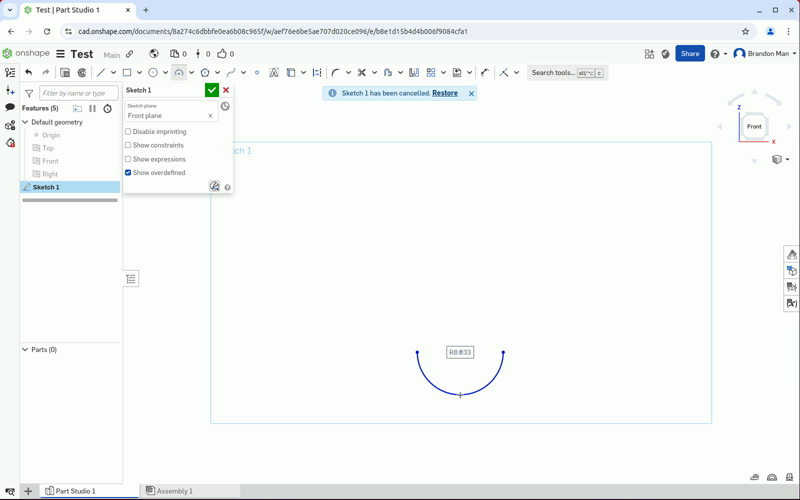
key(l)
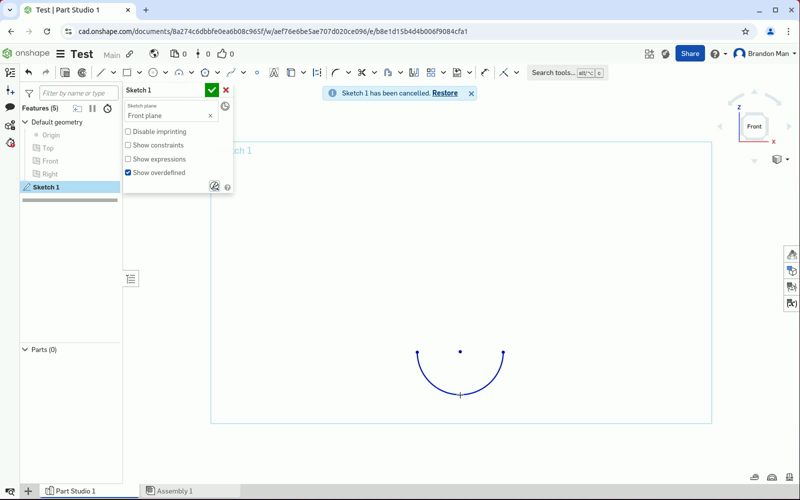
mouse_move(503, 352)
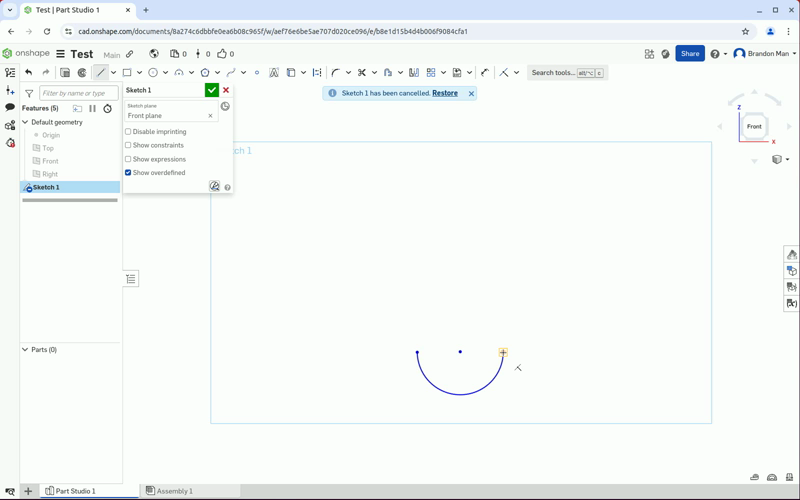
click(503, 352)
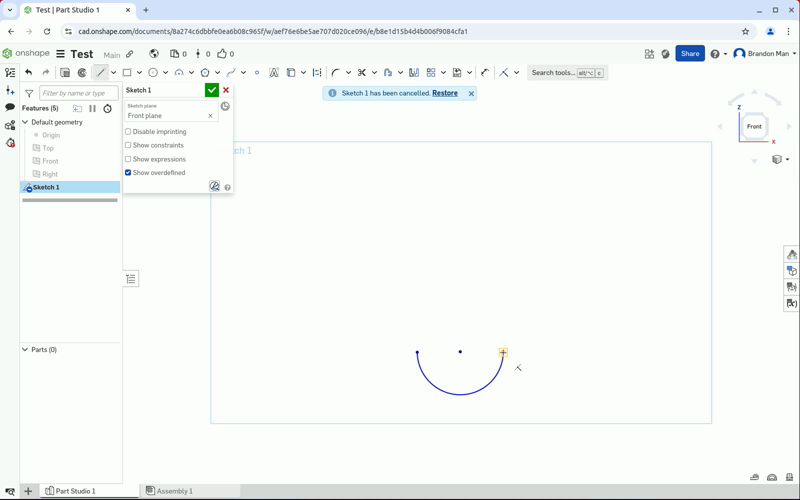
key_down(shift)
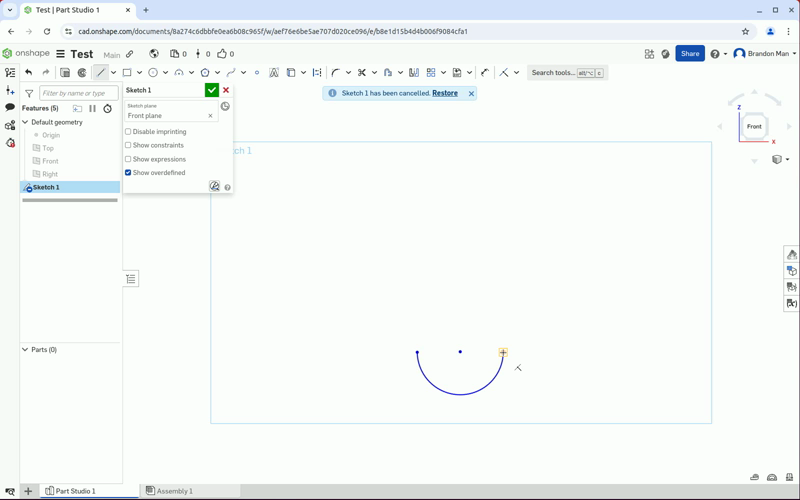
mouse_move(503, 213)
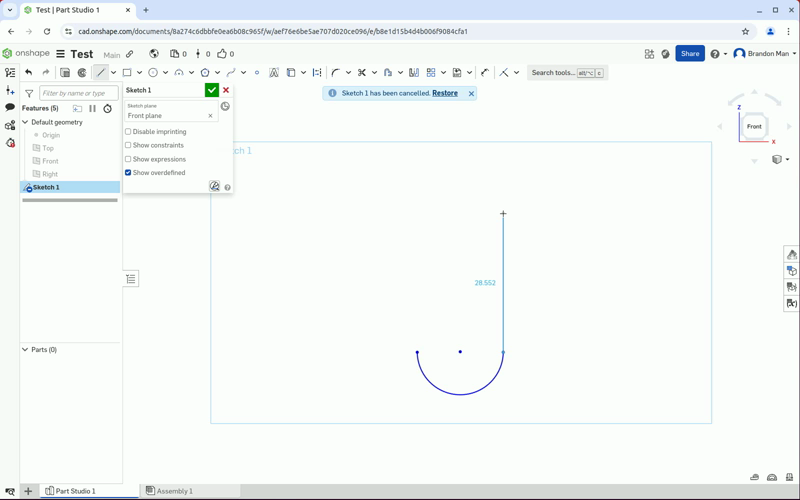
click(503, 213)
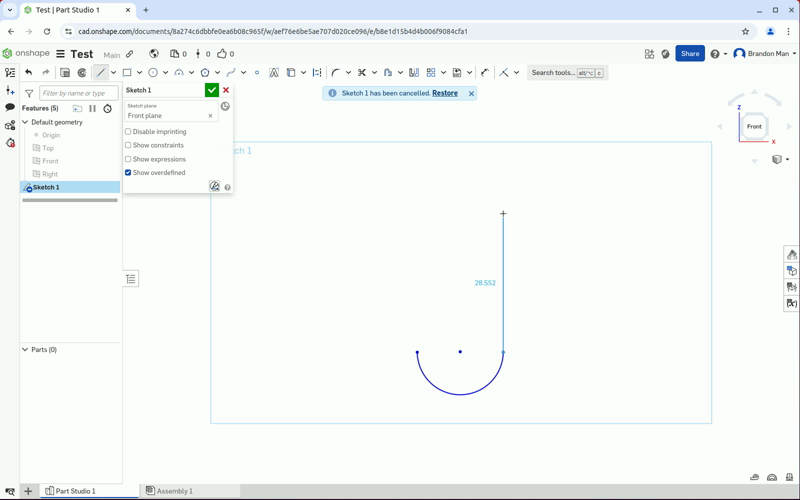
key_up(shift)
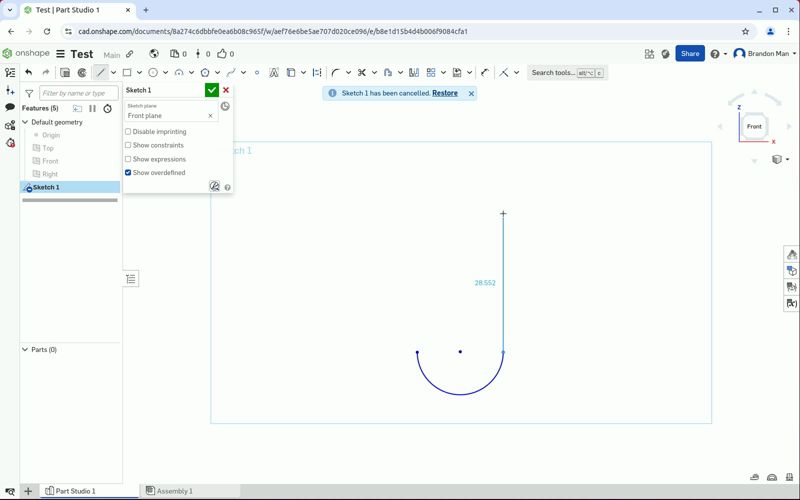
key(esc)
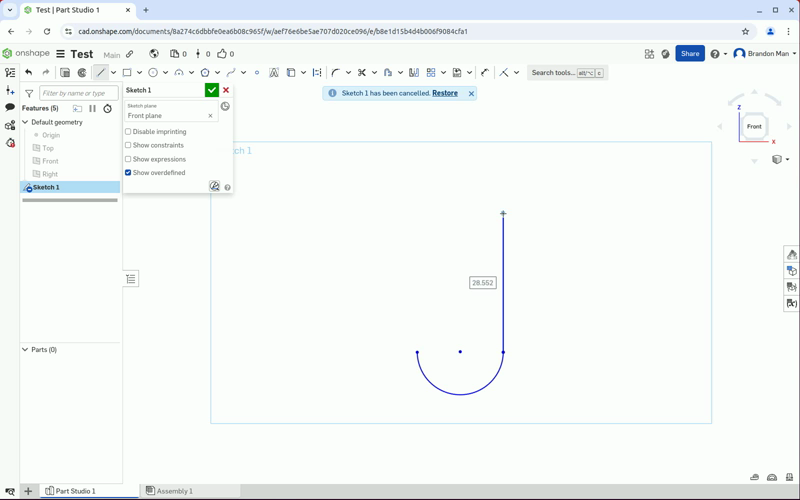
key(a)
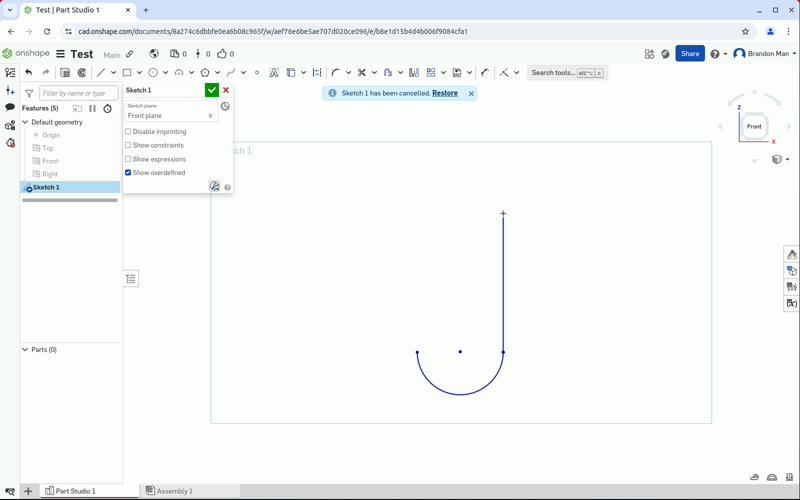
mouse_move(503, 213)
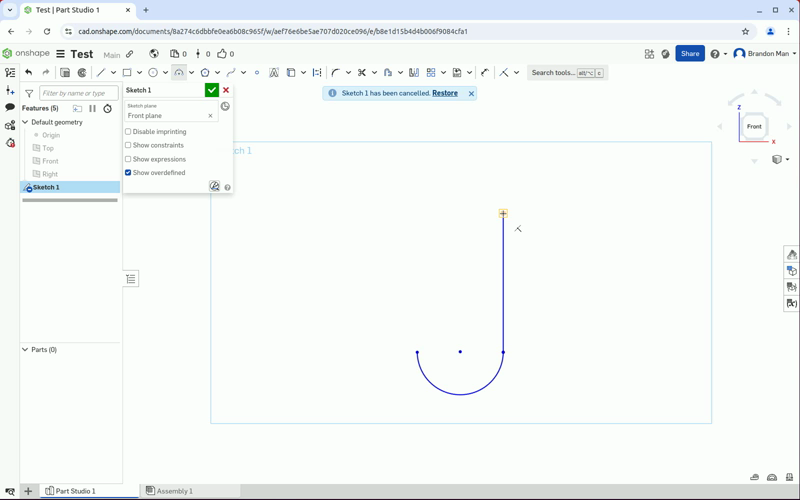
click(503, 213)
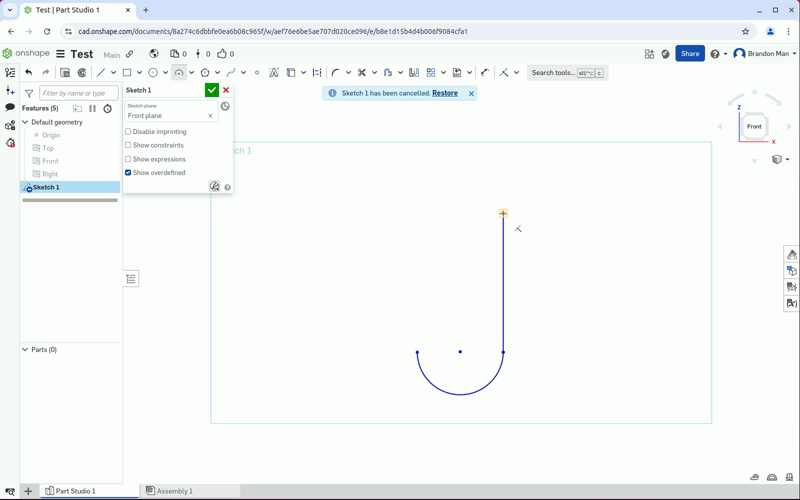
key_down(shift)
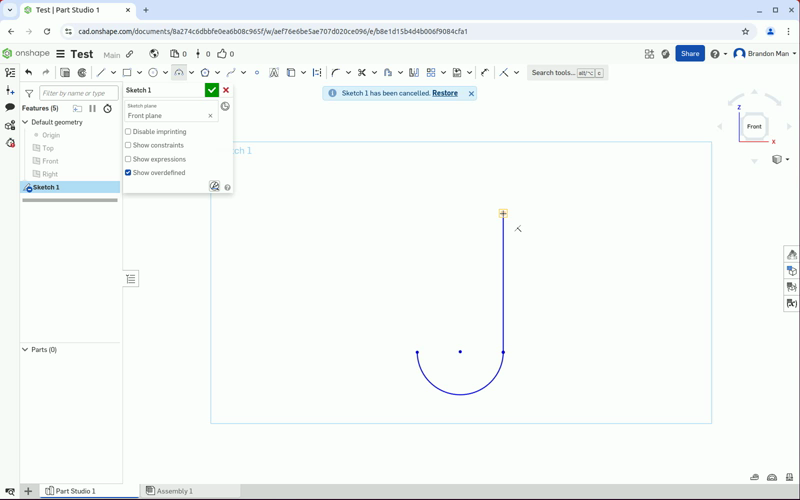
mouse_move(417, 213)
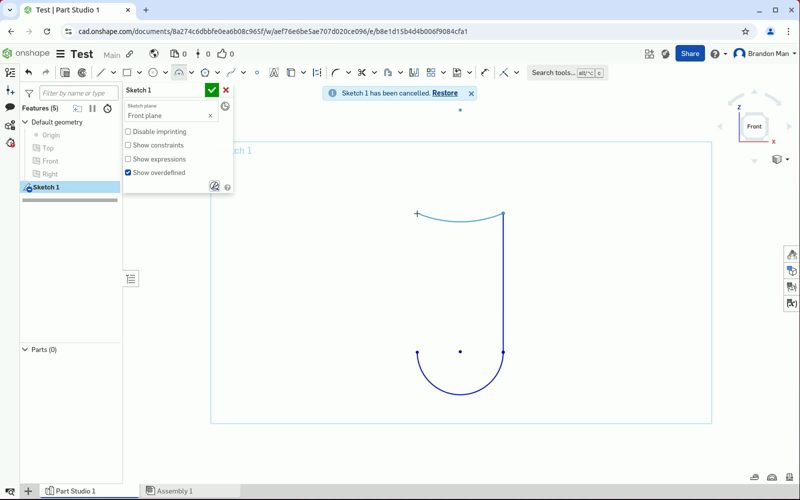
click(417, 213)
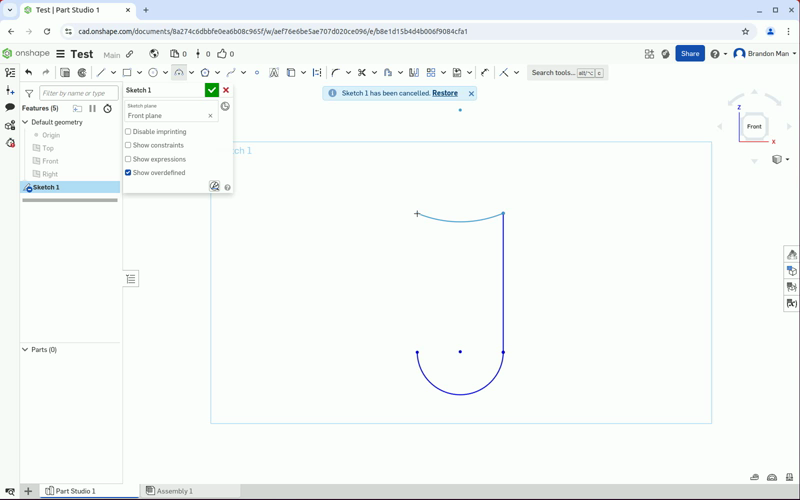
mouse_move(460, 170)
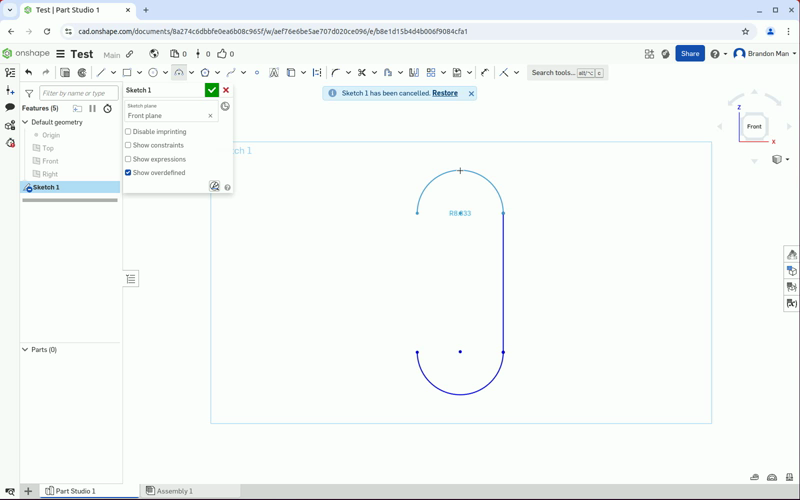
click(460, 170)
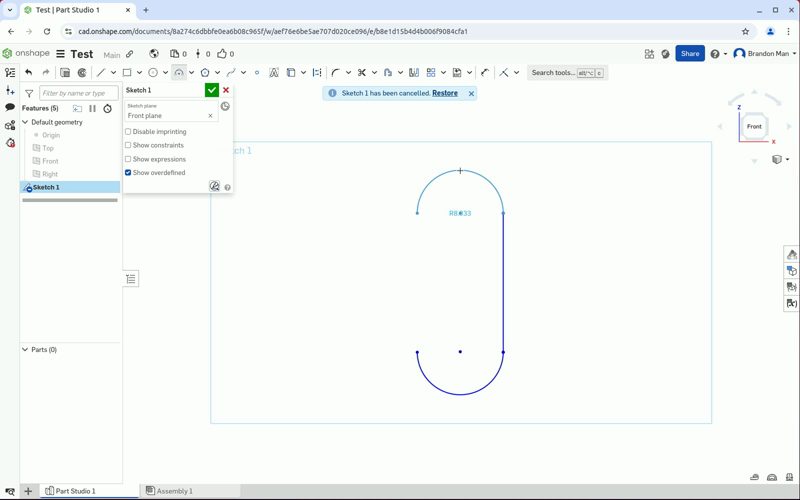
key_up(shift)
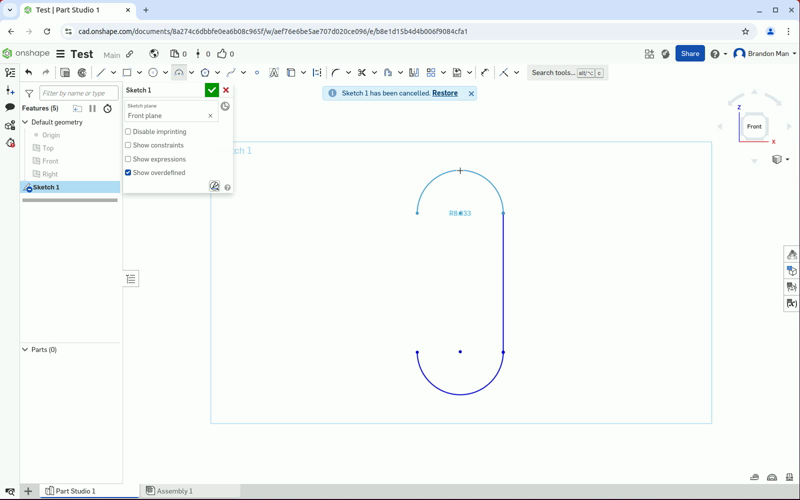
key(esc)
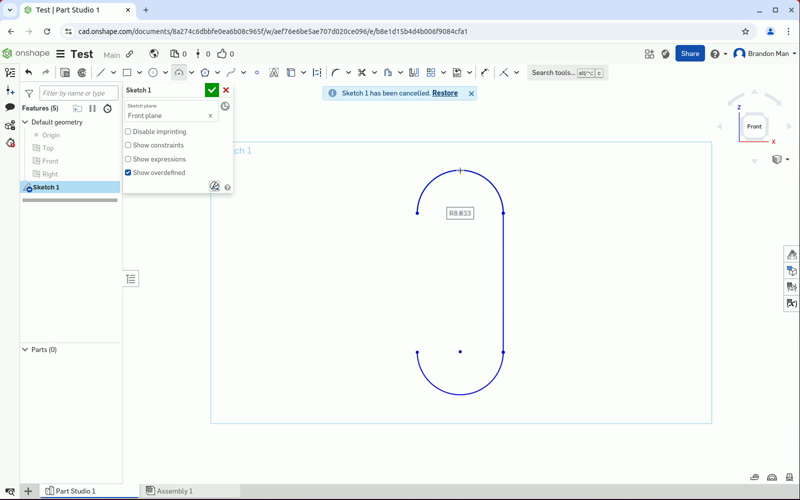
key(l)
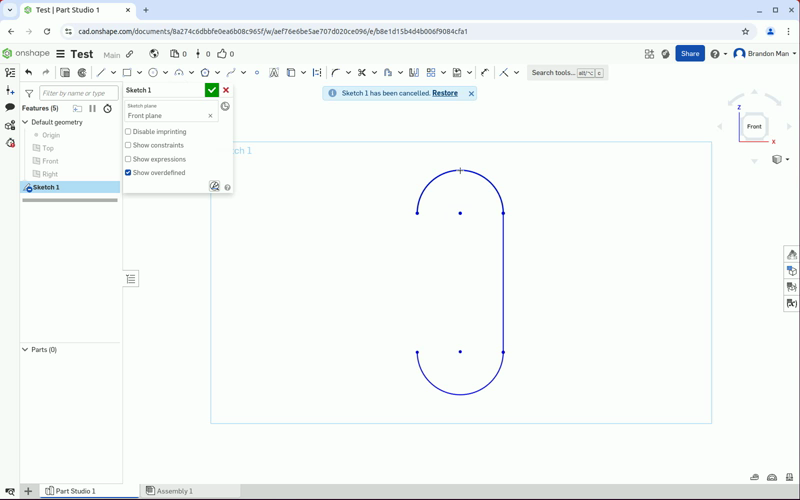
mouse_move(417, 213)
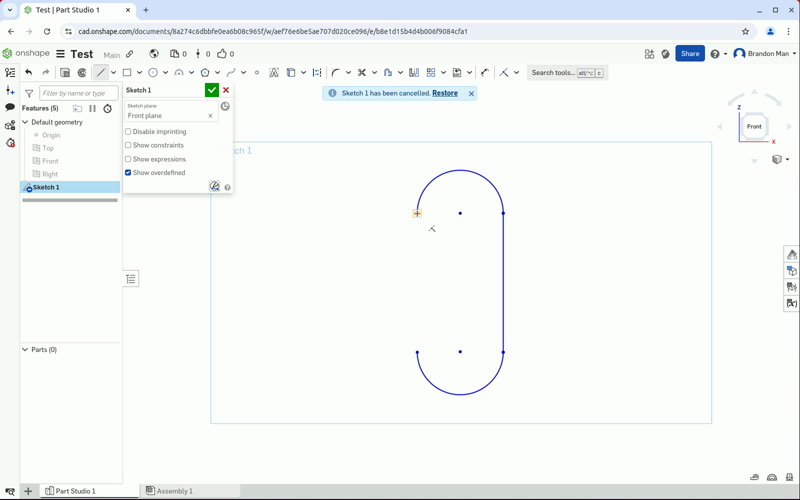
click(417, 213)
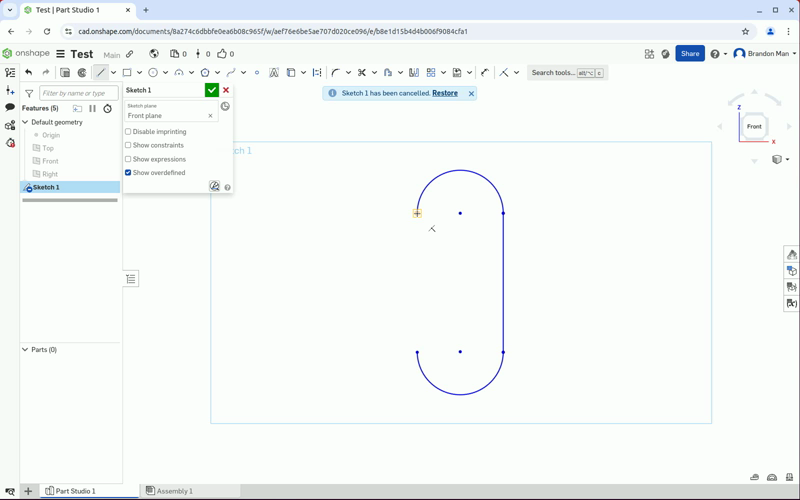
key_down(shift)
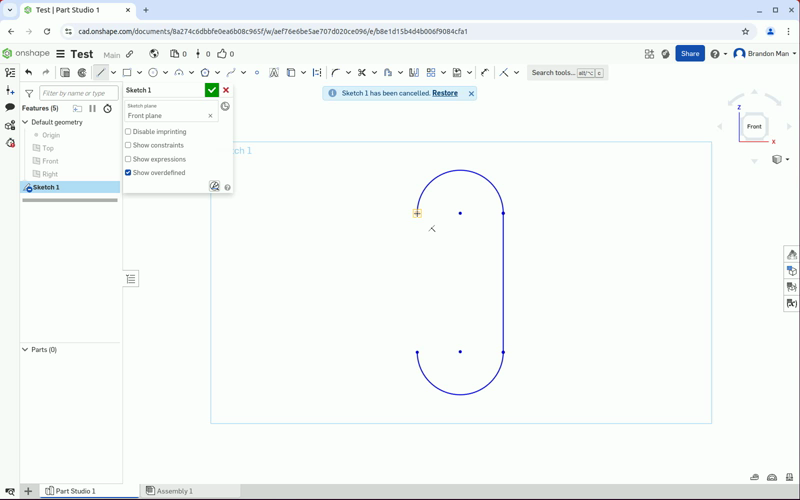
mouse_move(417, 352)
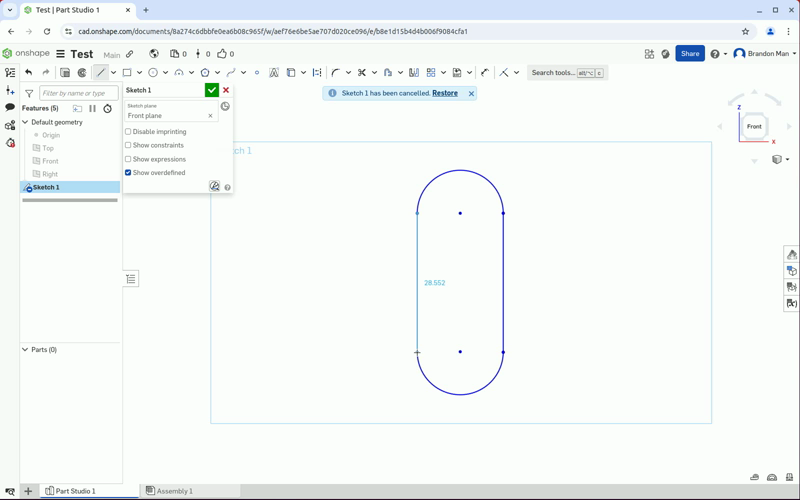
key_up(shift)
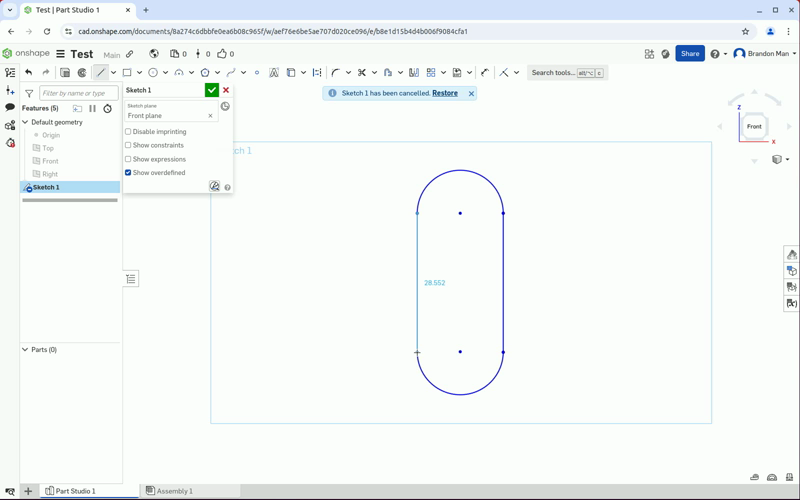
click(417, 352)
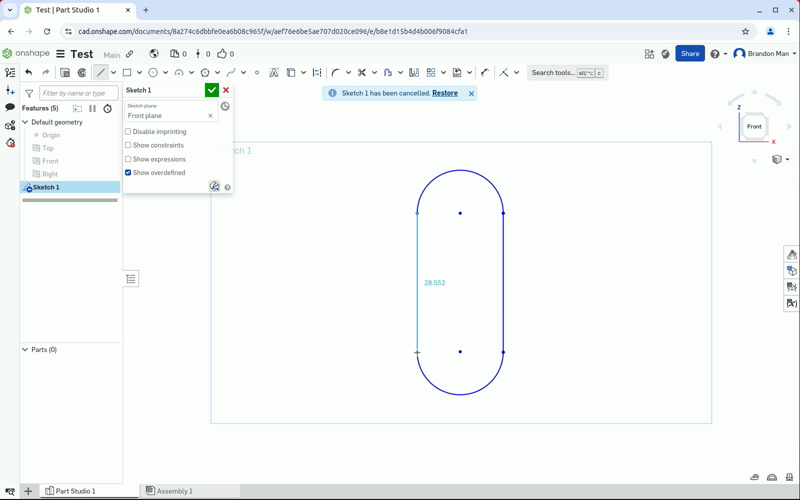
key(esc)
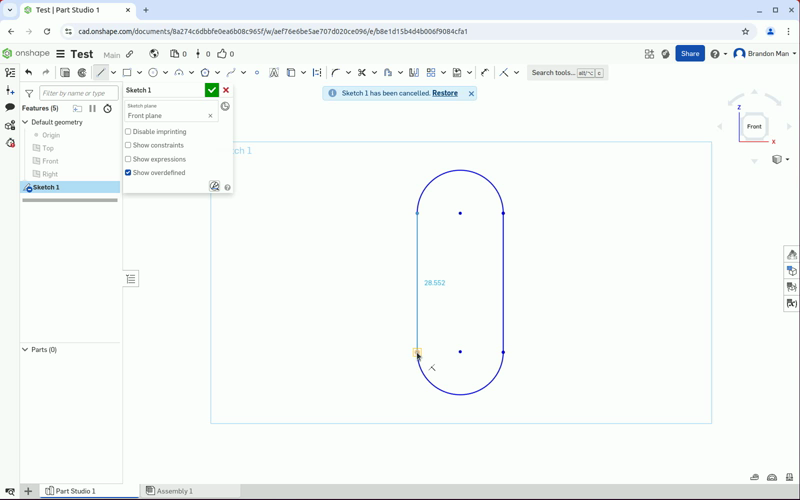
key(c)
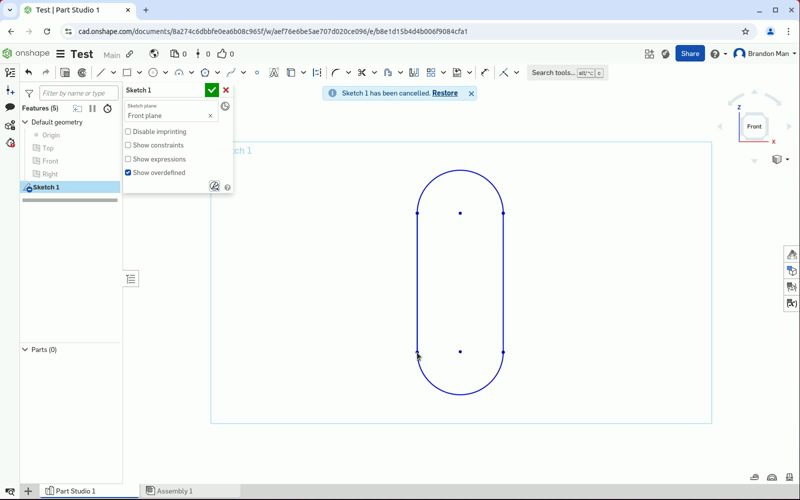
key_down(shift)
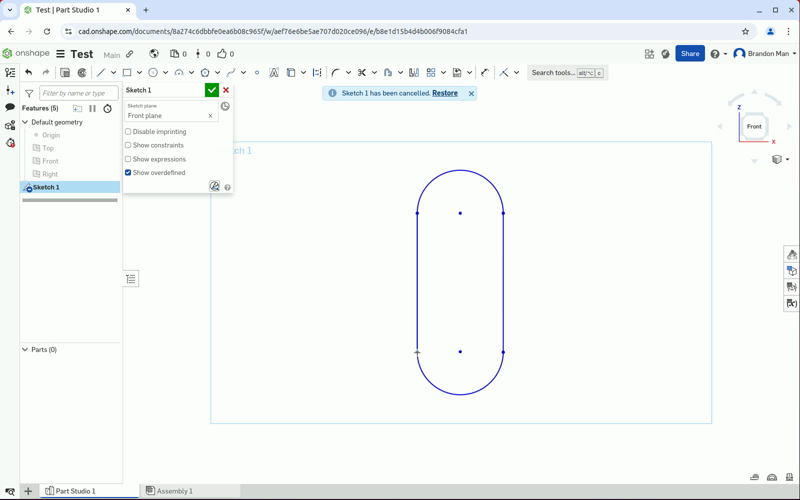
mouse_move(459, 213)
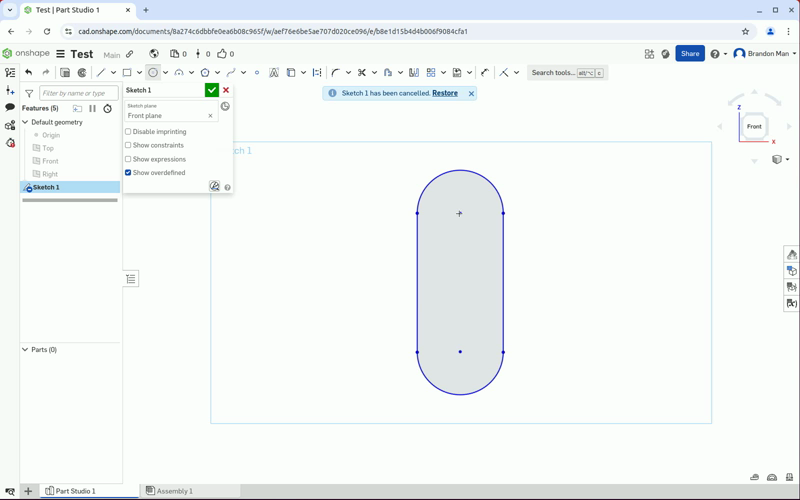
scroll(6)
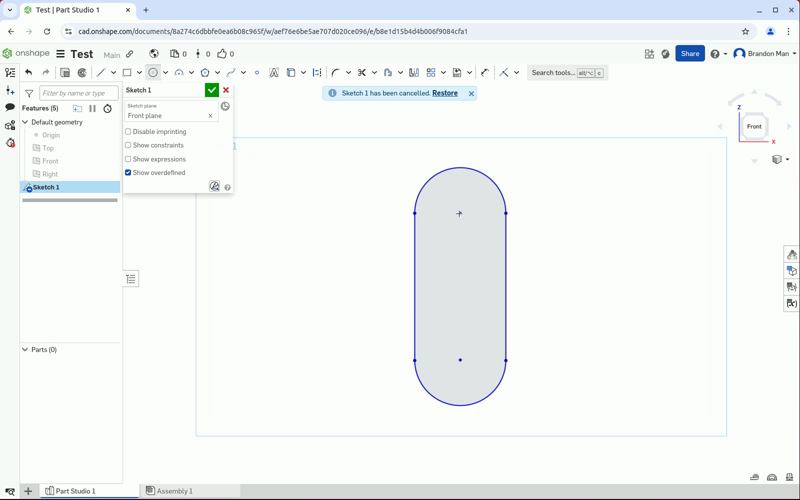
scroll(6)
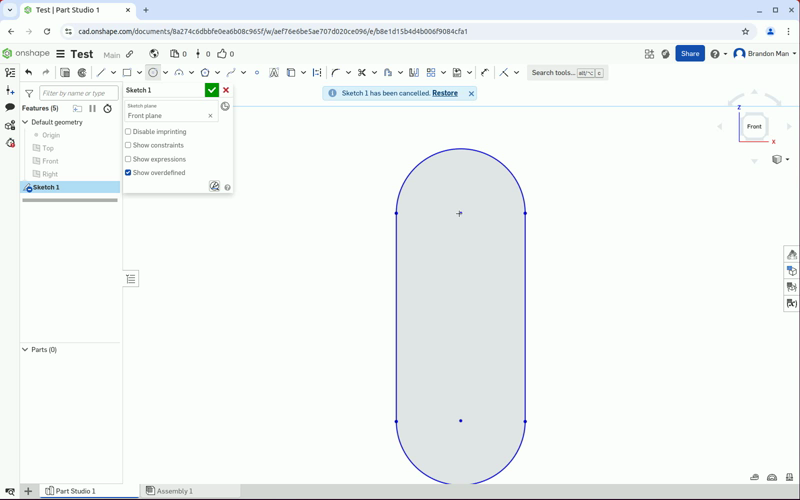
scroll(6)
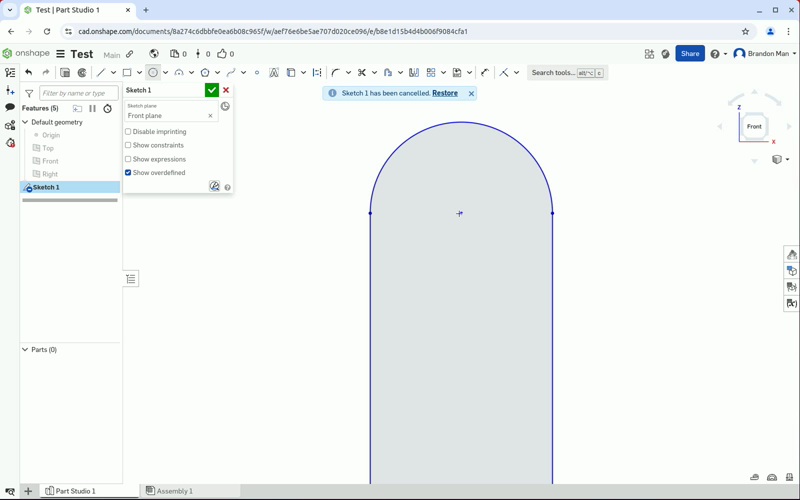
scroll(6)
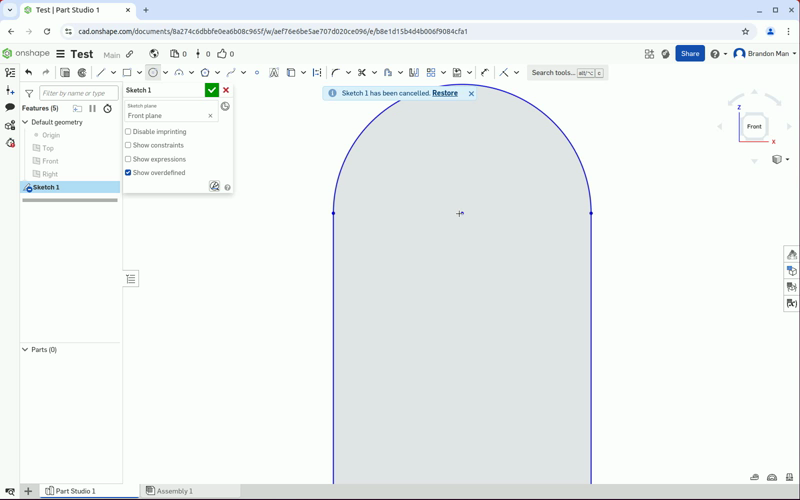
scroll(6)
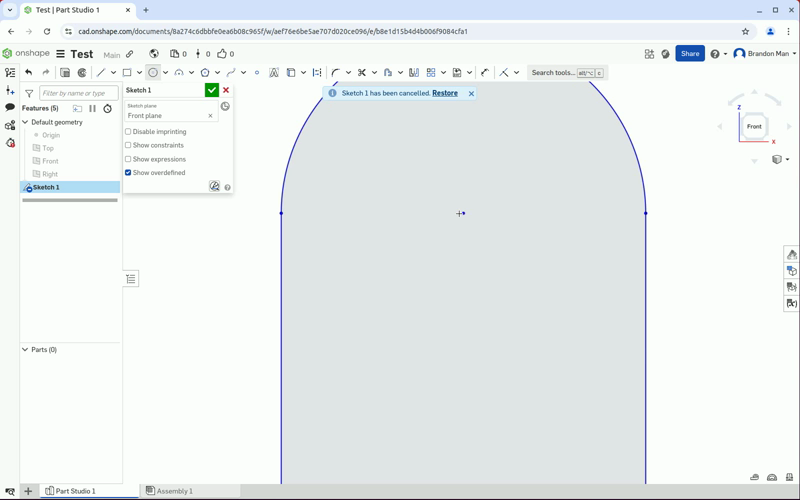
scroll(6)
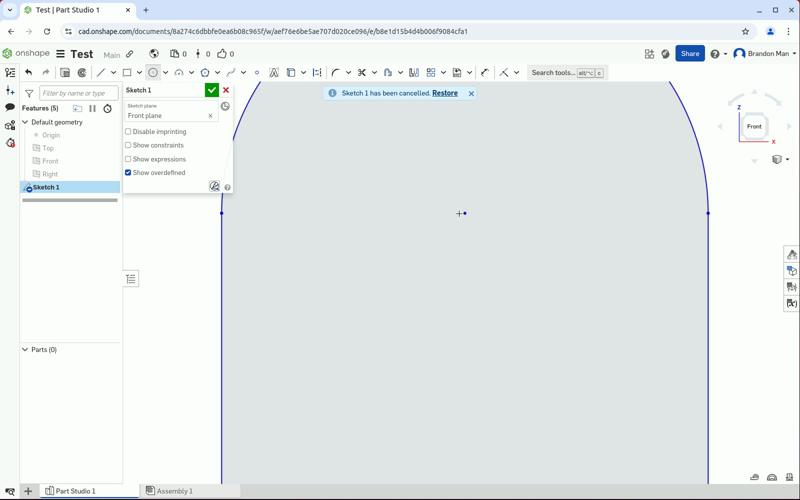
scroll(6)
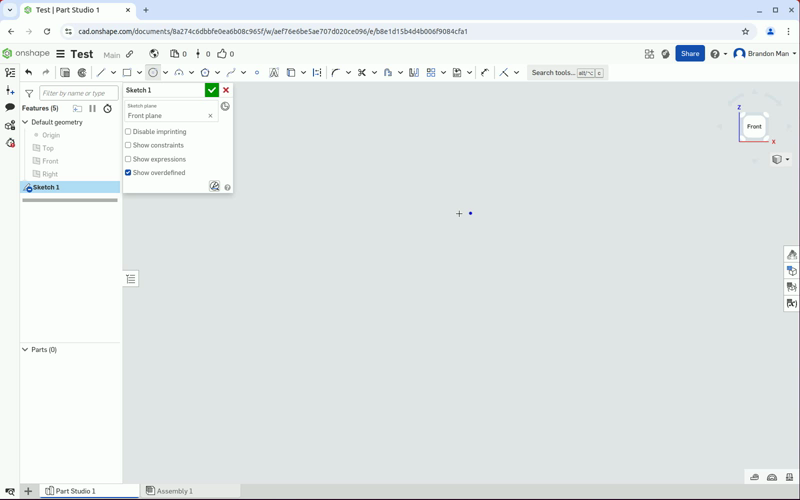
click(459, 213)
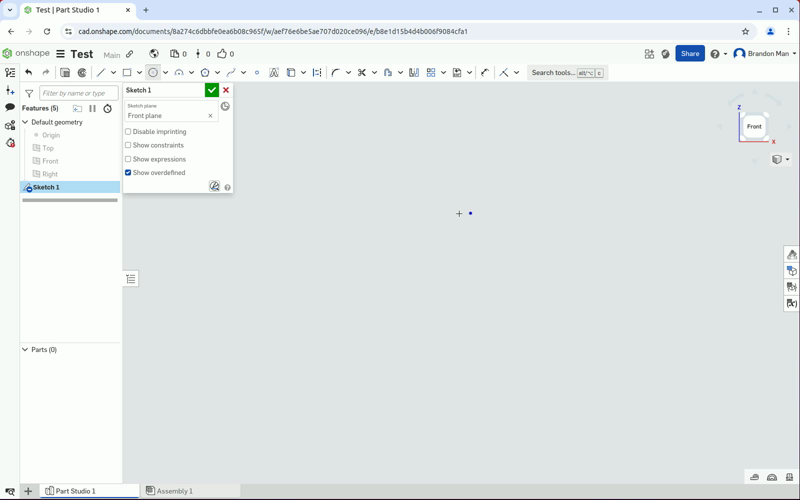
scroll(-6)
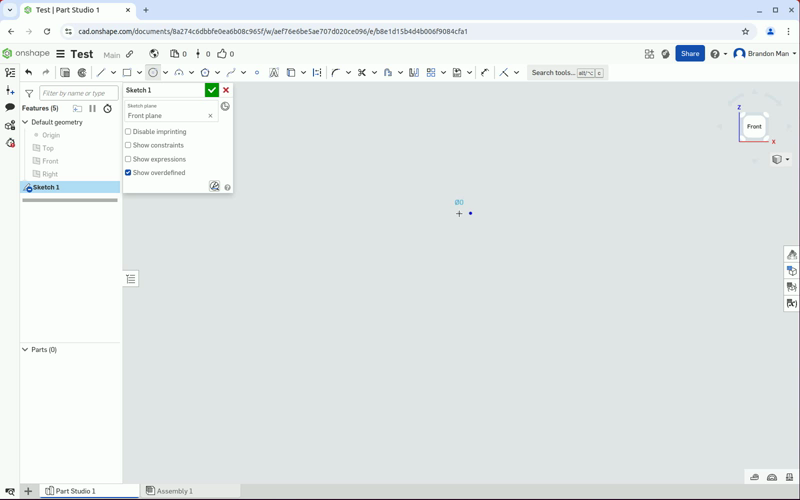
scroll(-6)
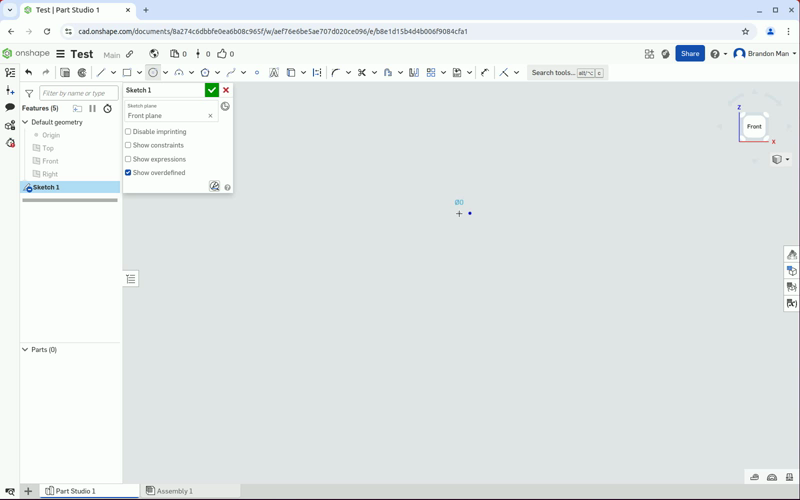
scroll(-6)
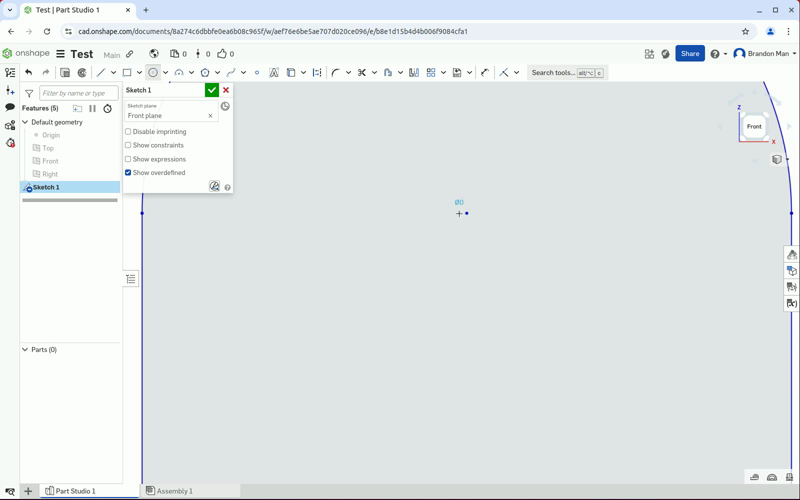
scroll(-6)
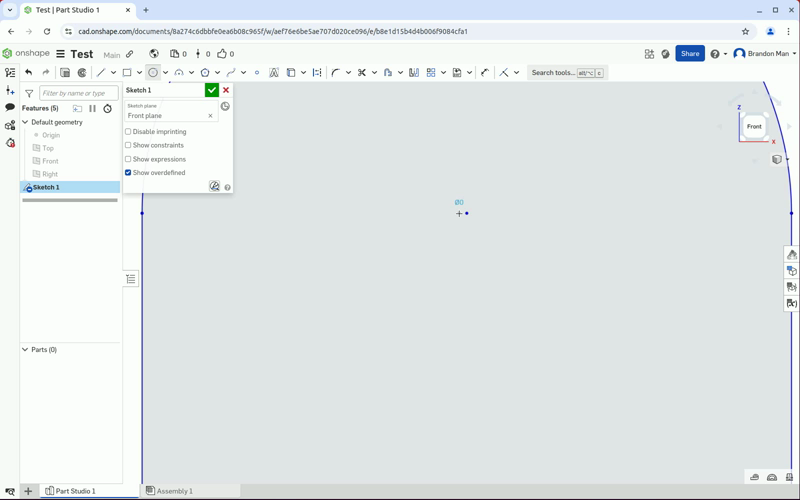
scroll(-6)
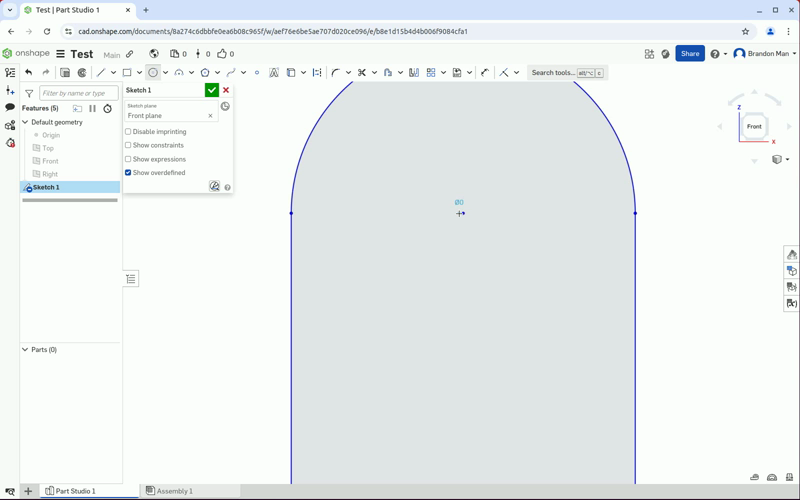
scroll(-6)
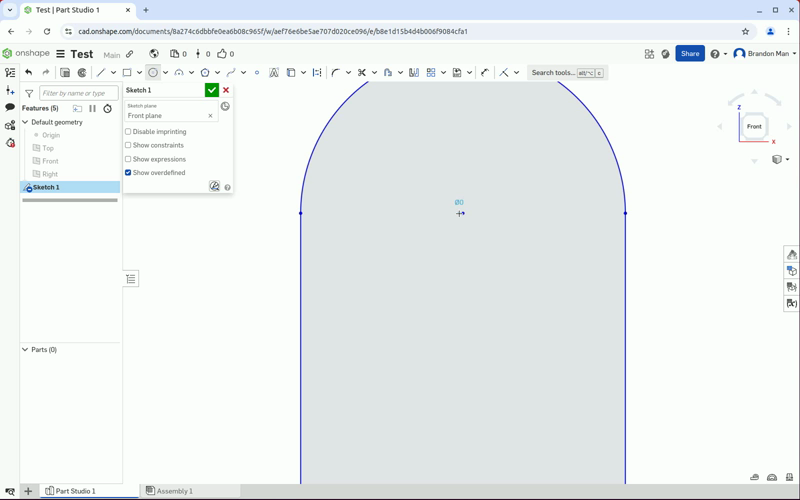
scroll(-6)
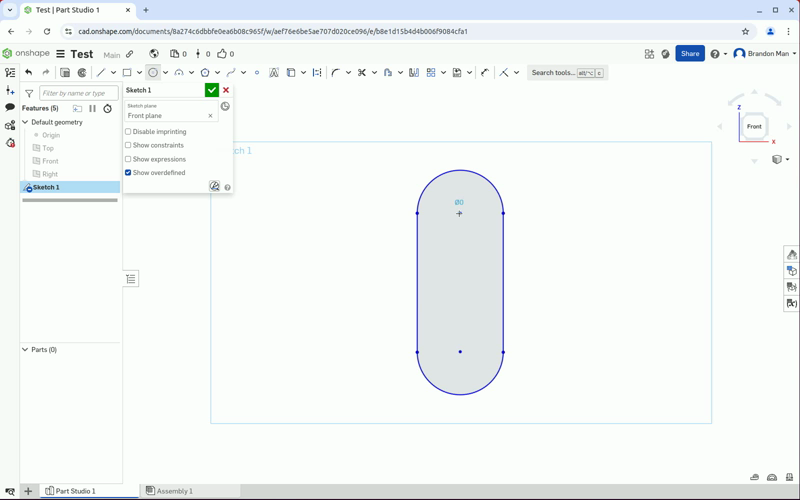
key_up(shift)
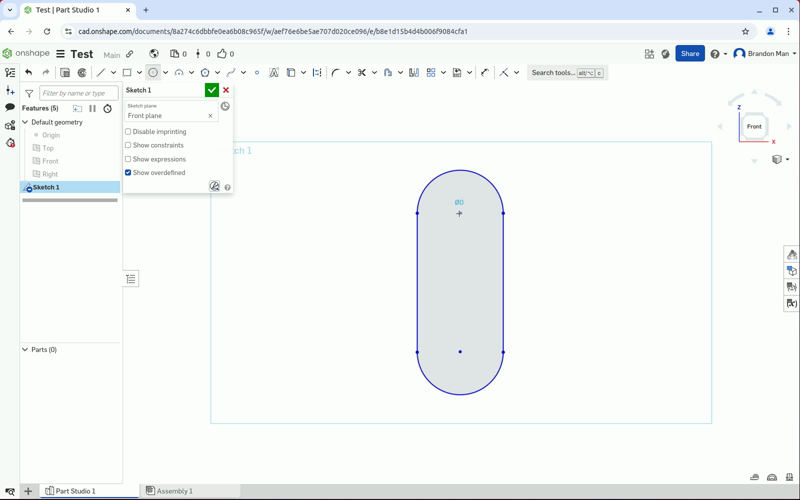
mouse_move(482, 213)
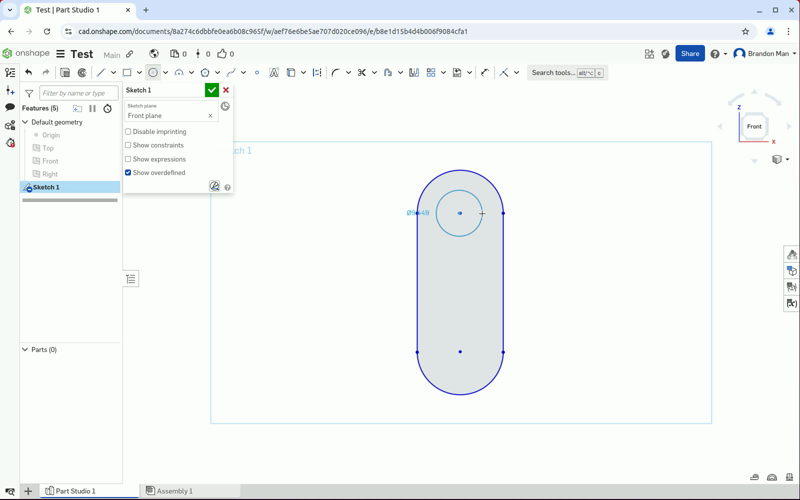
click(482, 213)
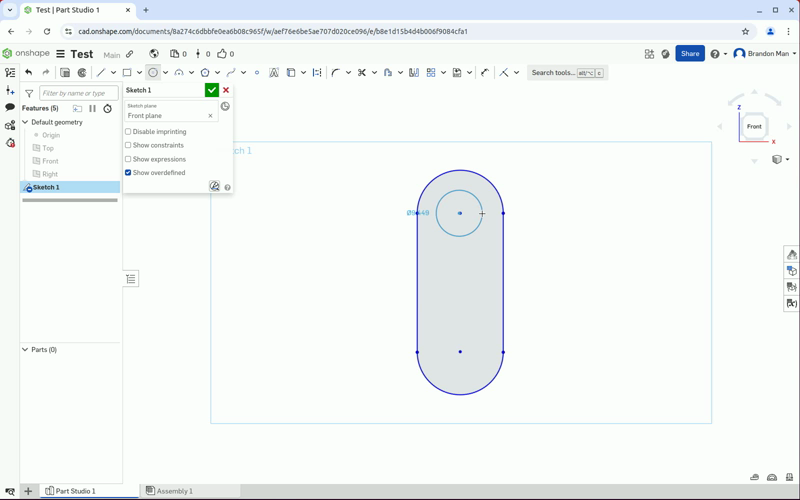
key(esc)
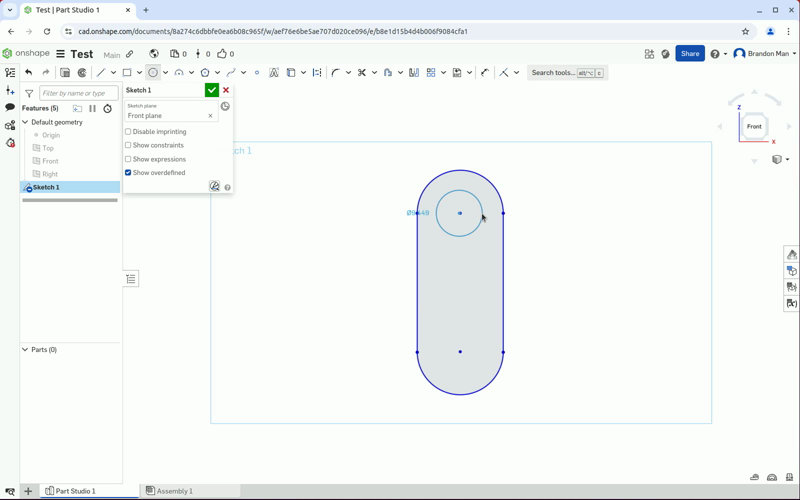
key(c)
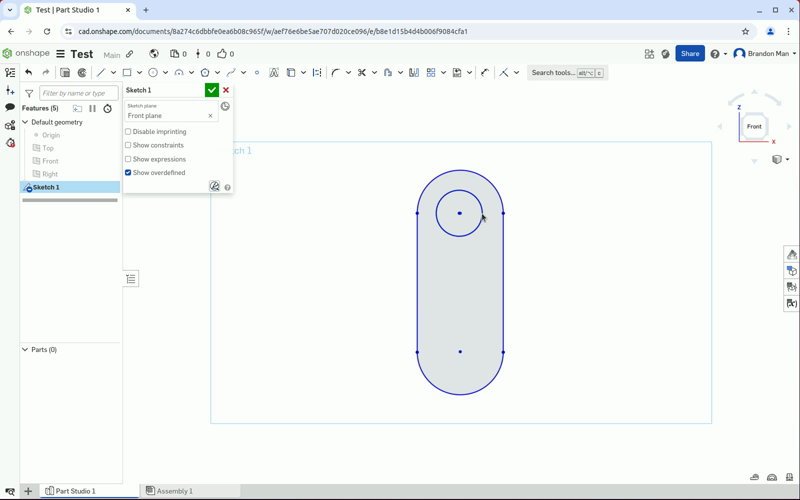
key_down(shift)
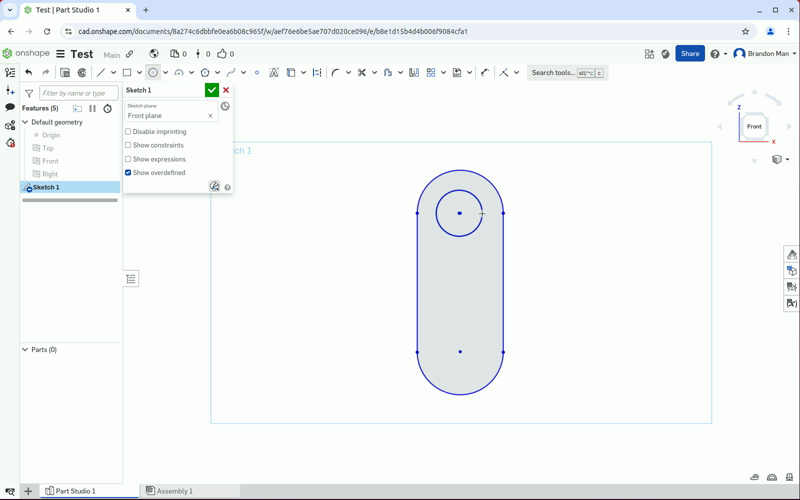
mouse_move(459, 352)
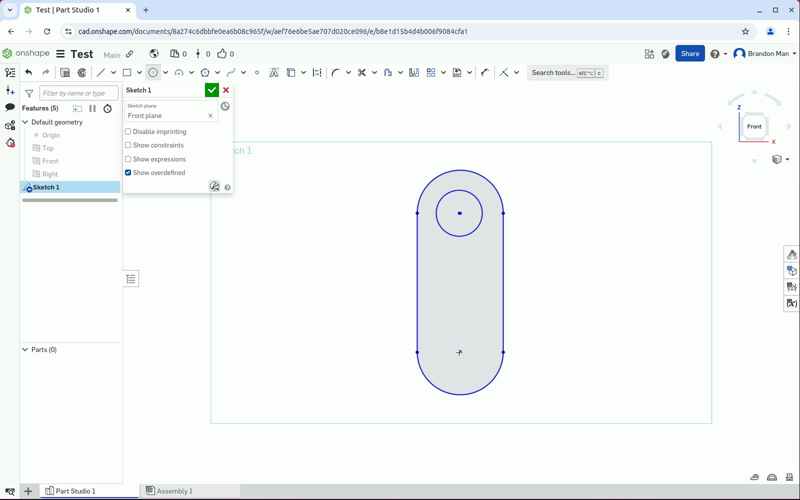
scroll(6)
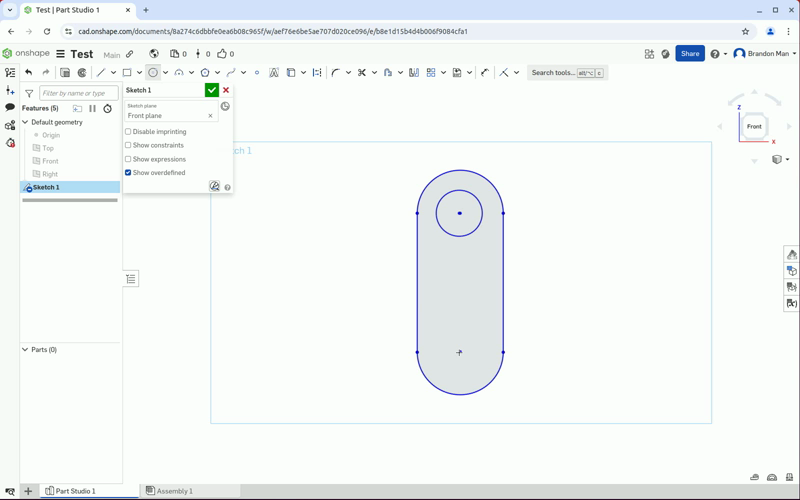
scroll(6)
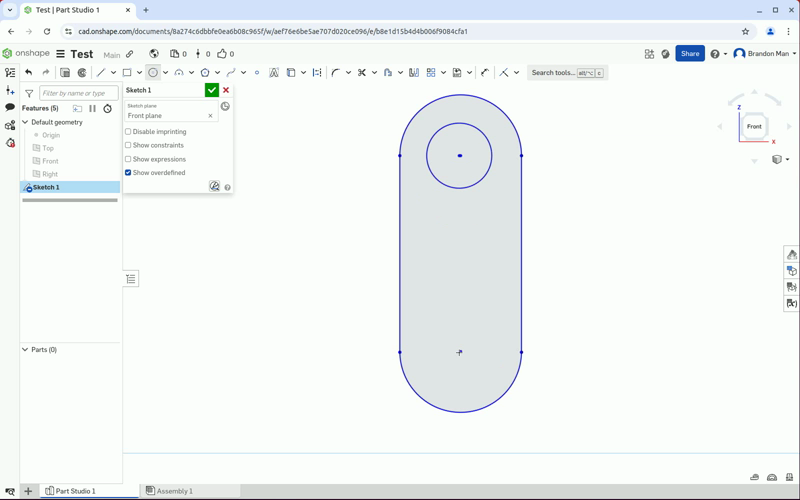
scroll(6)
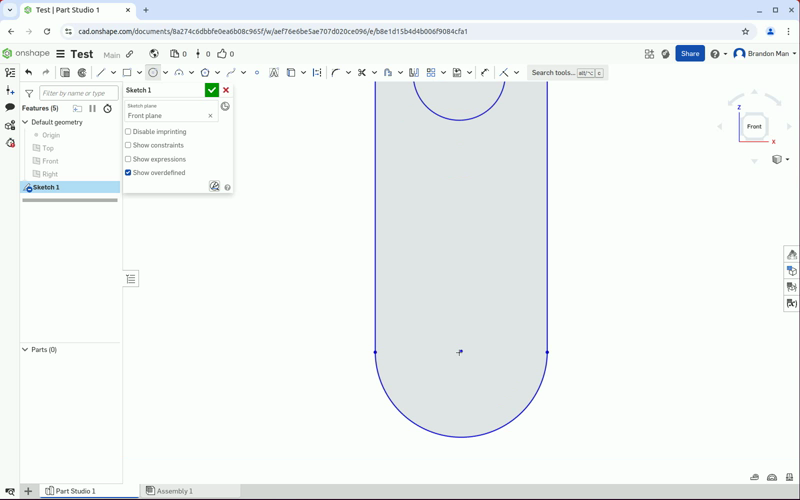
scroll(6)
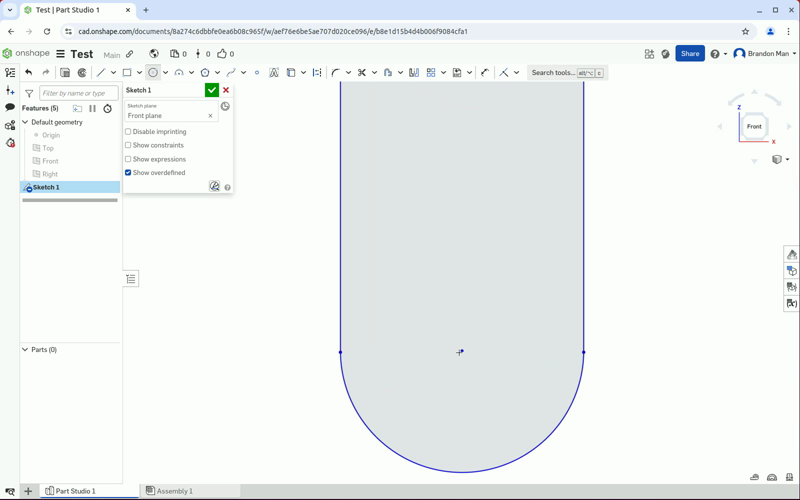
scroll(6)
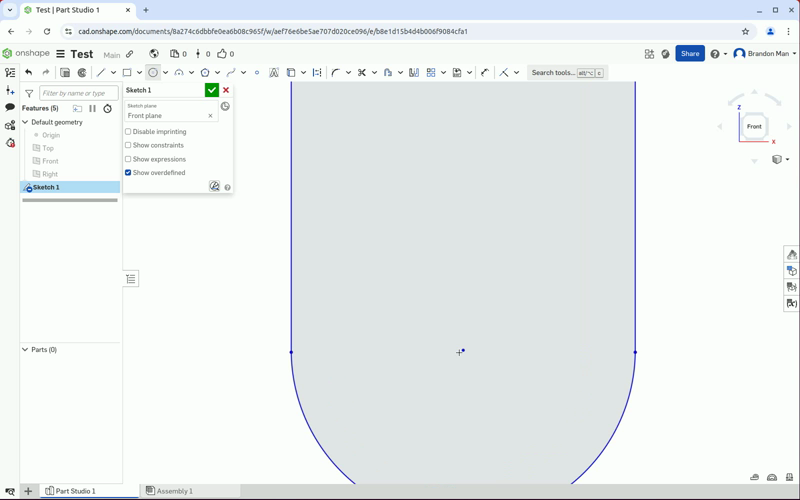
scroll(6)
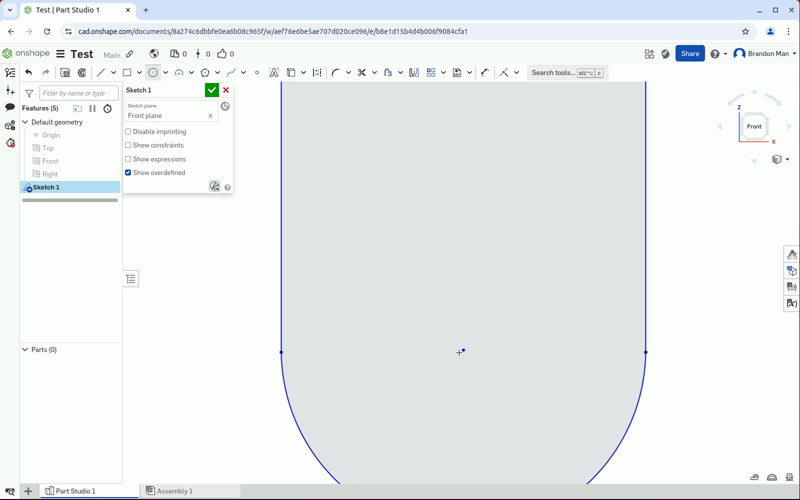
scroll(6)
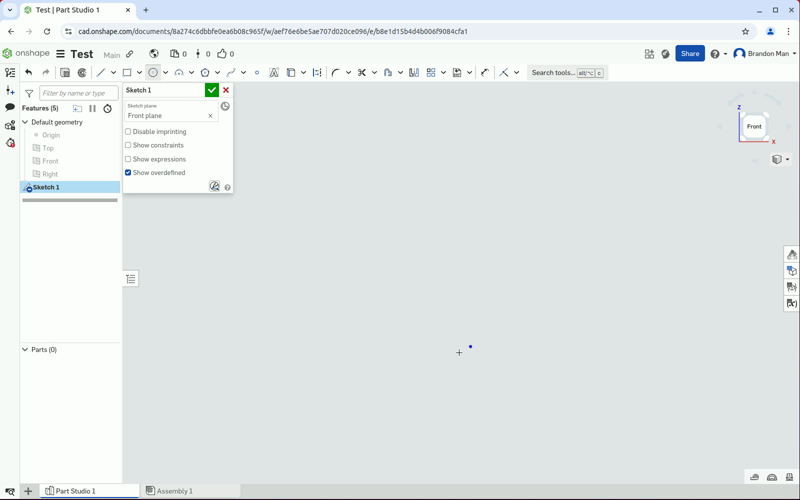
click(459, 352)
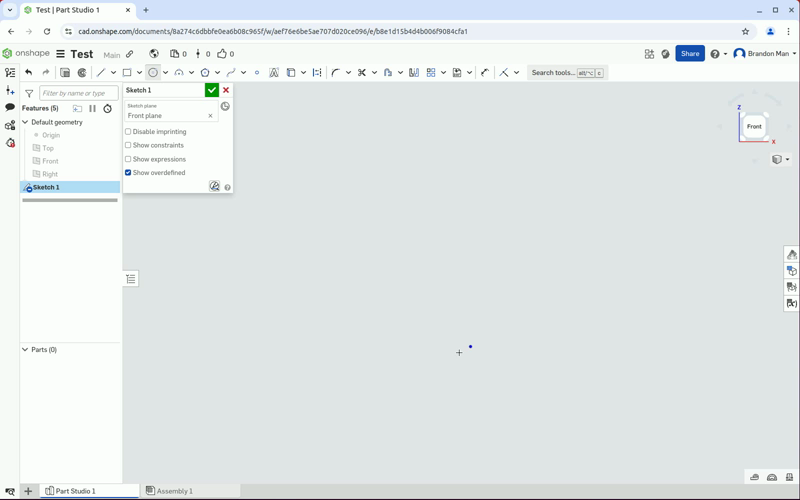
scroll(-6)
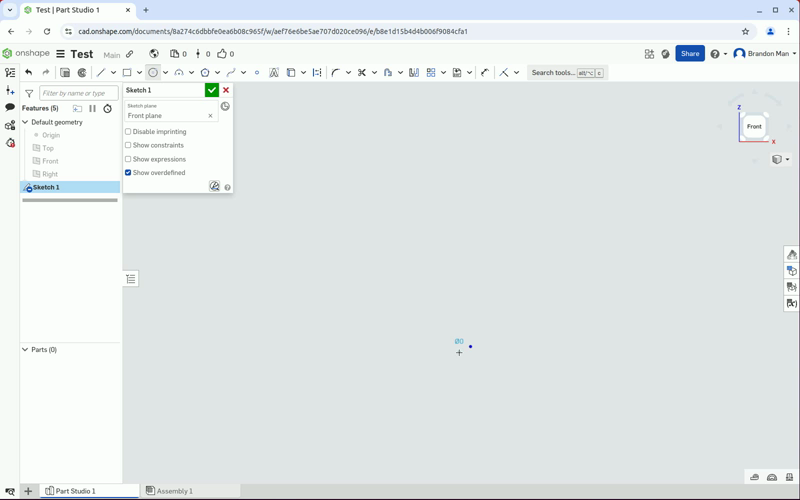
scroll(-6)
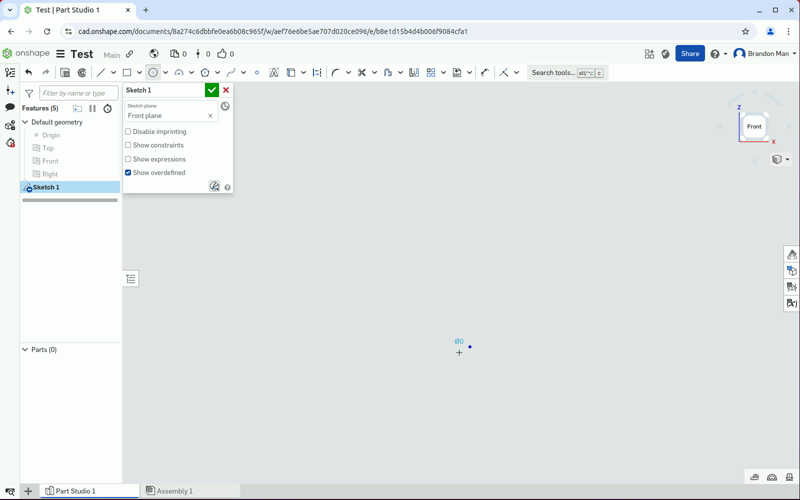
scroll(-6)
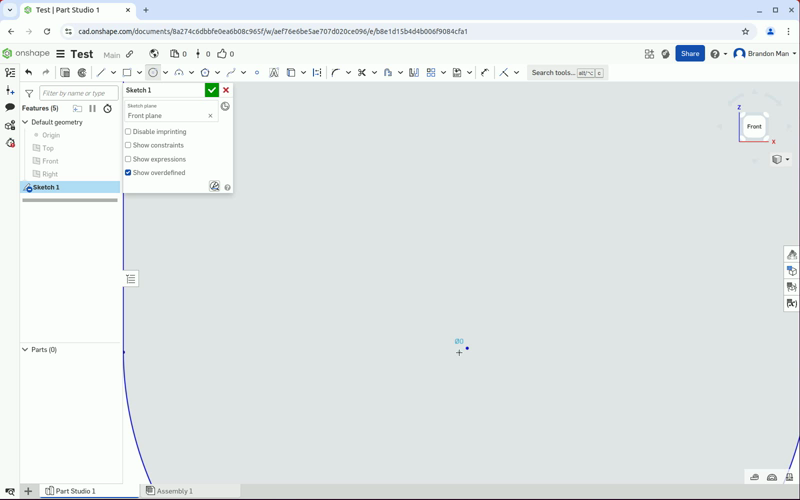
scroll(-6)
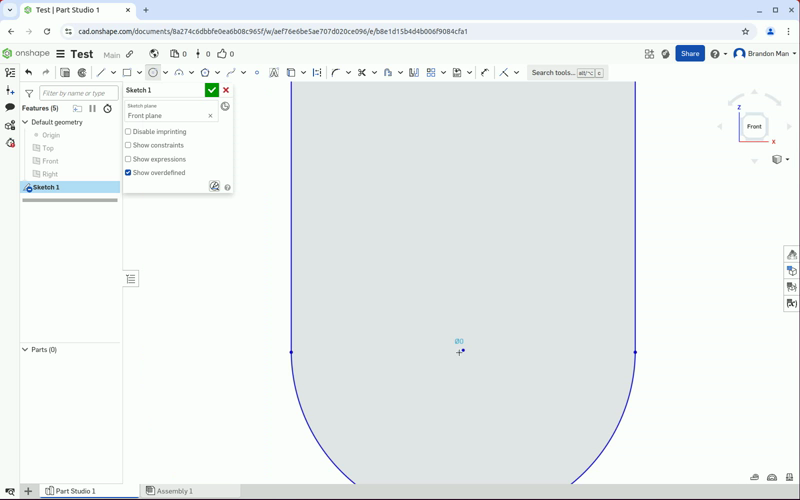
scroll(-6)
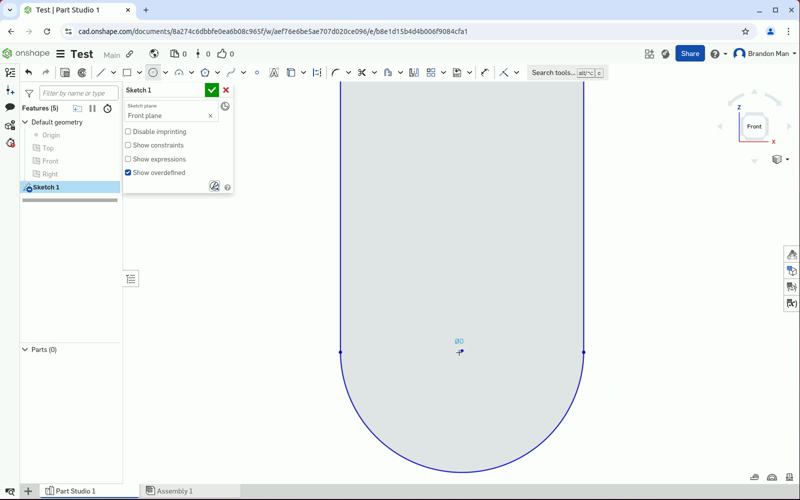
scroll(-6)
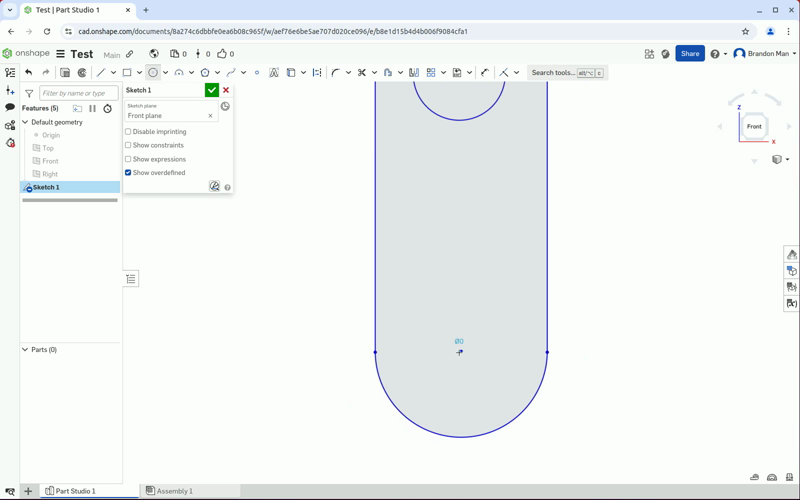
scroll(-6)
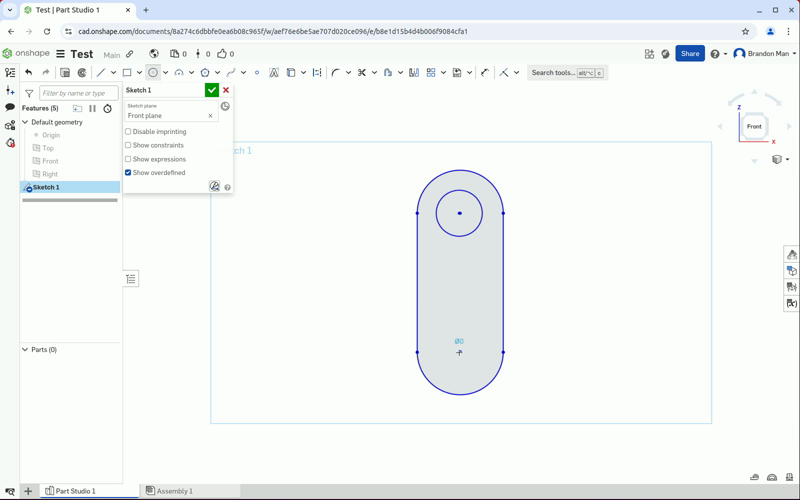
key_up(shift)
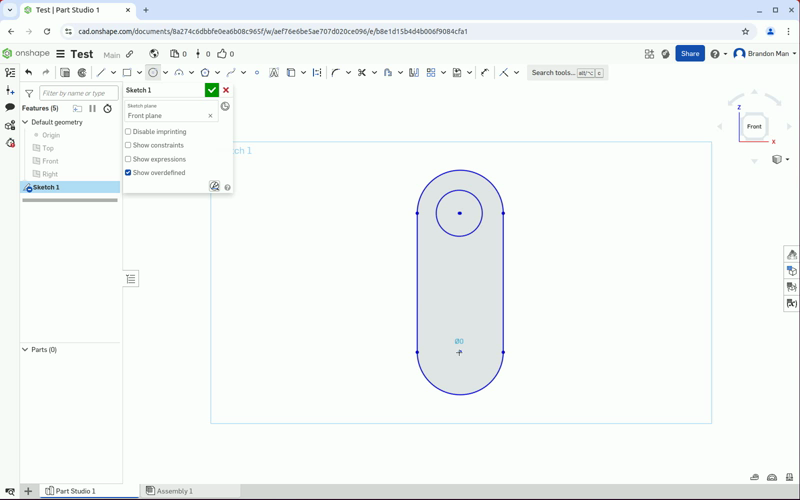
mouse_move(480, 352)
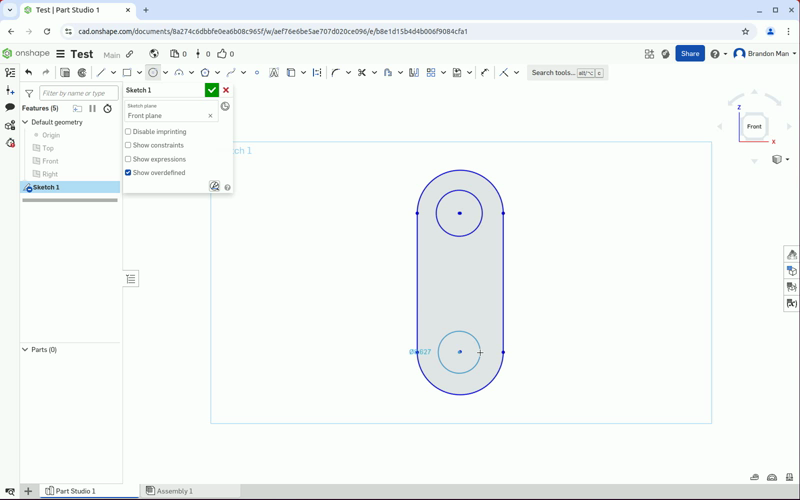
click(480, 352)
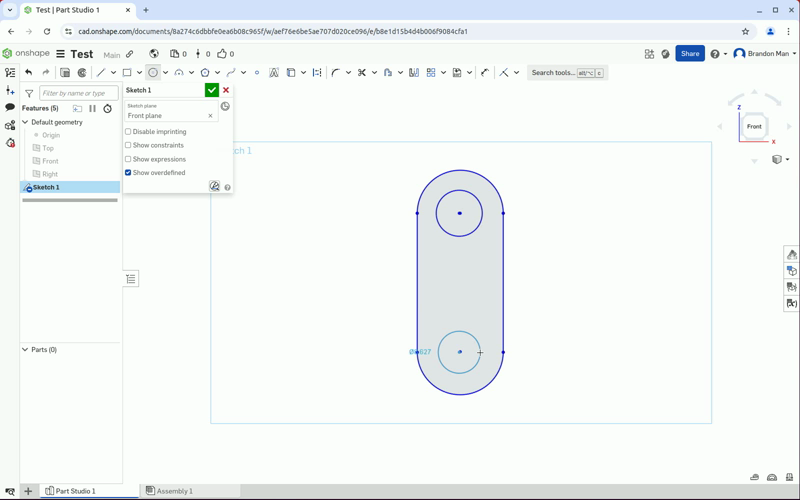
key(esc)
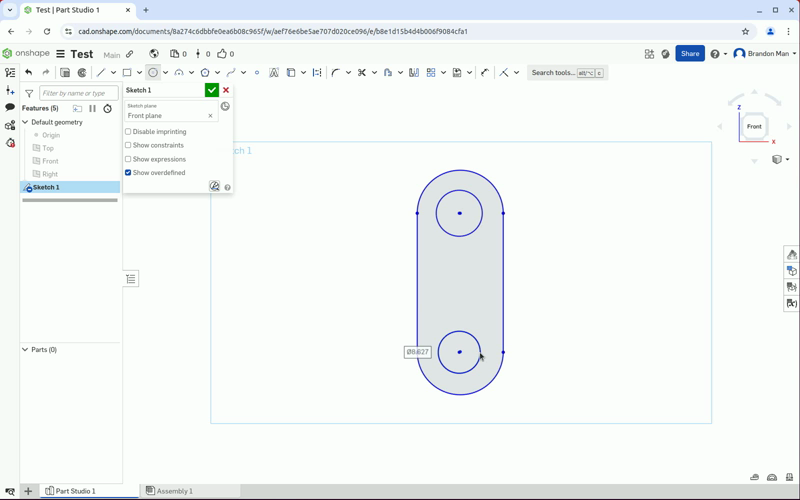
mouse_move(433, 331)
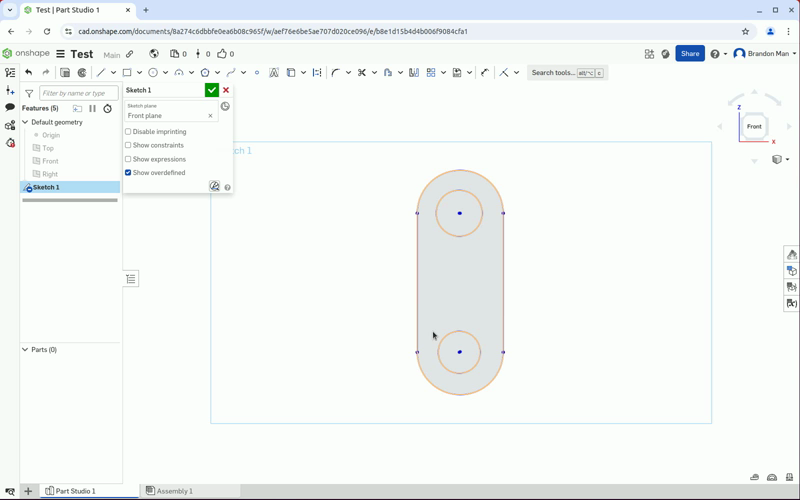
click(433, 331)
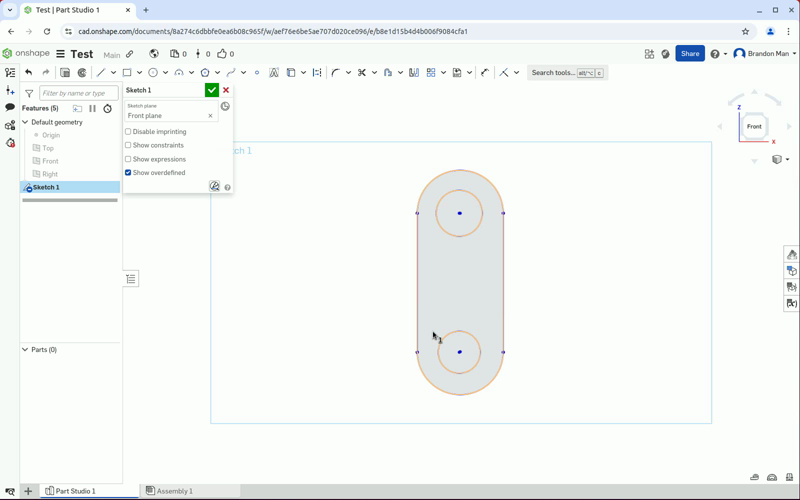
mouse_move(73, 352)
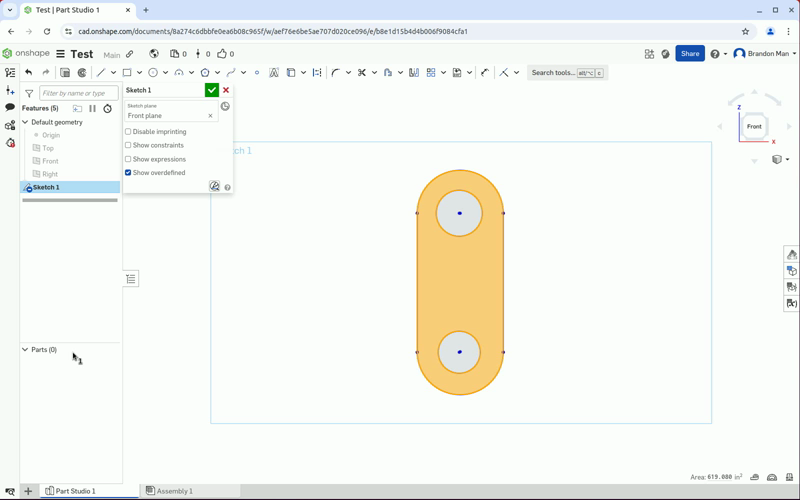
key(shift+y)
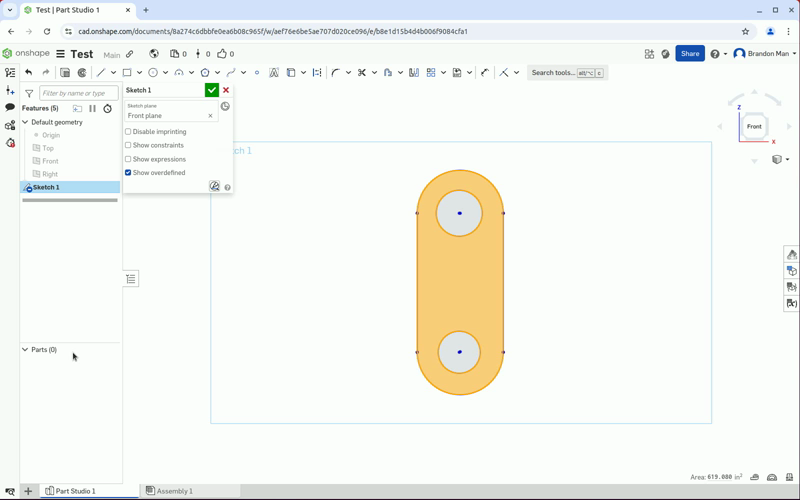
key(shift+e)
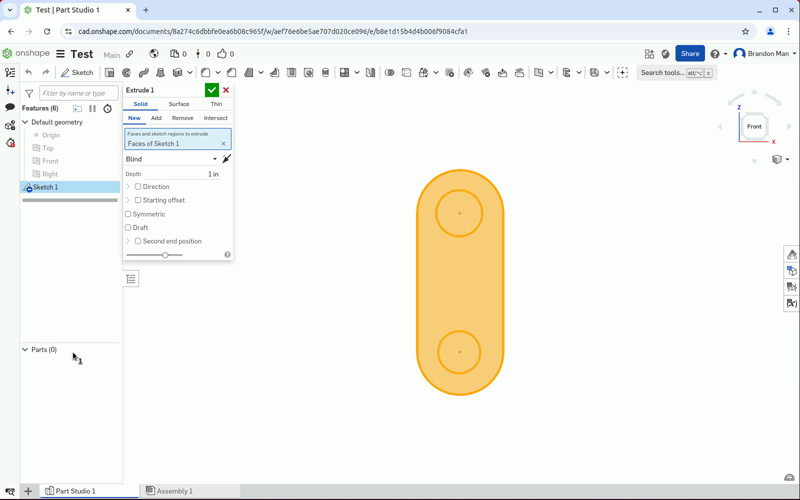
mouse_move(143, 106)
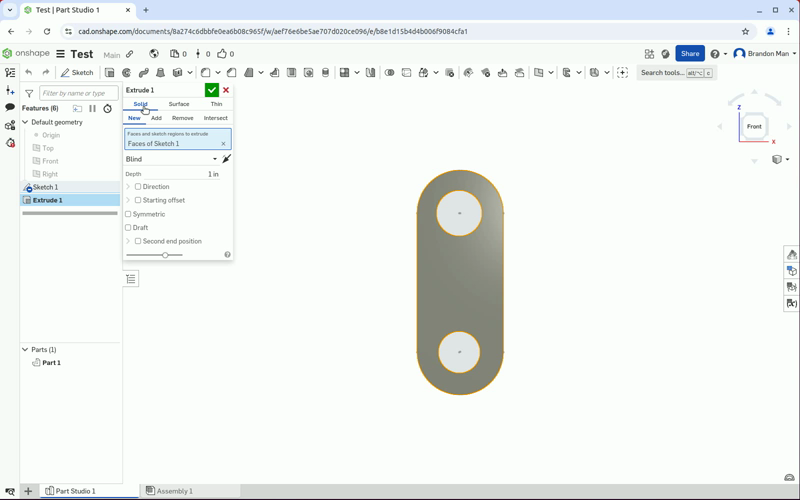
click(143, 106)
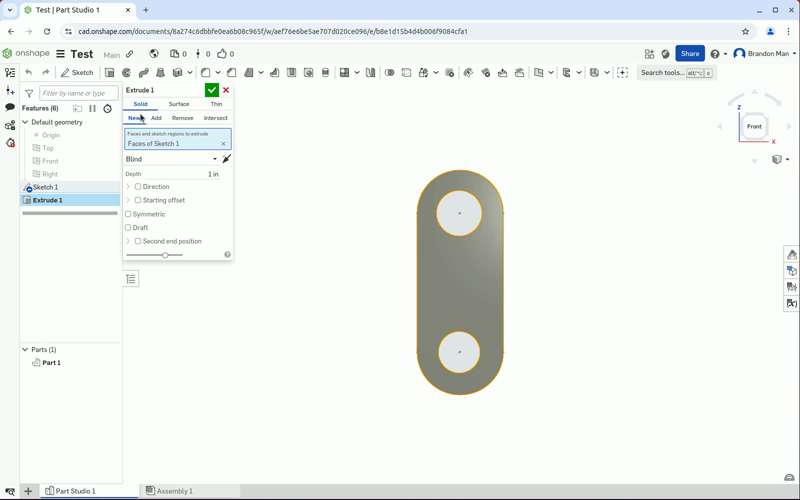
mouse_move(137, 120)
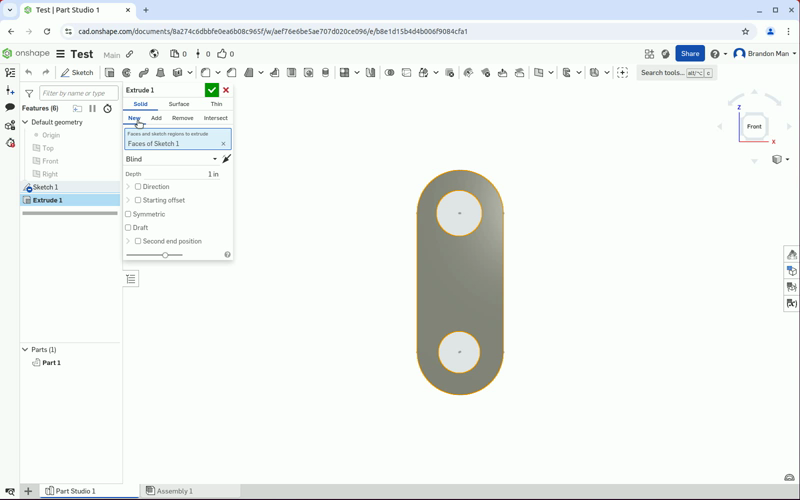
click(137, 120)
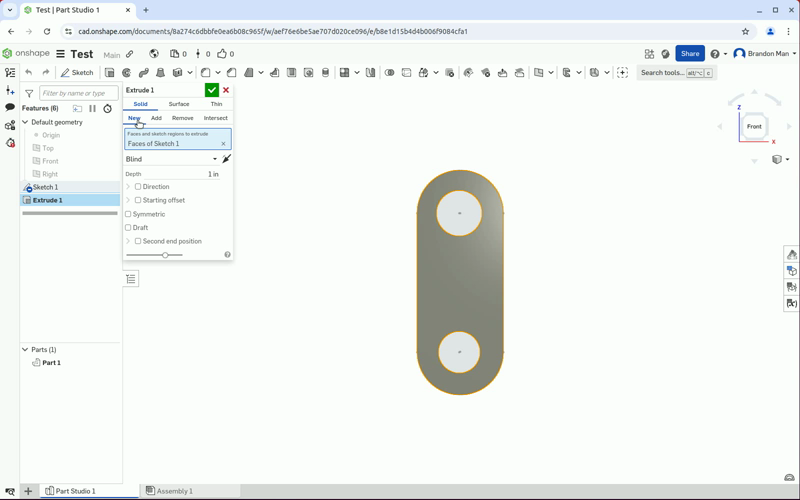
key(tab, 4)
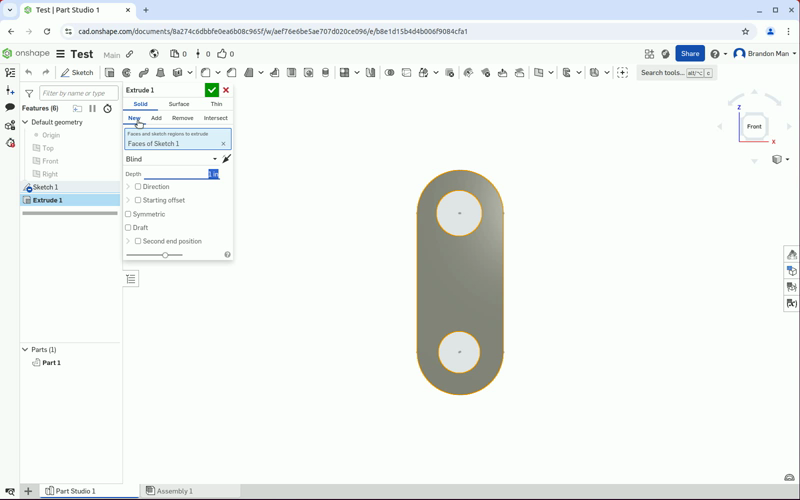
text(19.016)
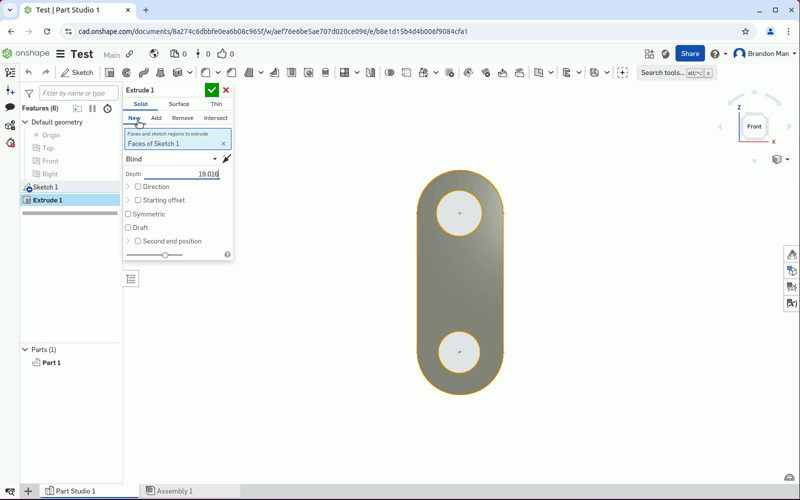
key(enter)
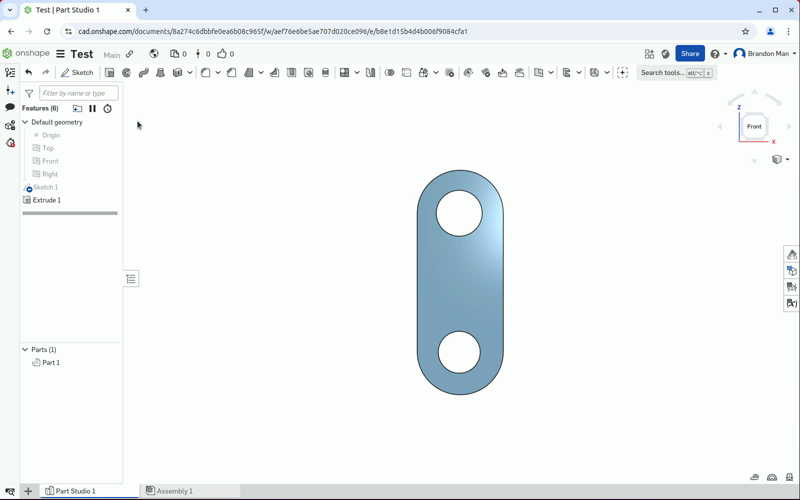
key(shift+h)
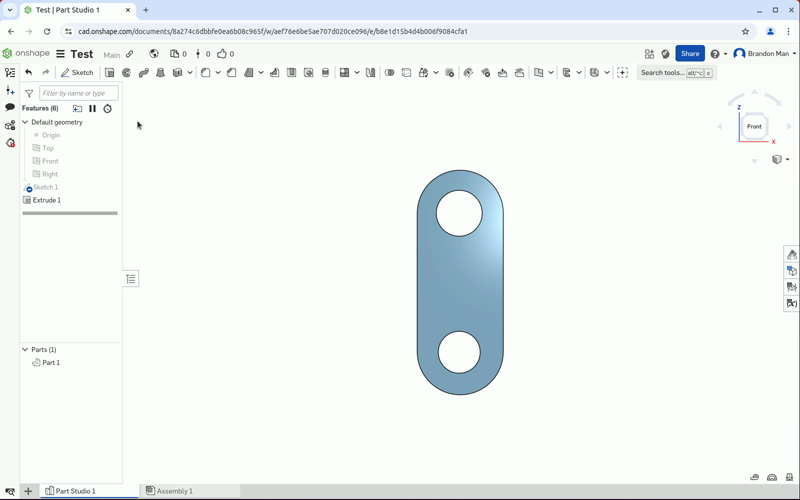
key(shift+h)
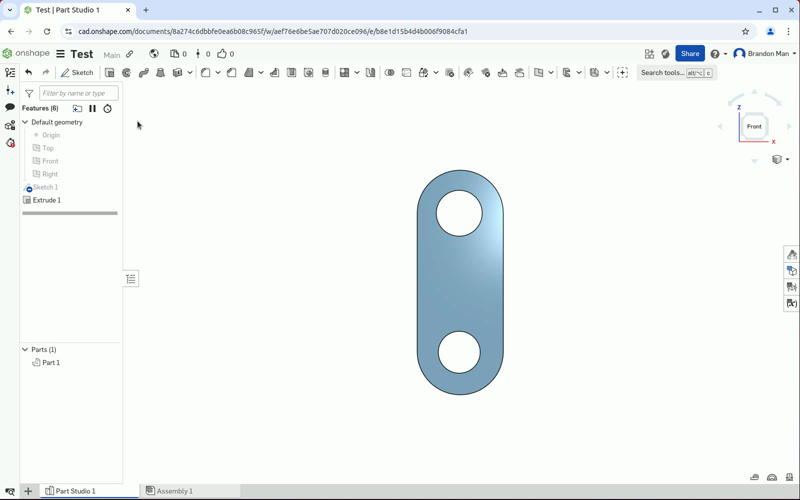
mouse_move(73, 189)
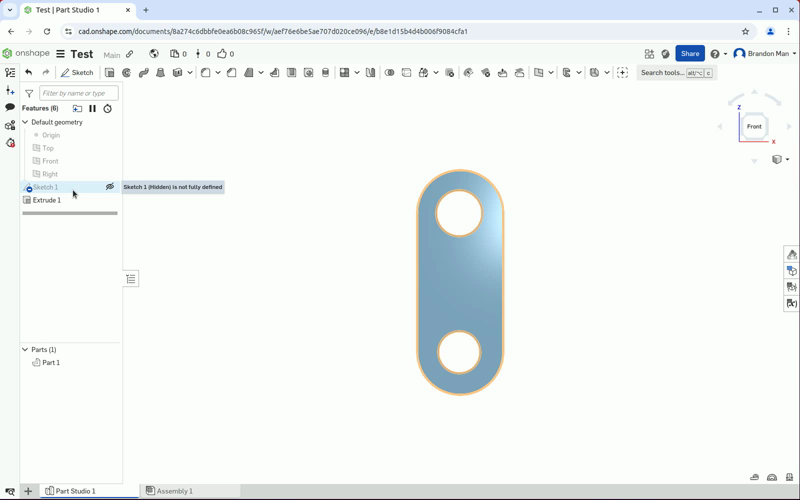
click(73, 189)
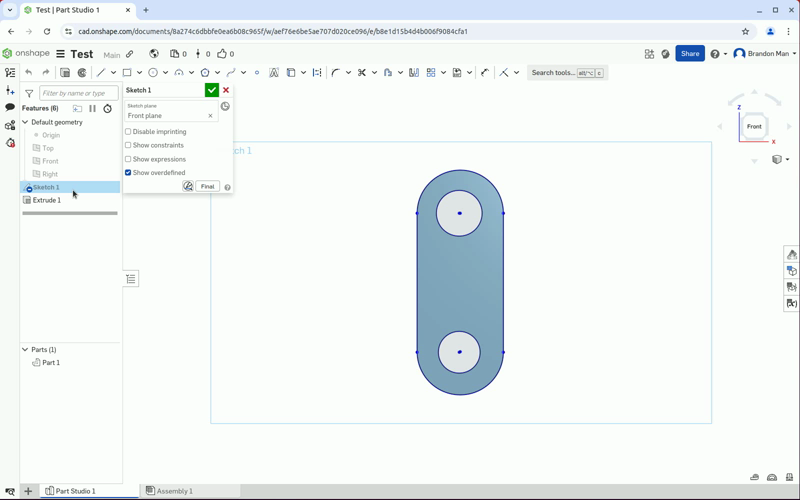
mouse_move(229, 92)
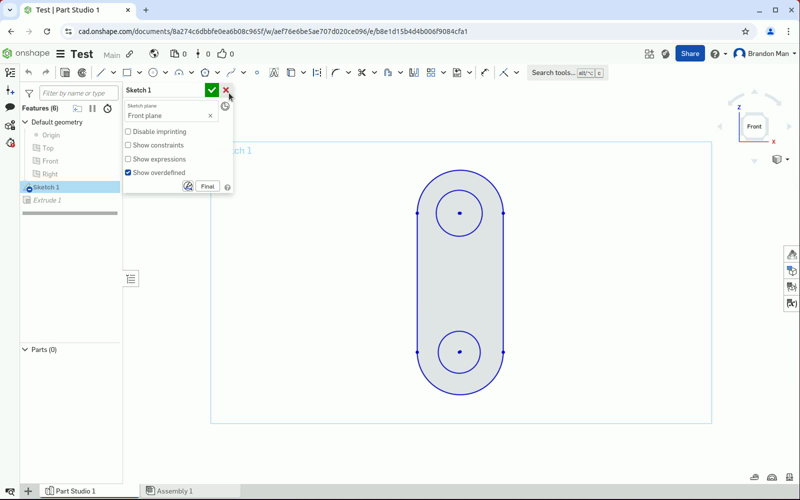
click(229, 92)
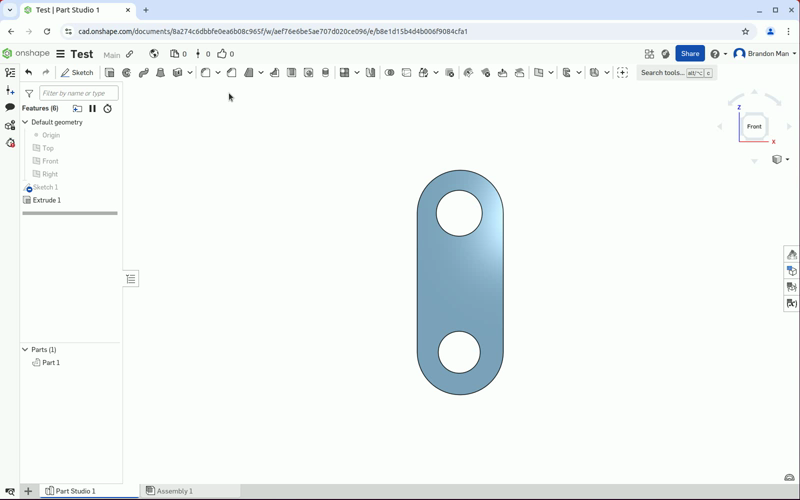
mouse_move(73, 352)
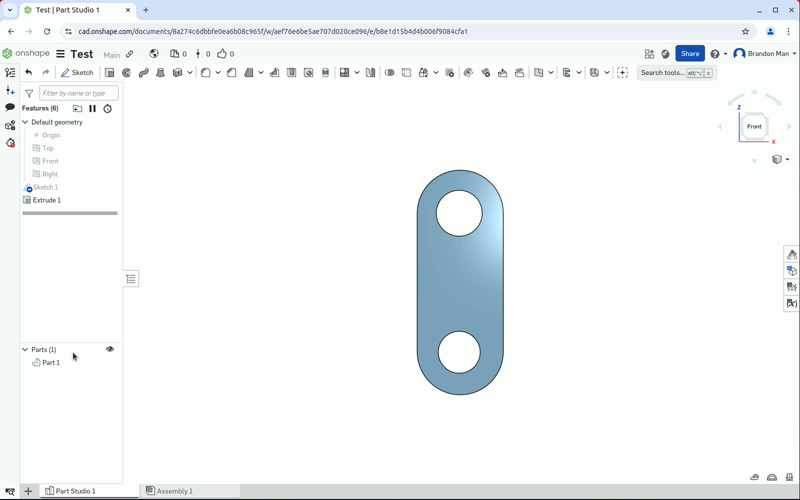
key(y)
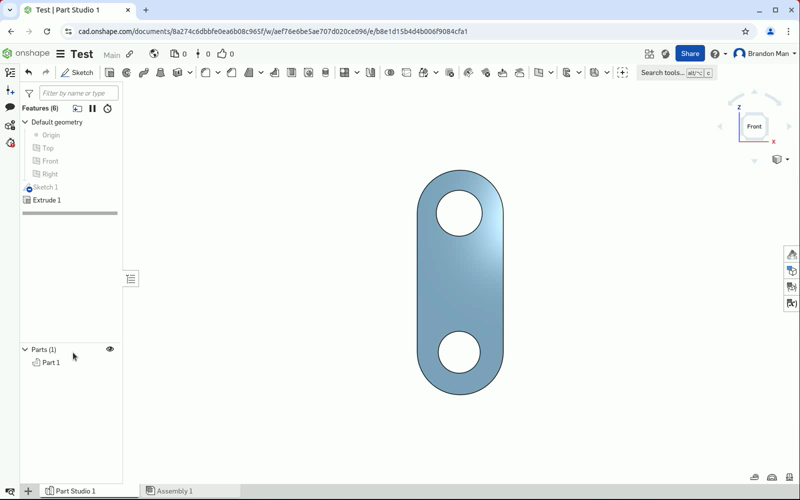
key(shift+p)
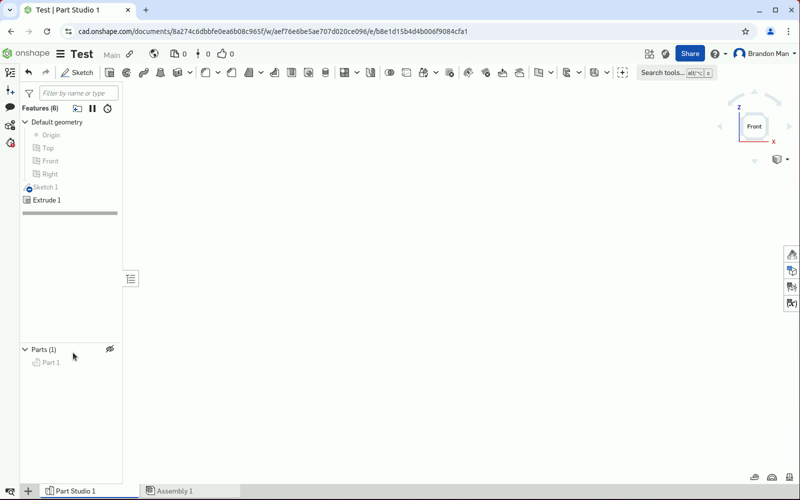
key(space)
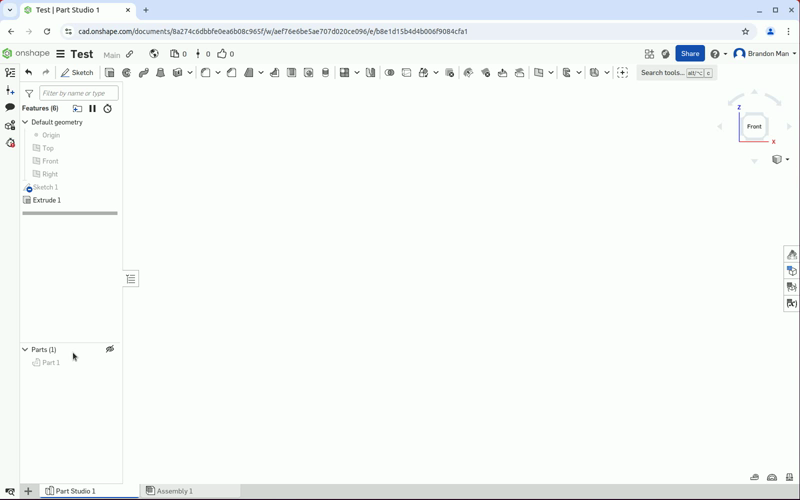
key_down(shift)
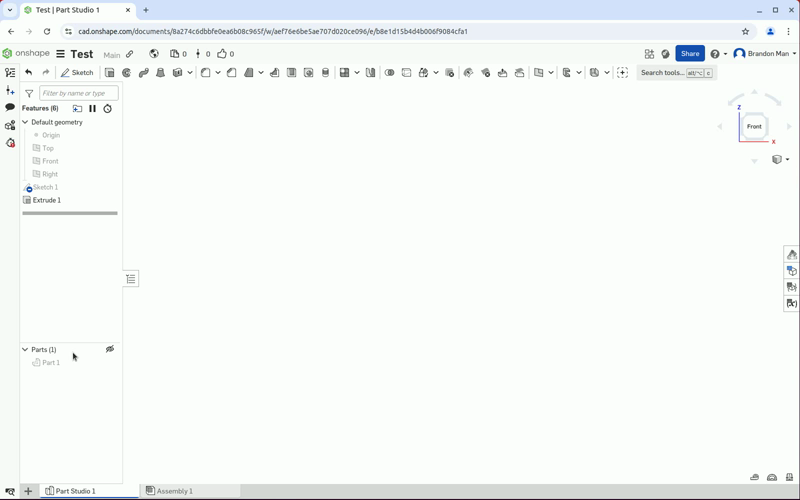
key(down)
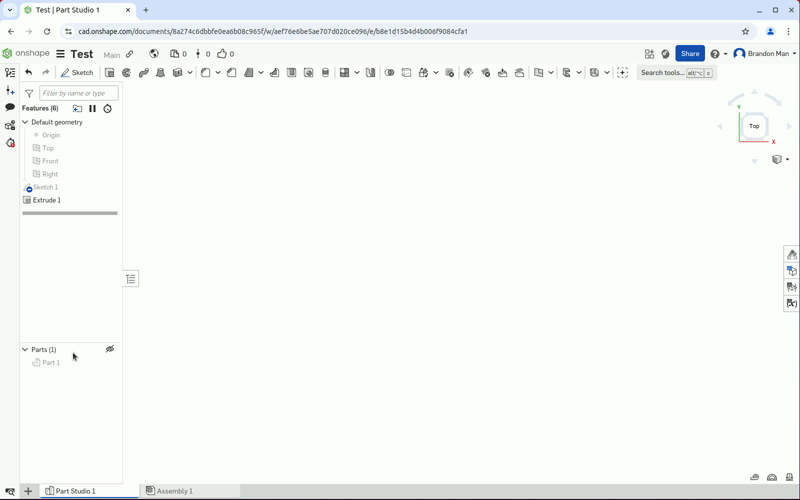
key_up(shift)
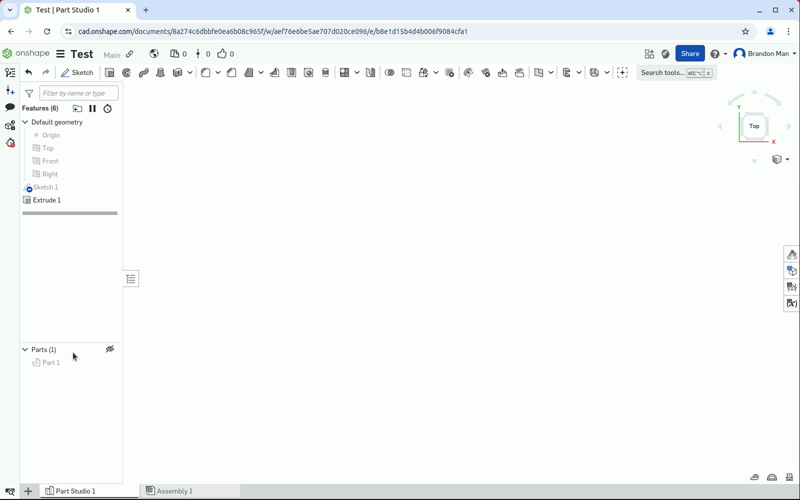
mouse_move(73, 352)
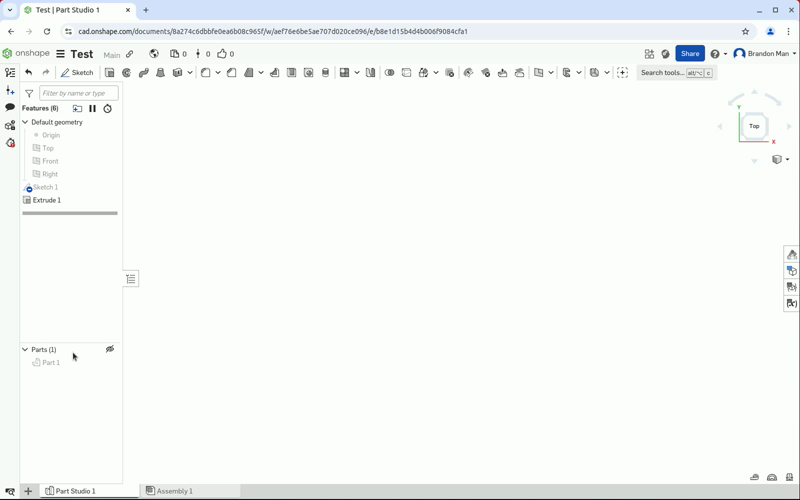
key(shift+y)
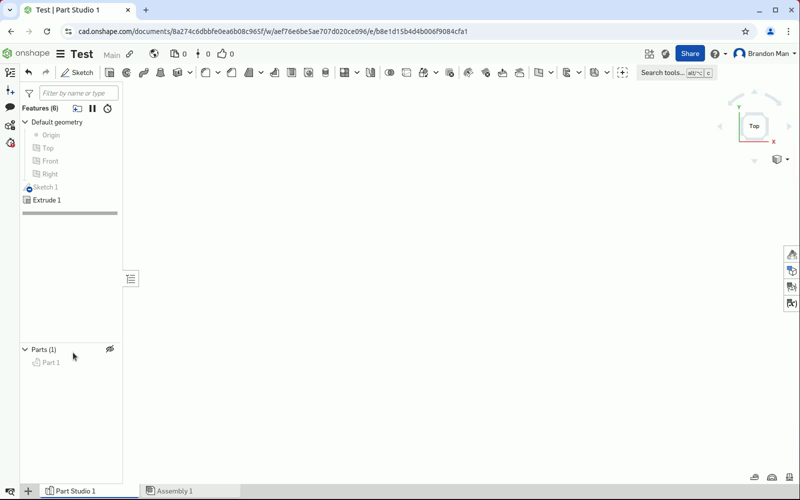
key(shift+s)
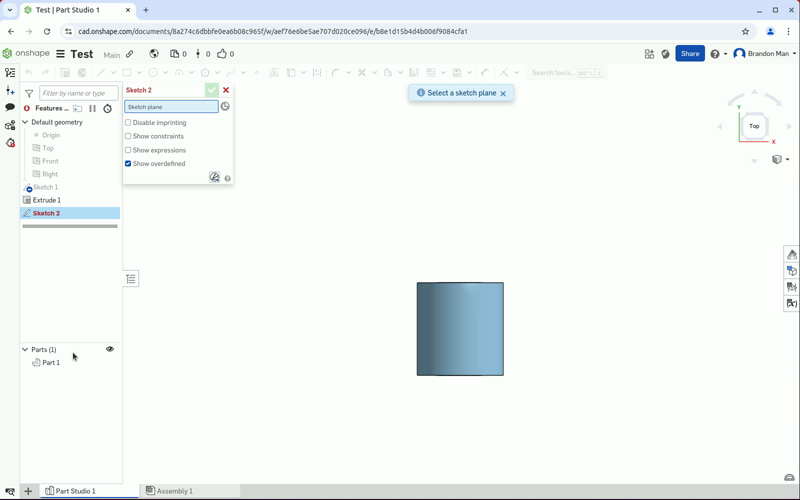
mouse_move(73, 150)
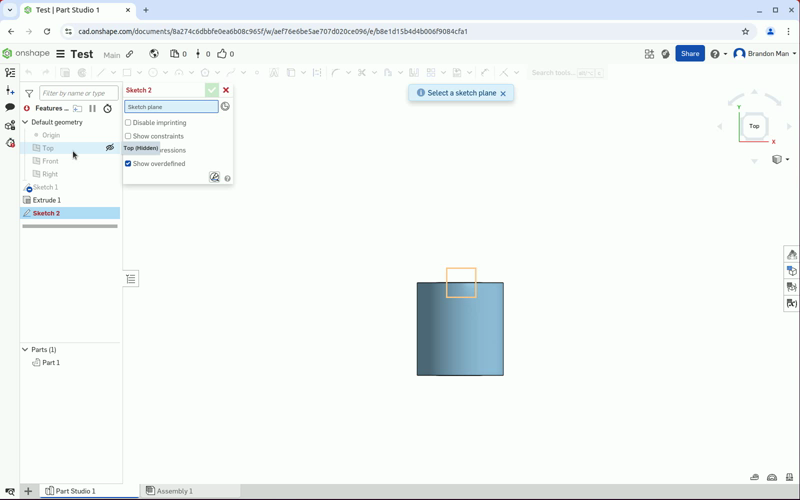
click(73, 150)
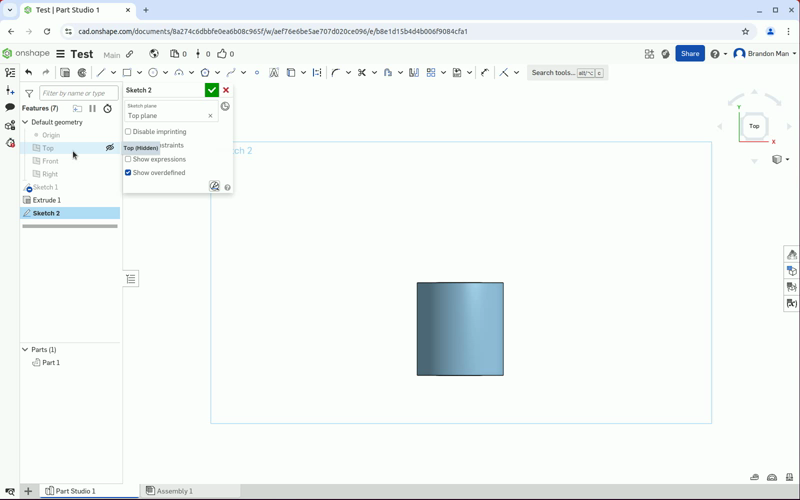
mouse_move(73, 352)
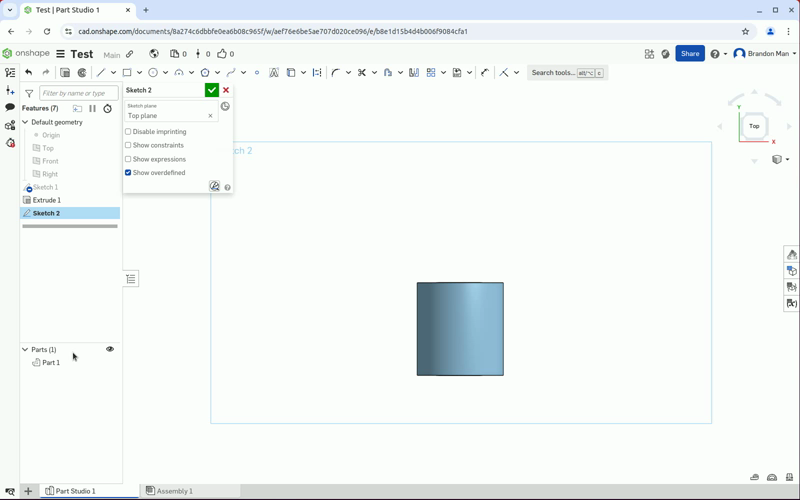
key(y)
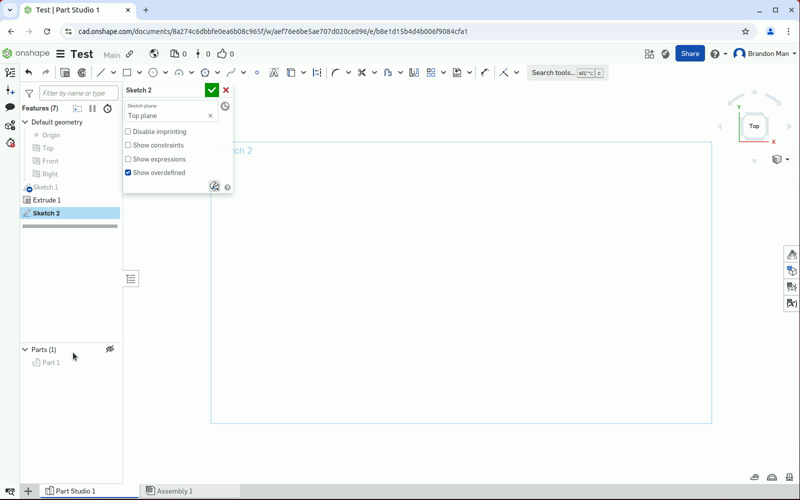
key(c)
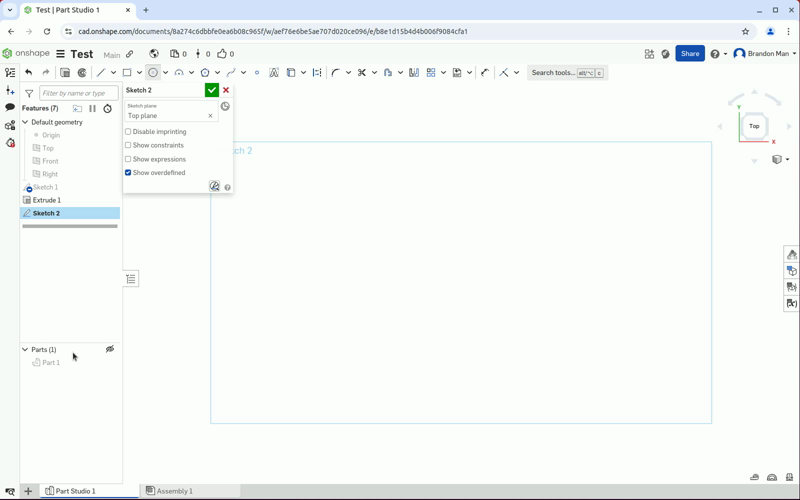
key_down(shift)
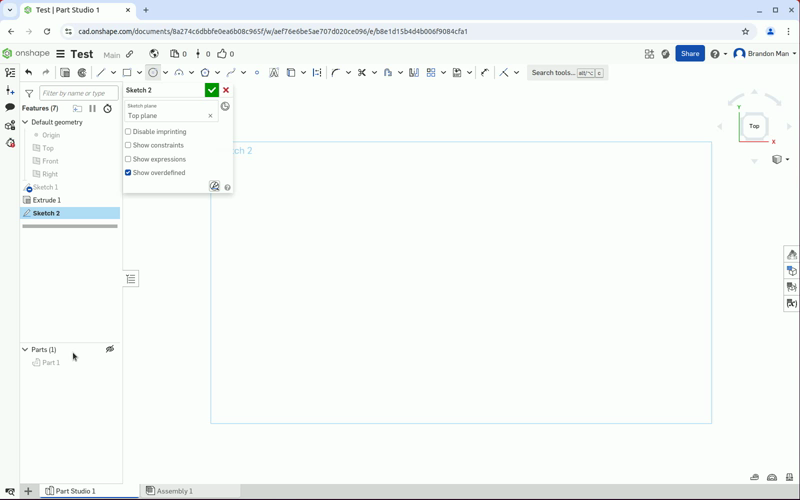
mouse_move(461, 211)
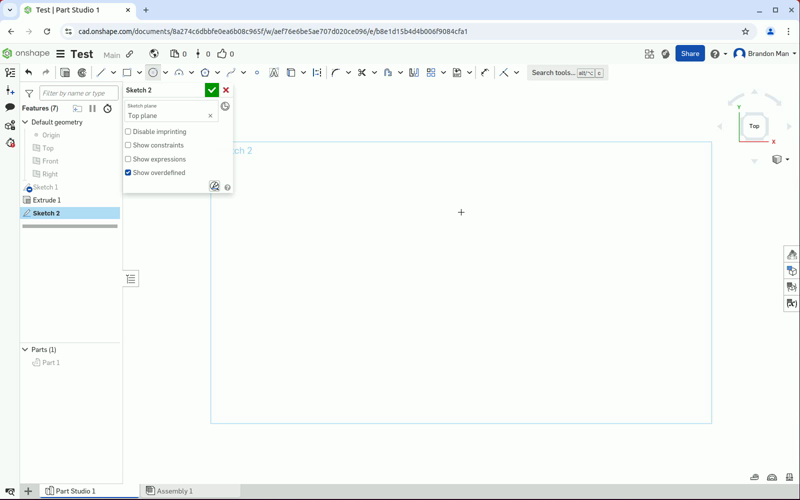
click(461, 211)
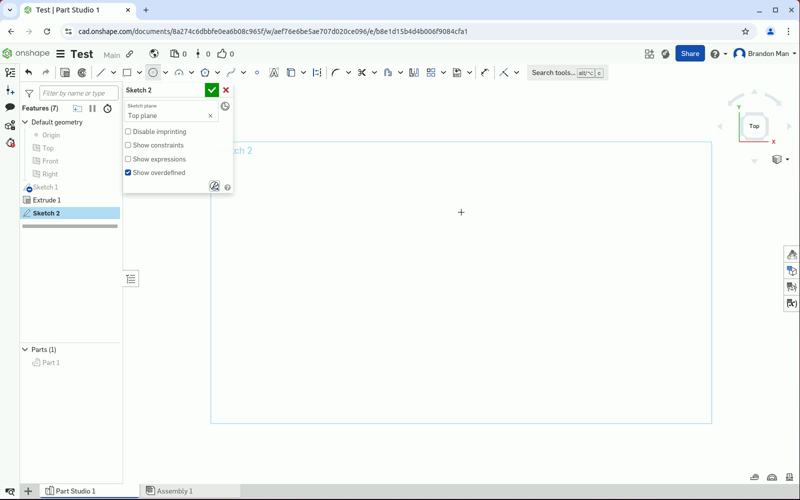
key_up(shift)
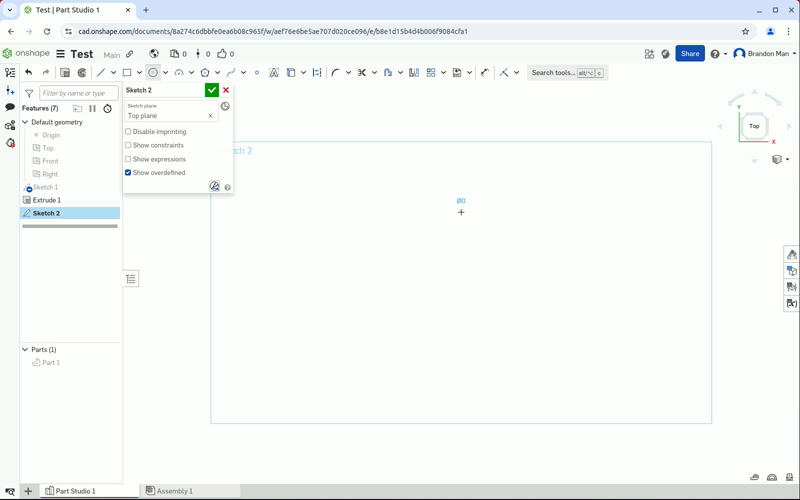
mouse_move(494, 211)
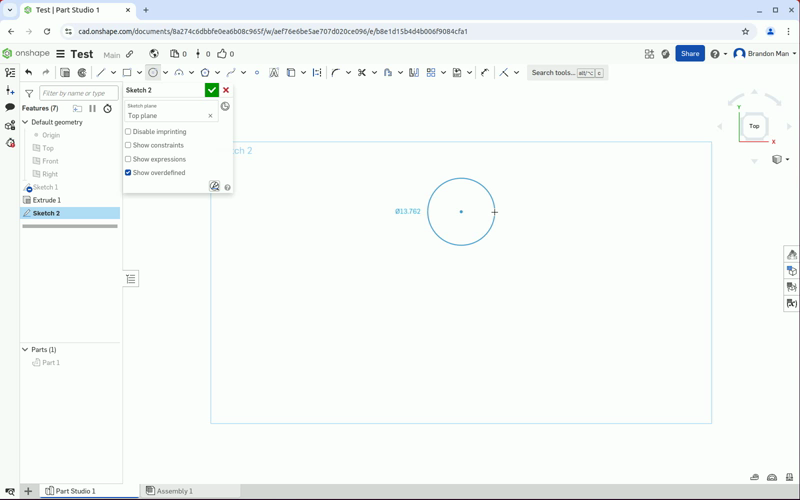
click(494, 211)
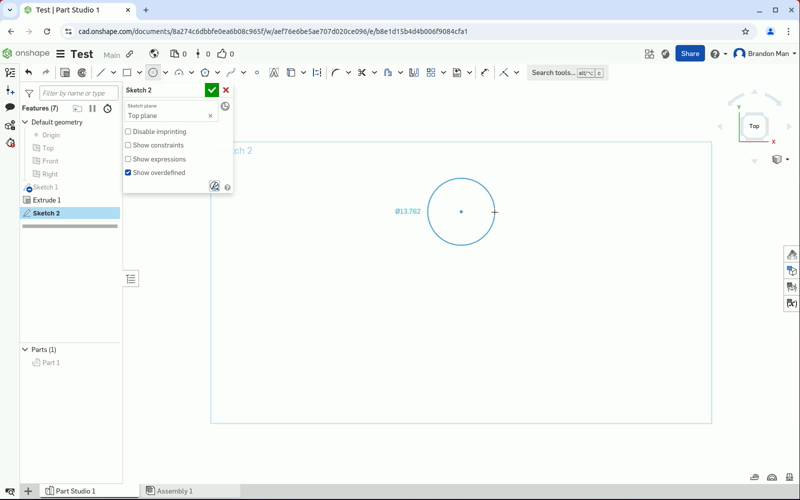
key(esc)
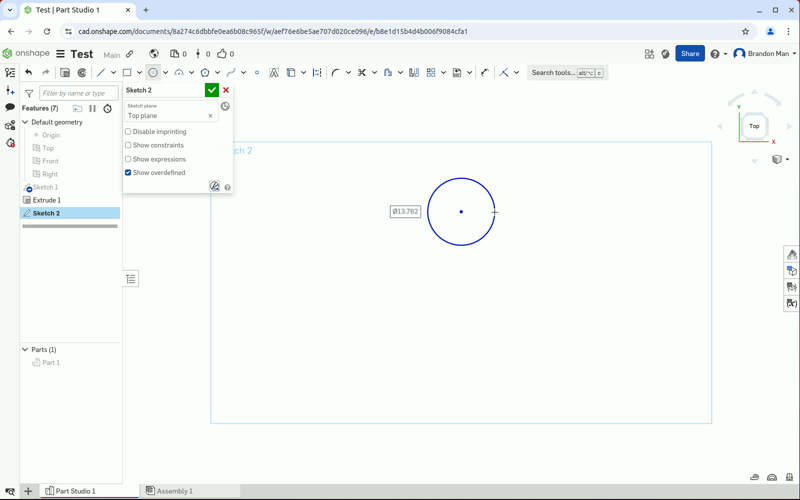
key(c)
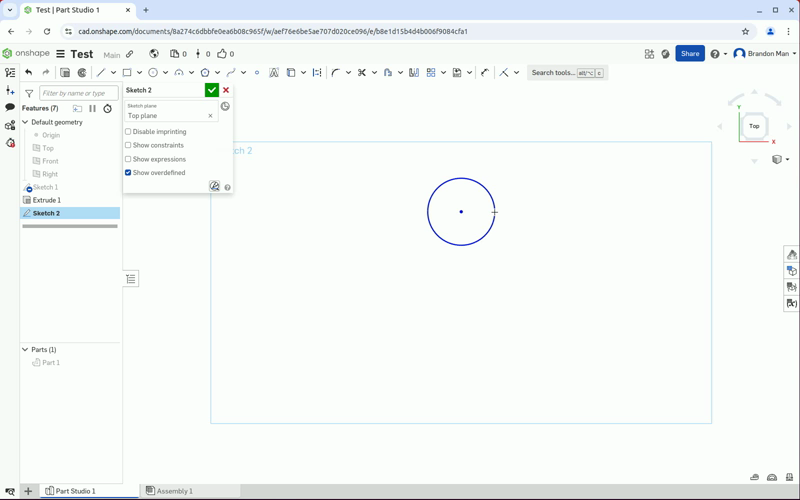
key_down(shift)
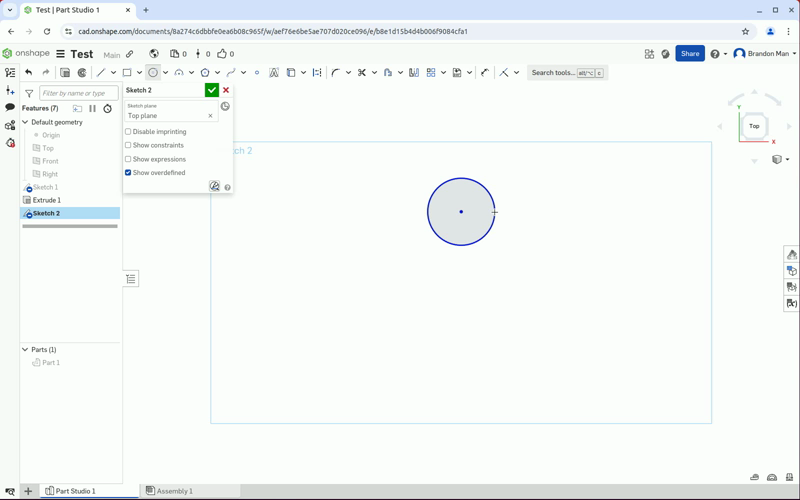
mouse_move(461, 211)
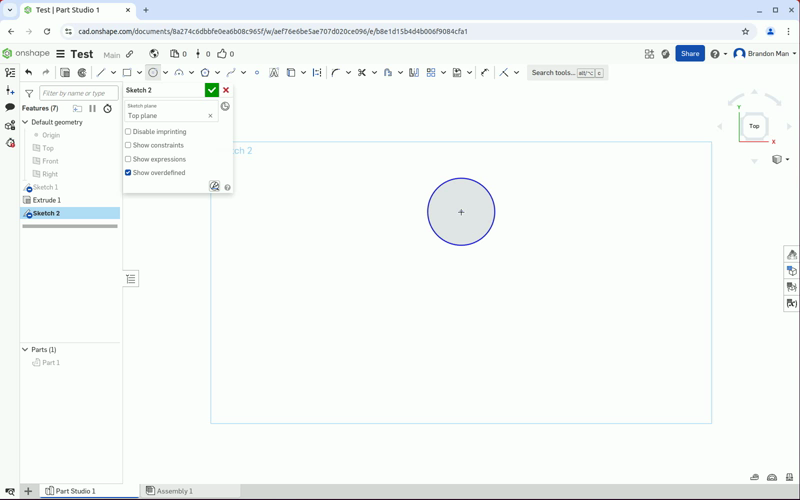
click(461, 211)
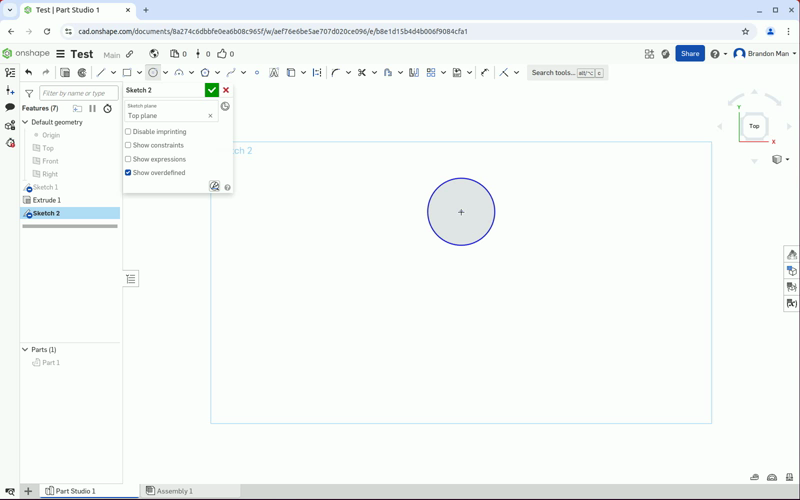
key_up(shift)
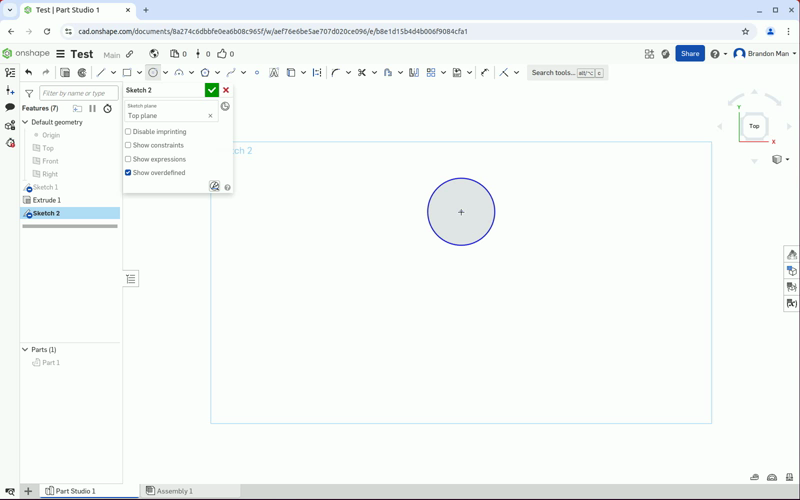
mouse_move(480, 211)
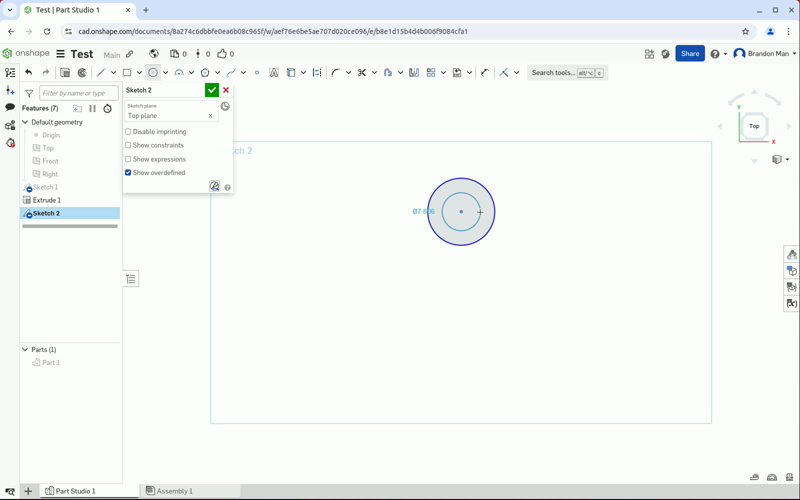
click(480, 211)
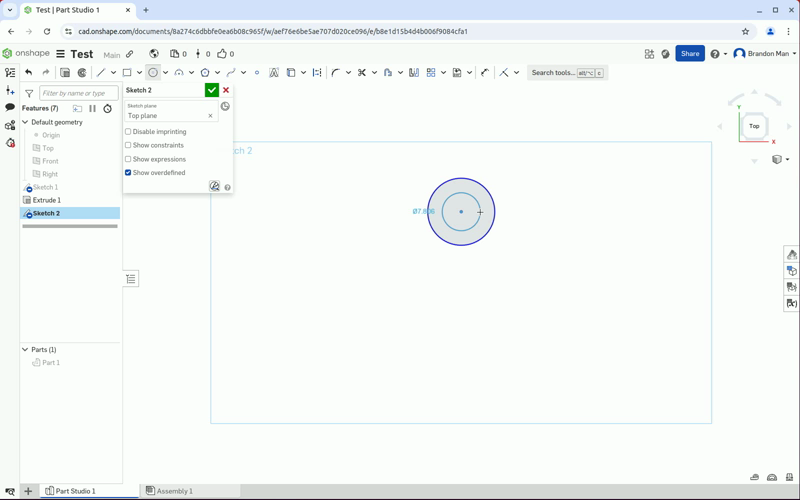
key(esc)
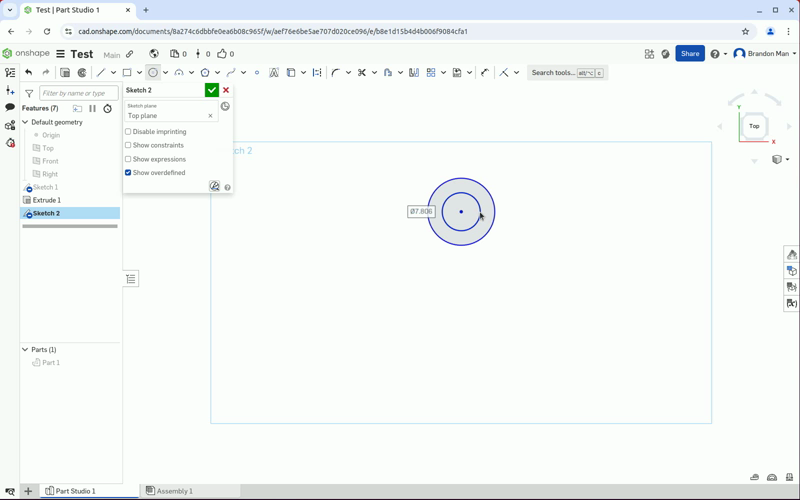
mouse_move(491, 209)
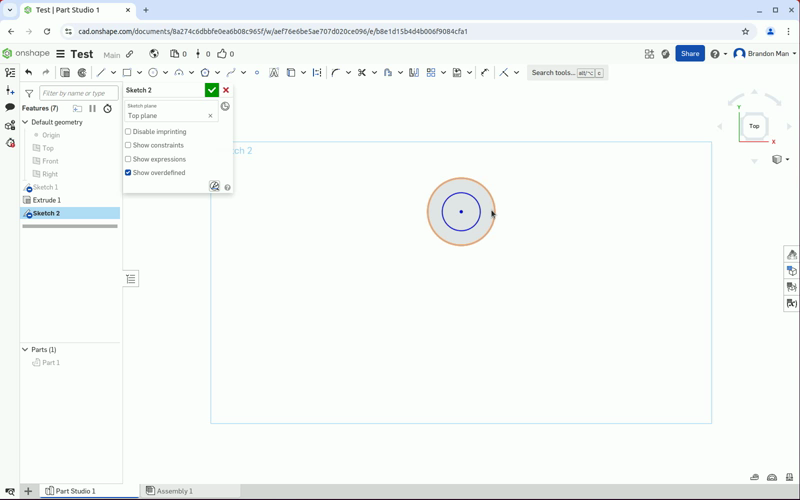
click(491, 209)
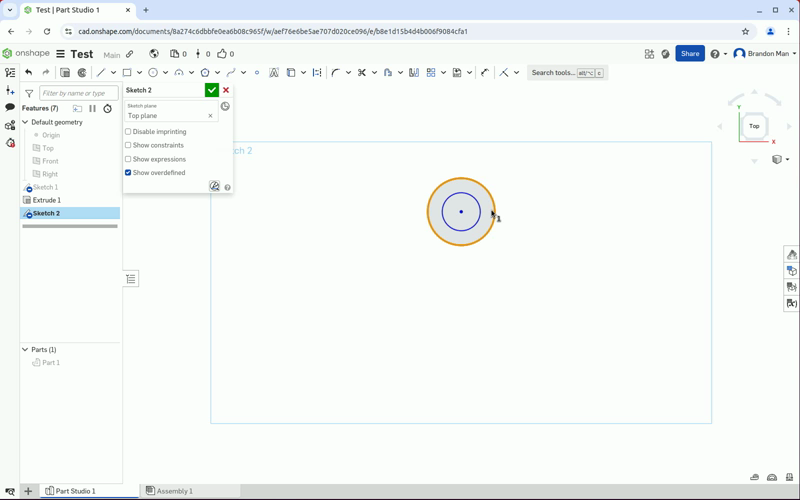
mouse_move(73, 352)
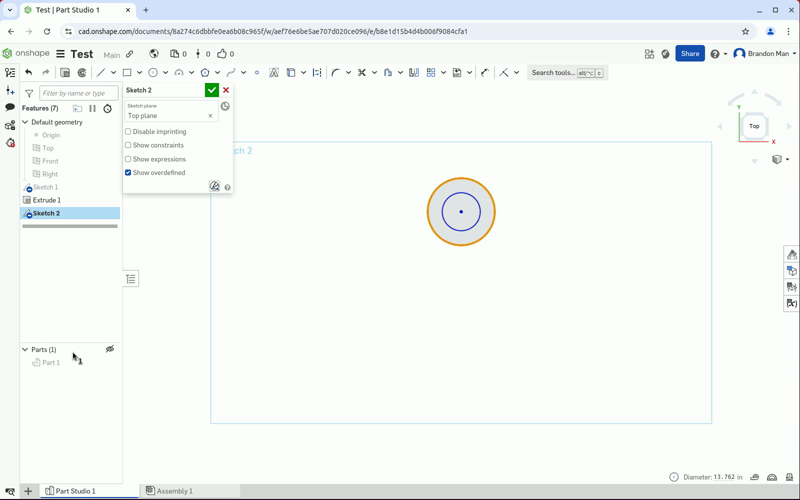
key(shift+y)
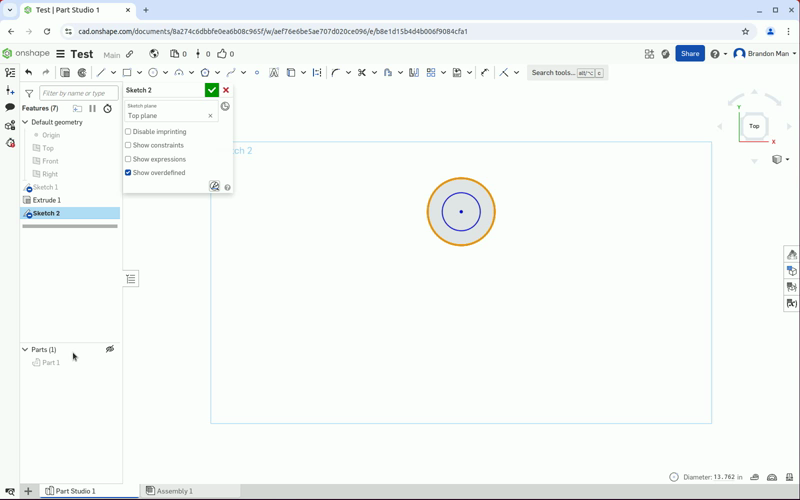
key(shift+e)
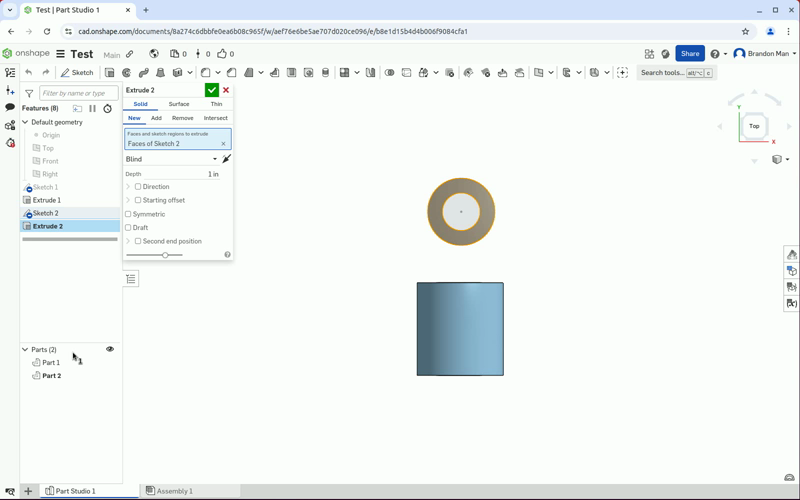
mouse_move(143, 106)
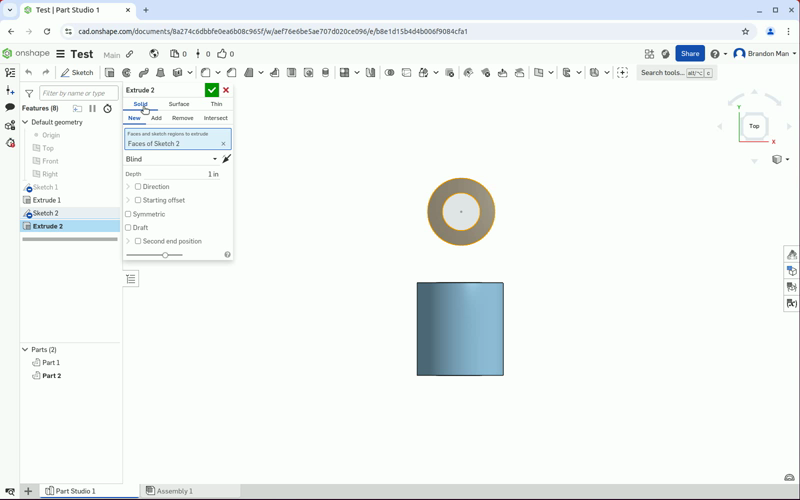
click(143, 106)
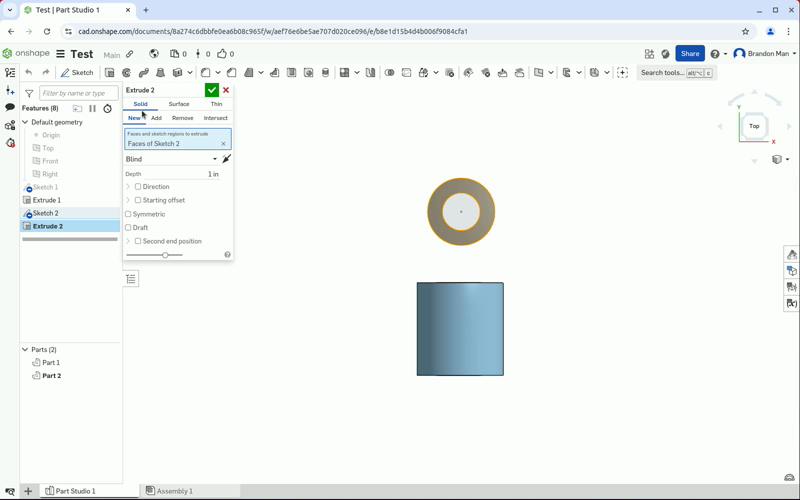
mouse_move(137, 120)
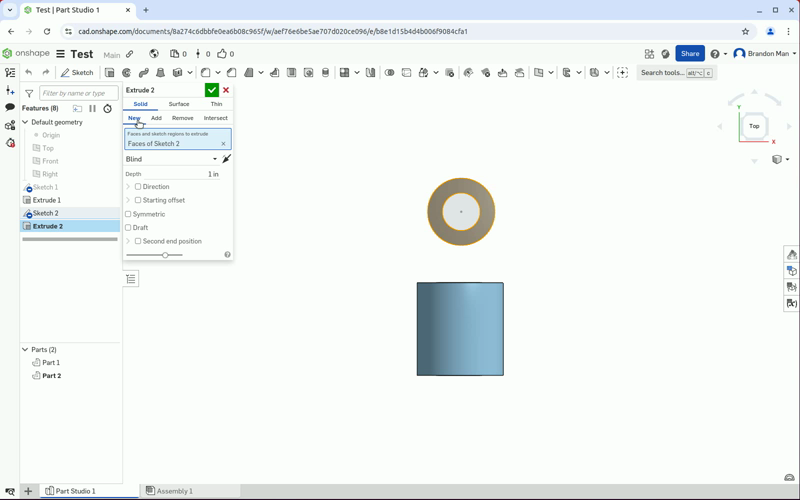
click(137, 120)
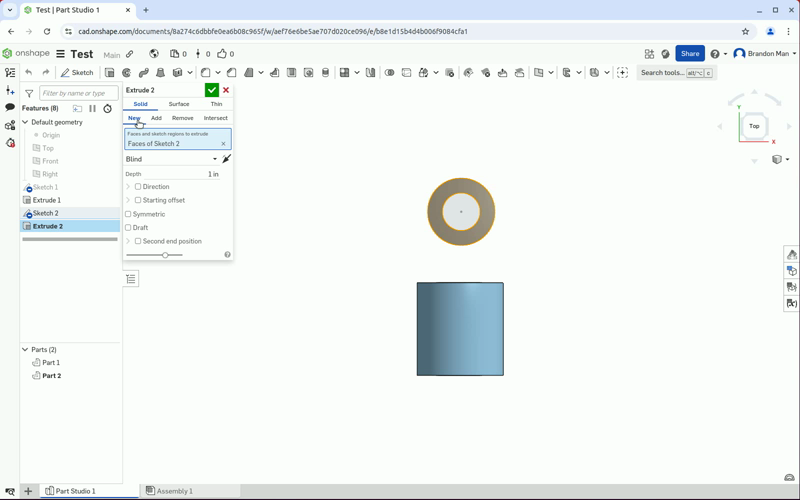
key(tab, 4)
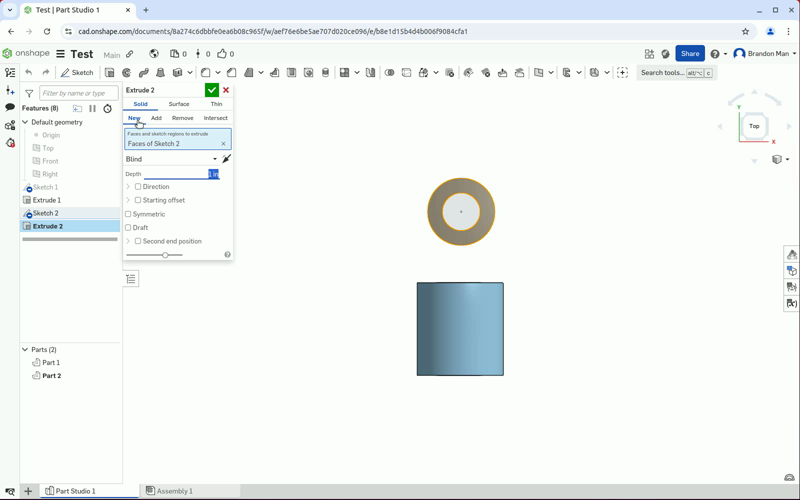
text(9.388)
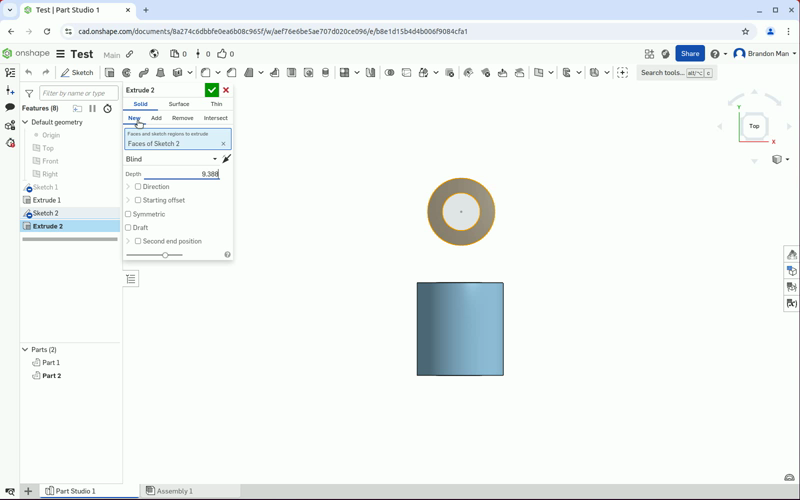
key(tab, 3)
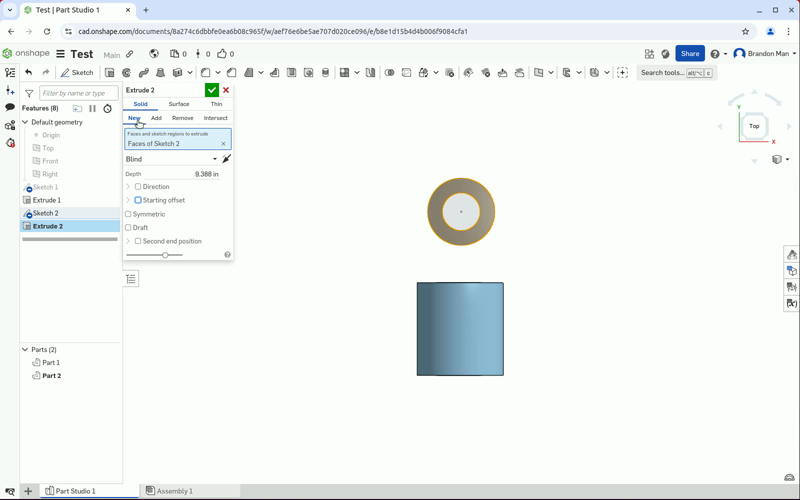
key(tab, 2)
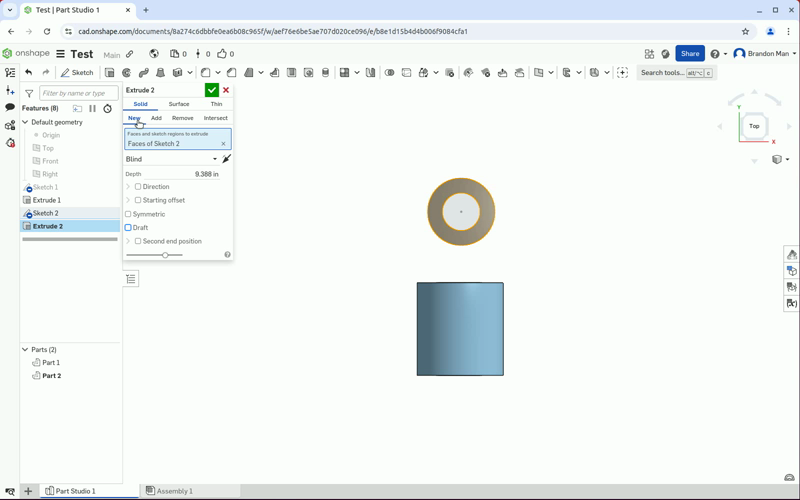
key(space)
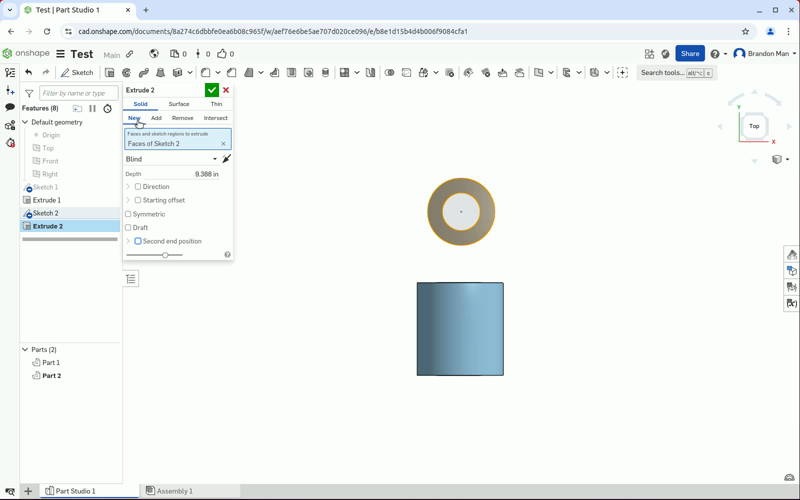
key(tab, 3)
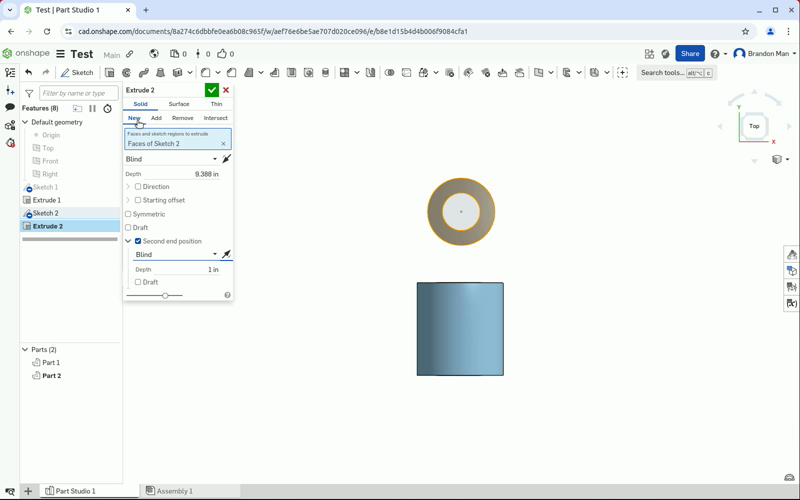
text(9.388)
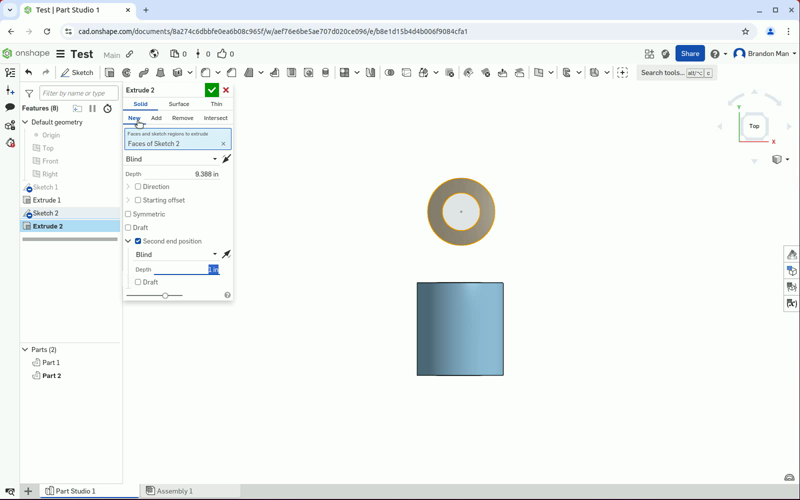
key(enter)
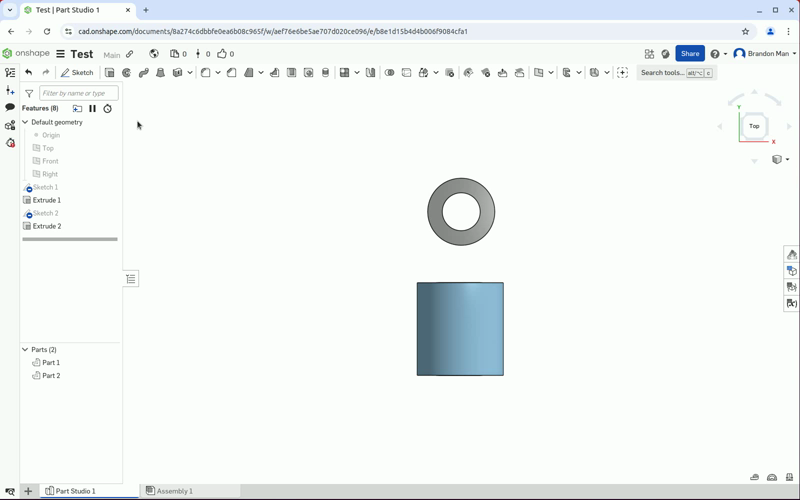
key(shift+h)
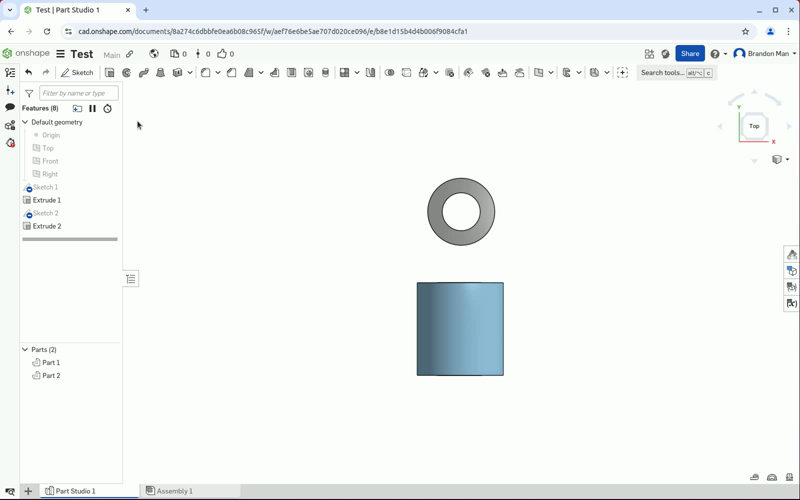
key(shift+h)
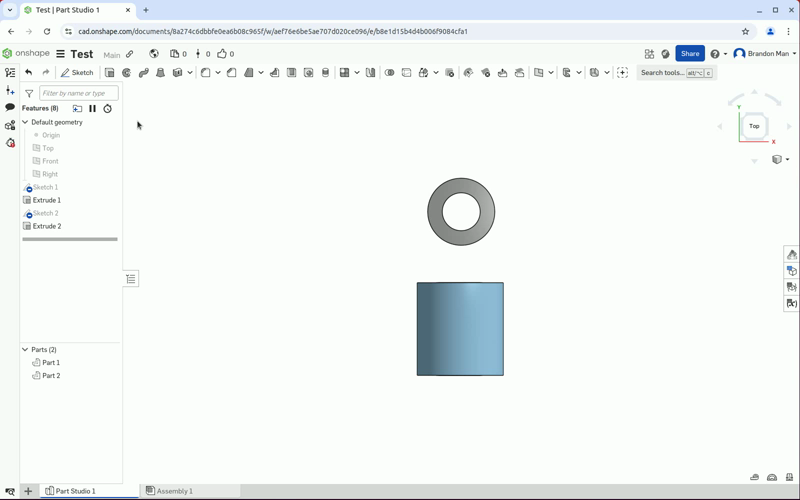
mouse_move(73, 189)
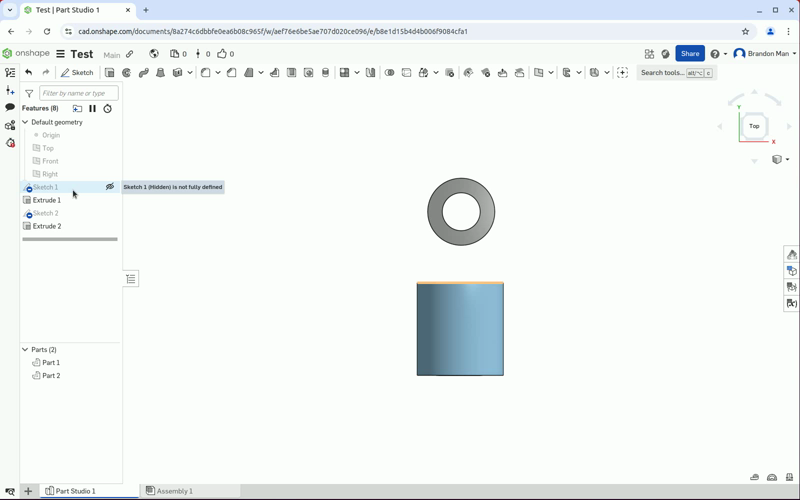
click(73, 189)
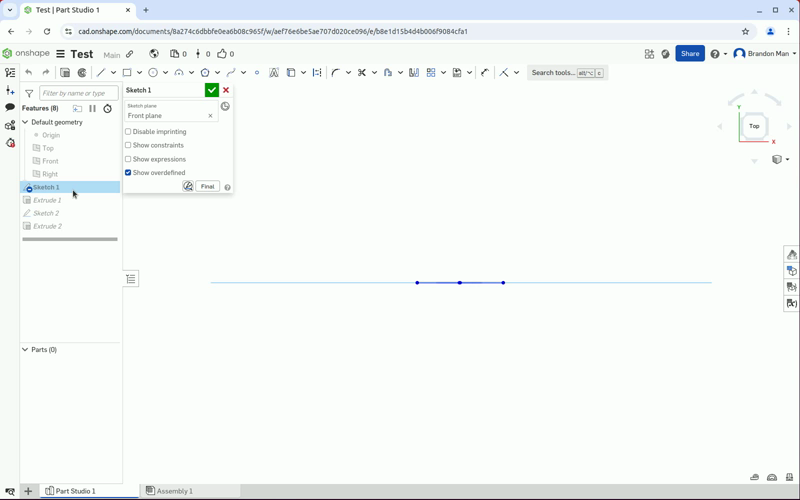
mouse_move(229, 92)
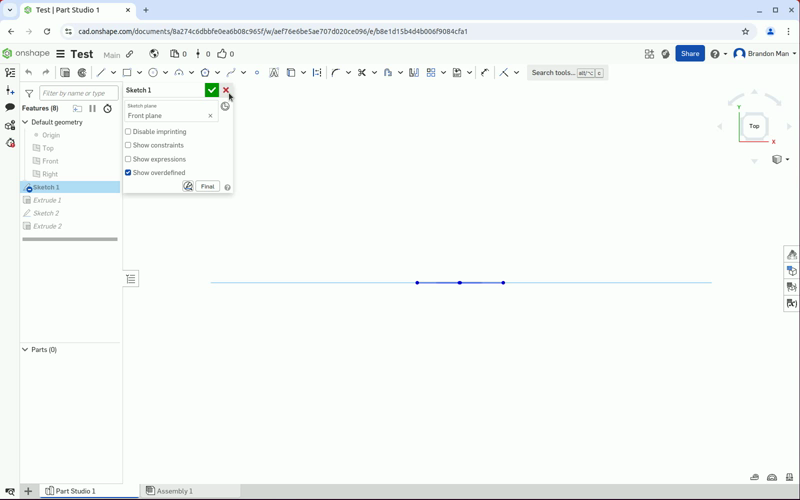
click(229, 92)
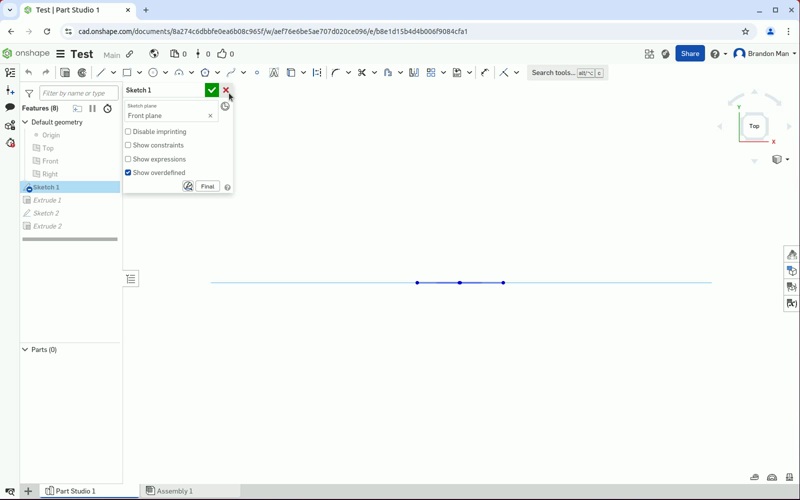
key(shift+s)
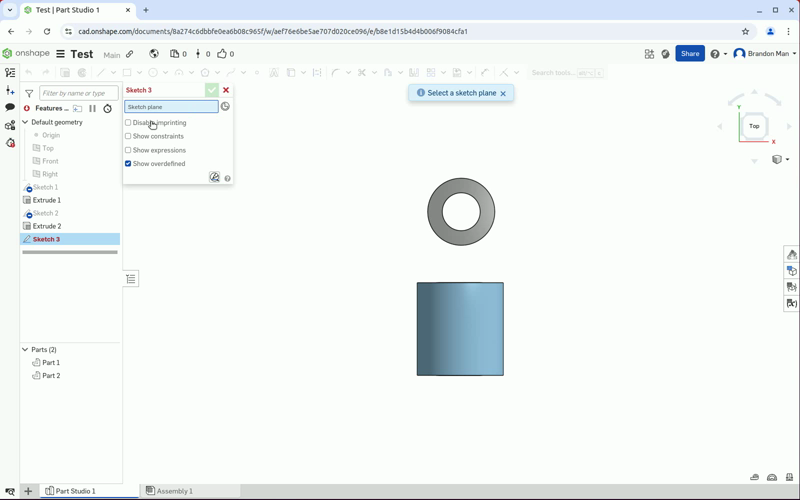
mouse_move(73, 150)
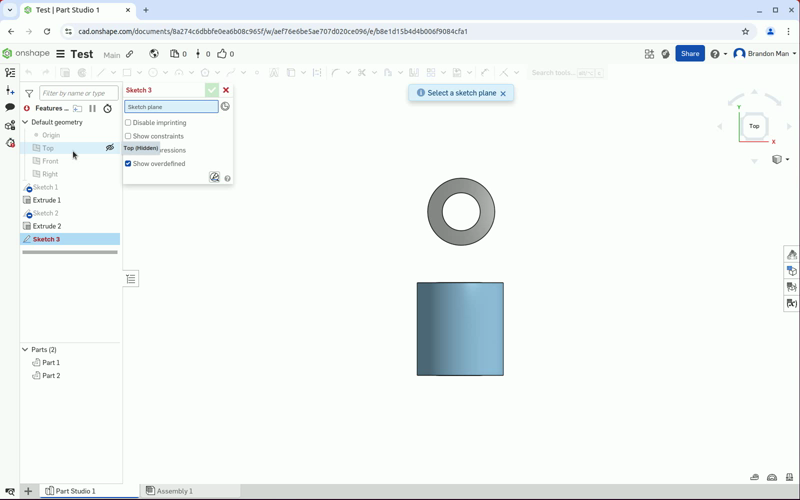
click(73, 150)
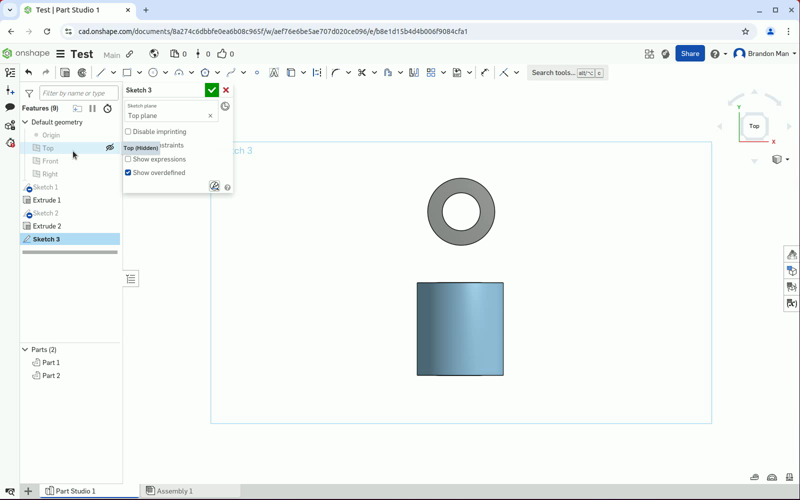
mouse_move(73, 352)
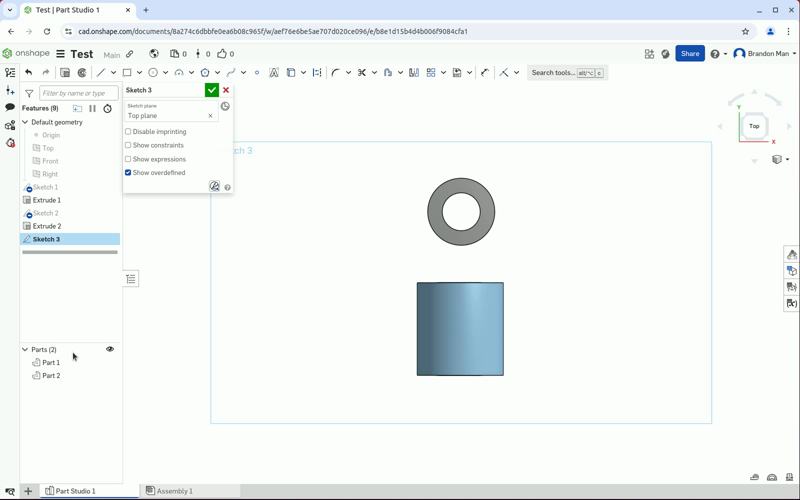
key(y)
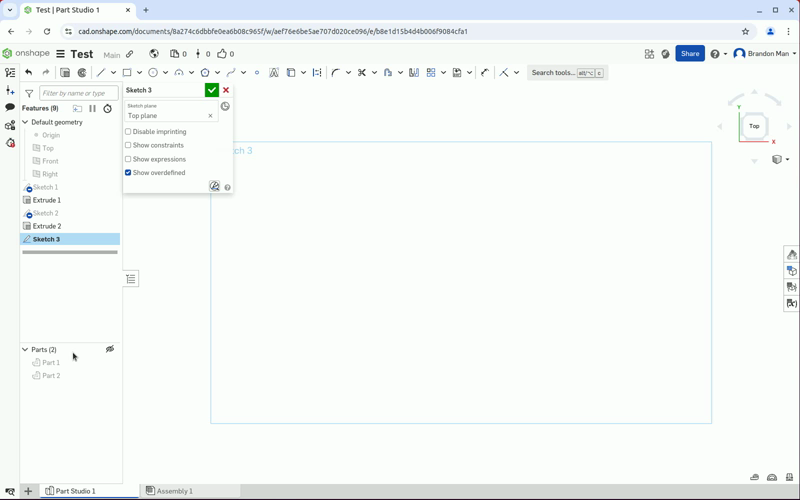
key(l)
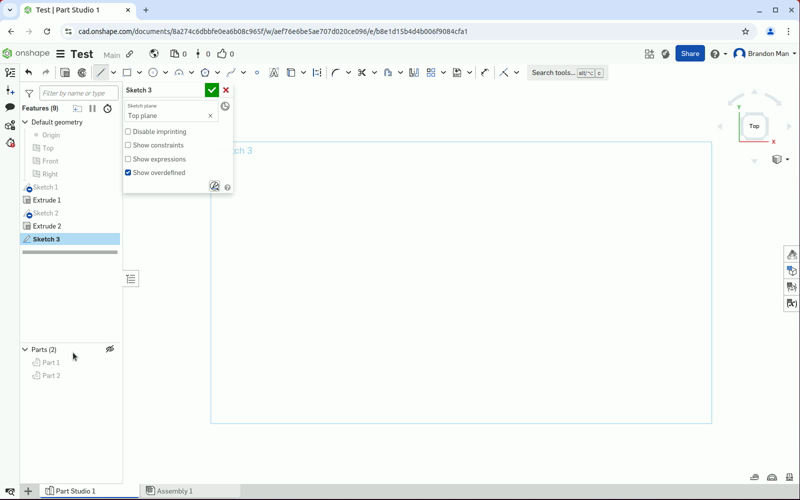
key_down(shift)
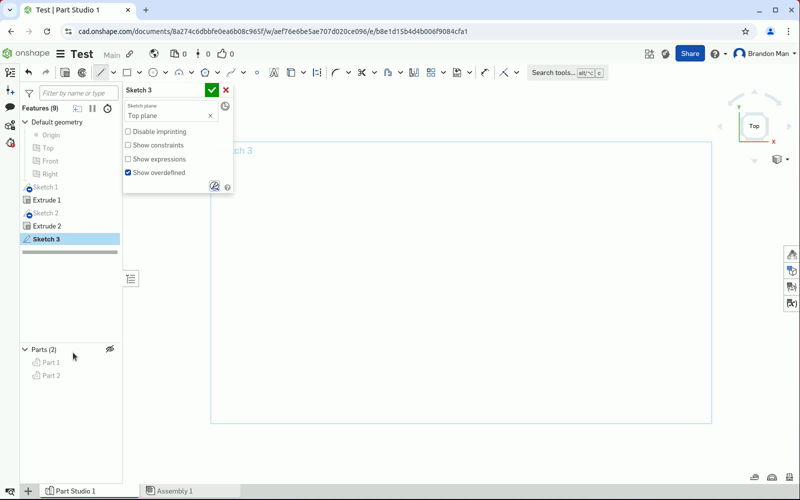
mouse_move(429, 282)
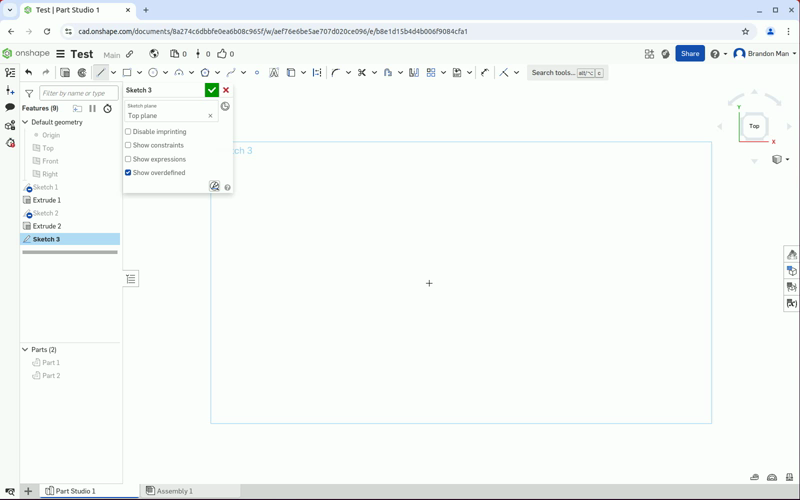
click(429, 282)
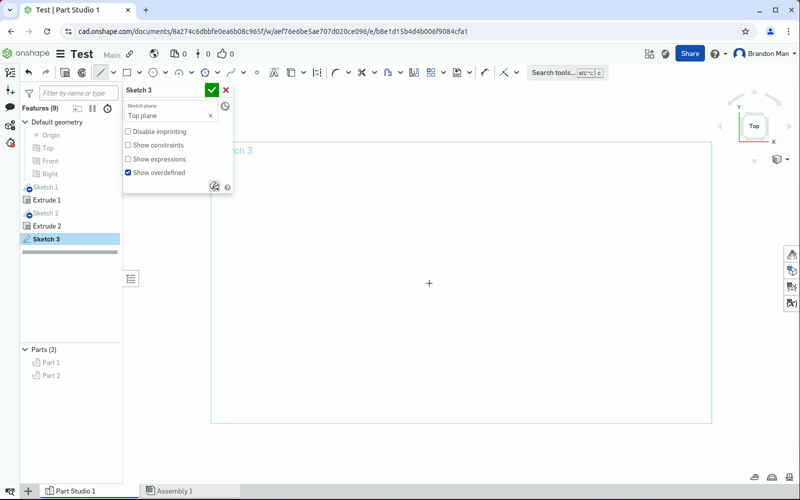
key_up(shift)
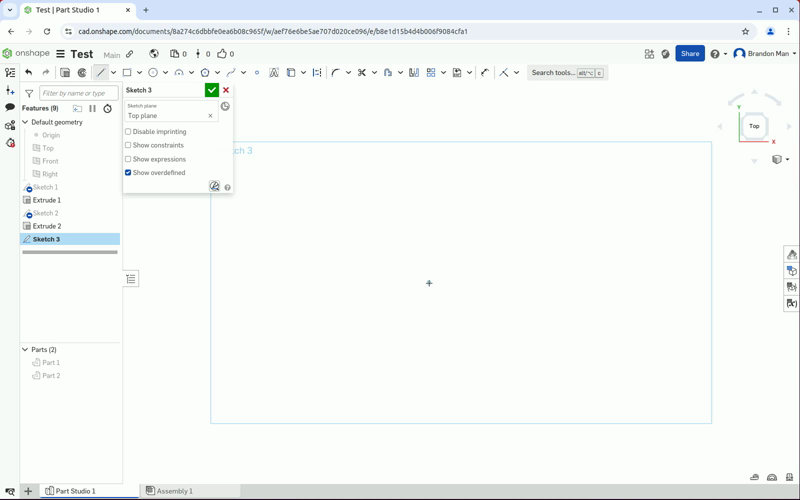
key_down(shift)
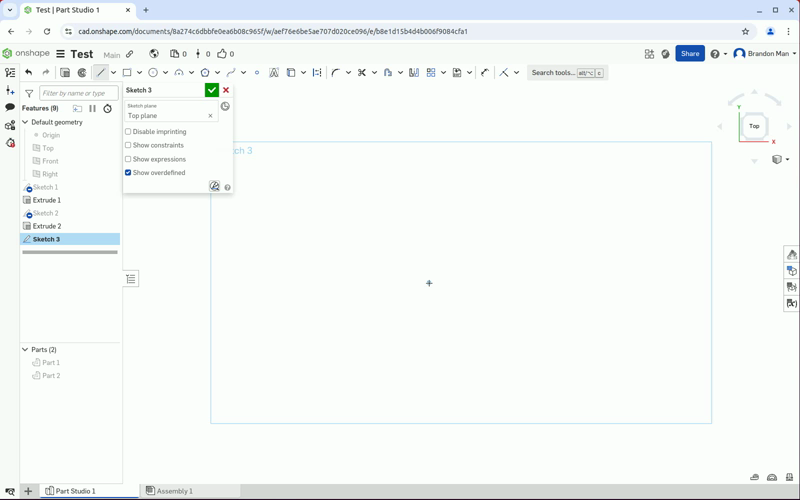
mouse_move(494, 282)
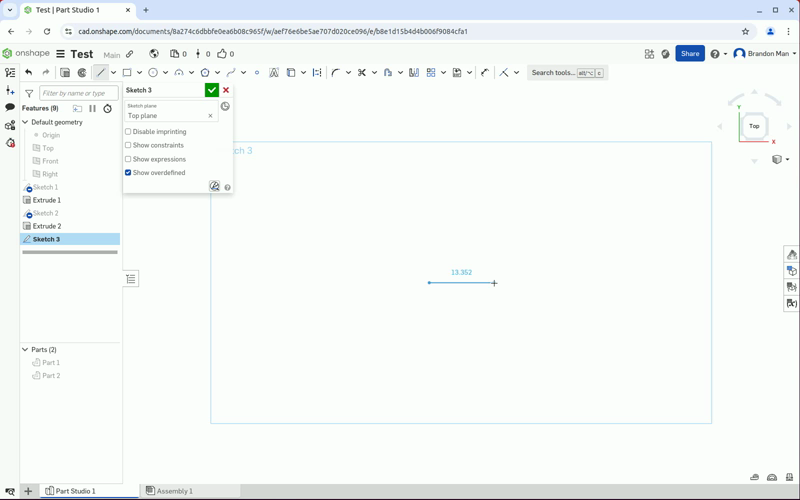
click(494, 282)
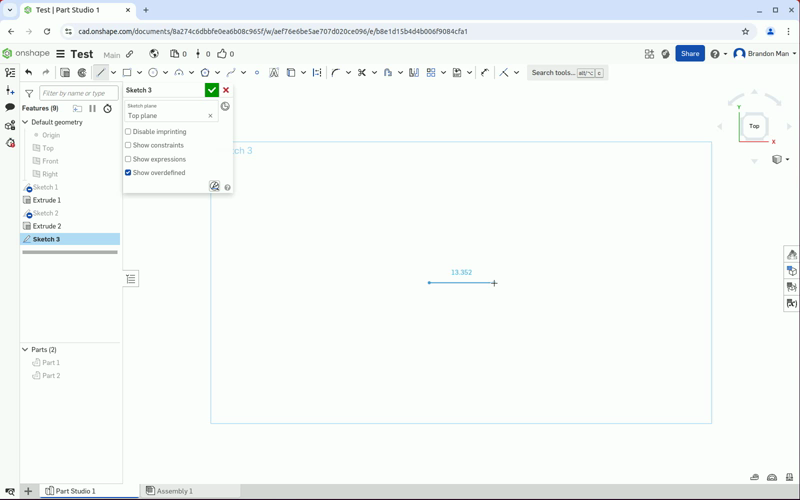
key_up(shift)
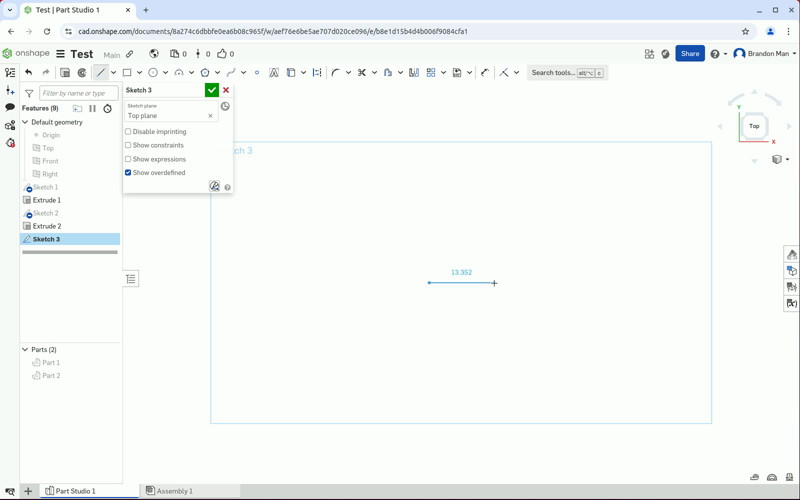
key_down(shift)
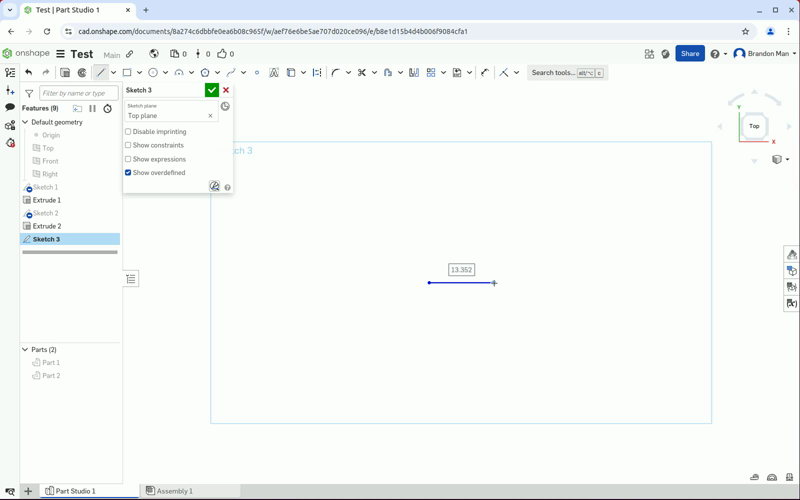
mouse_move(494, 218)
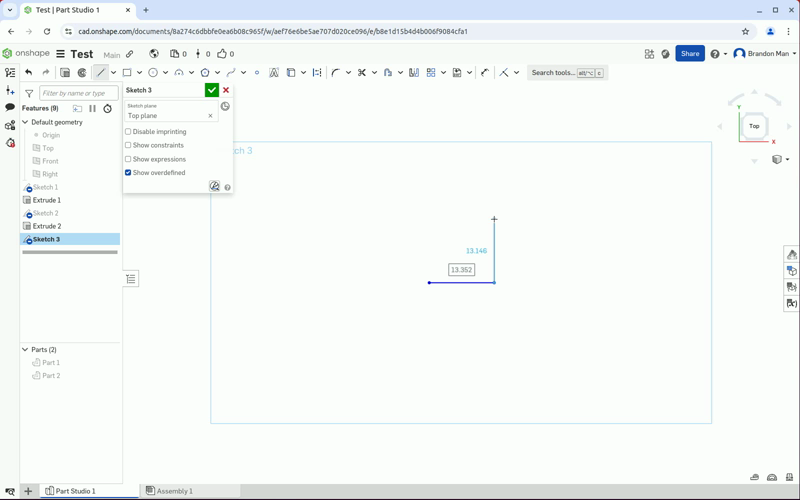
click(494, 218)
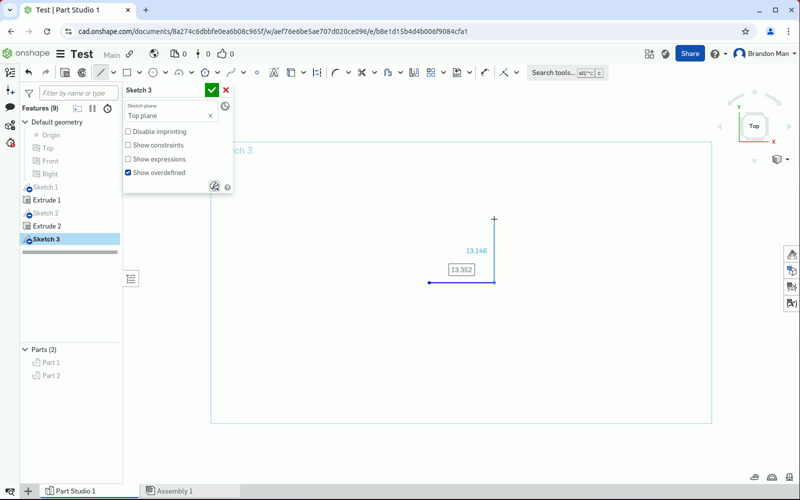
key_up(shift)
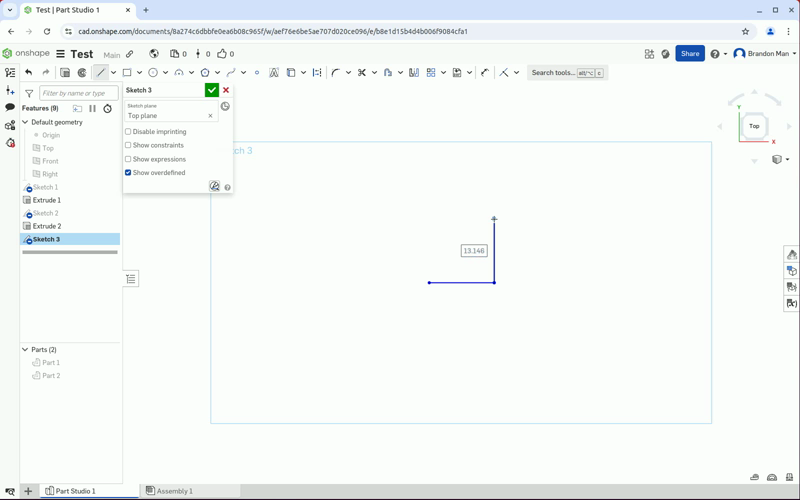
key(esc)
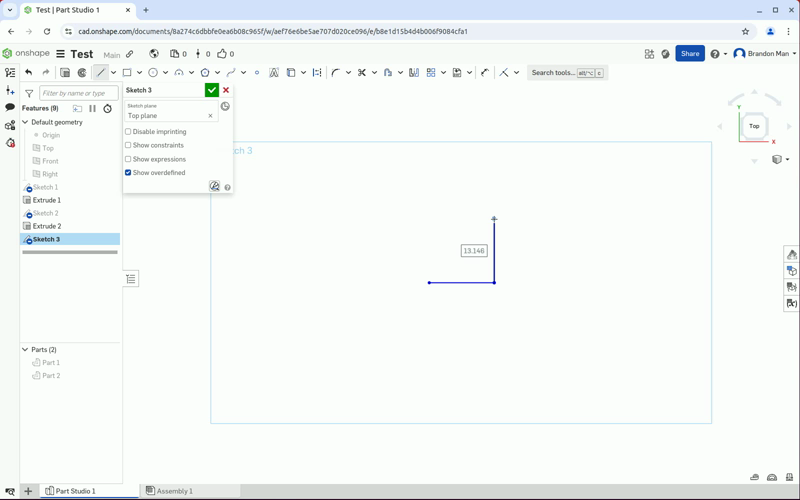
key(a)
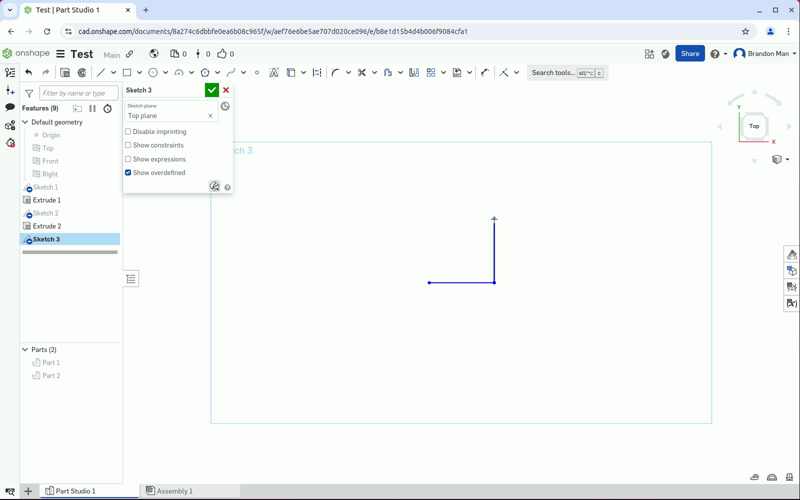
mouse_move(494, 218)
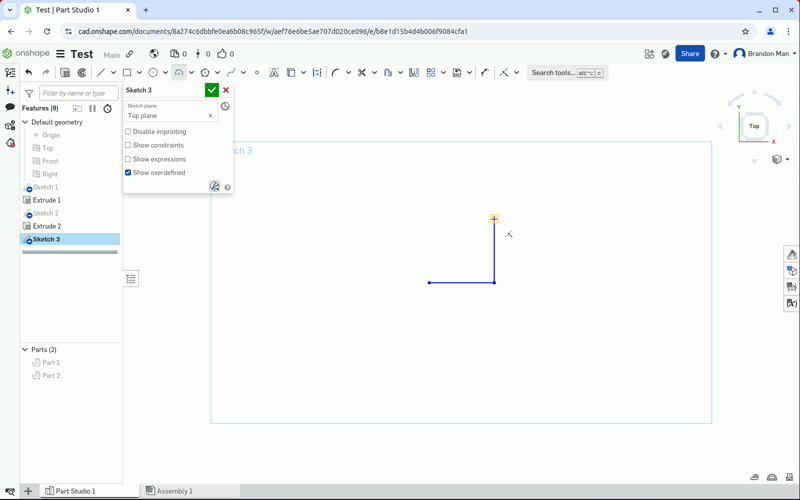
click(494, 218)
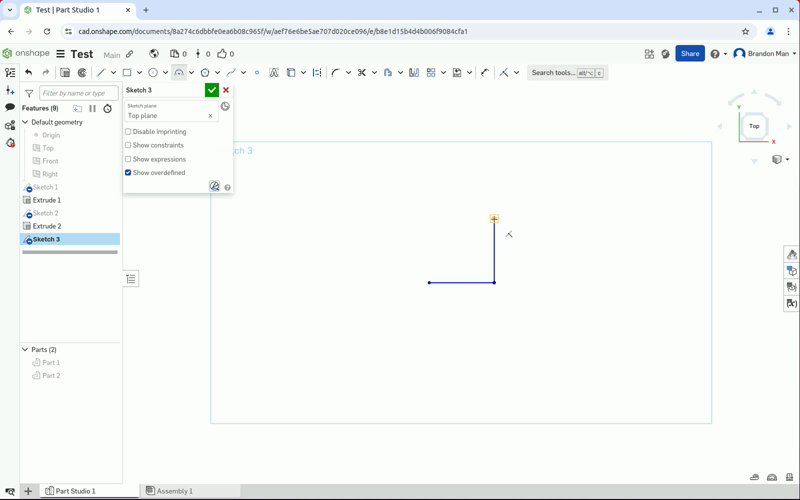
key_down(shift)
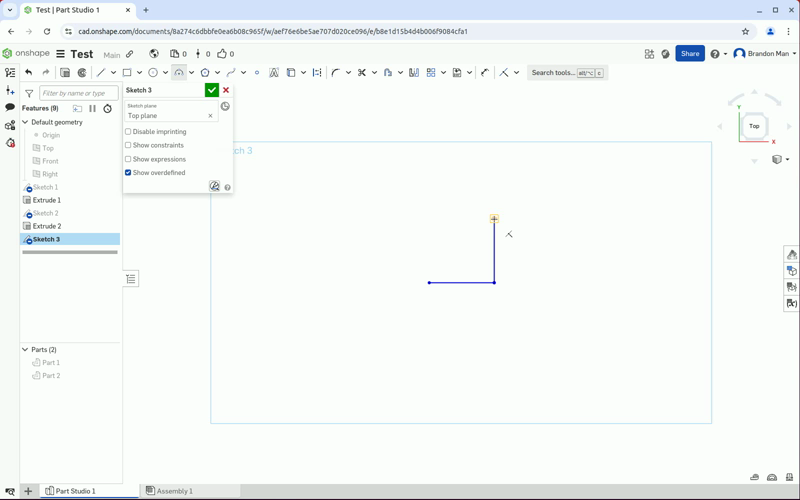
mouse_move(429, 218)
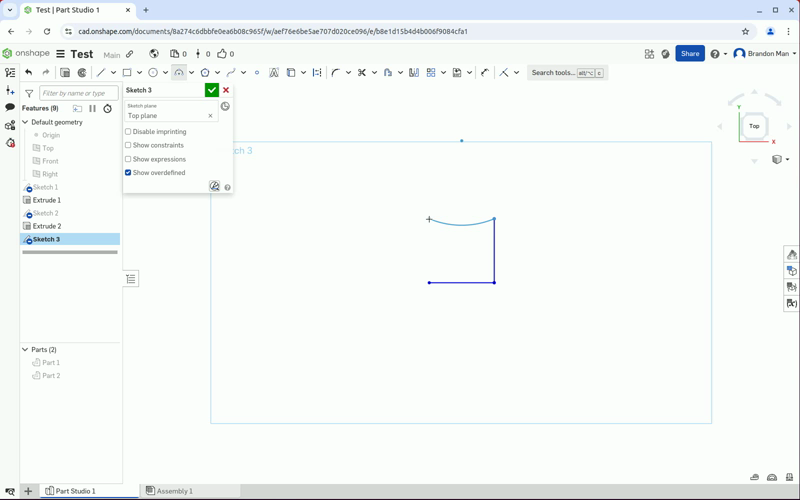
click(429, 218)
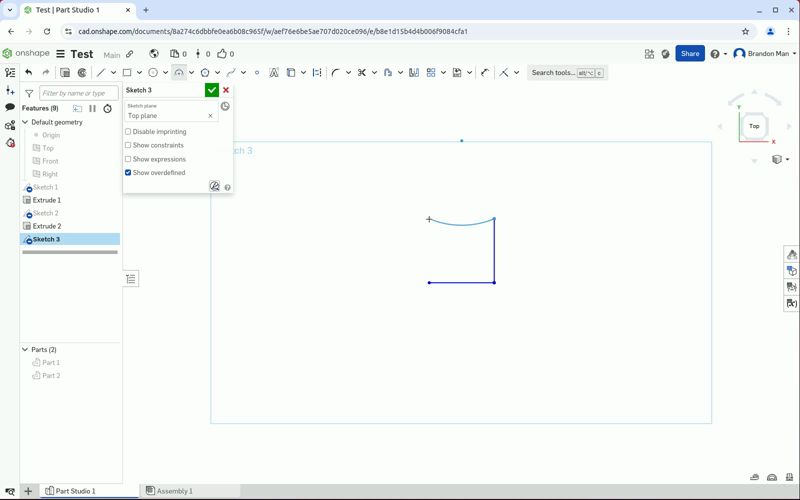
mouse_move(461, 244)
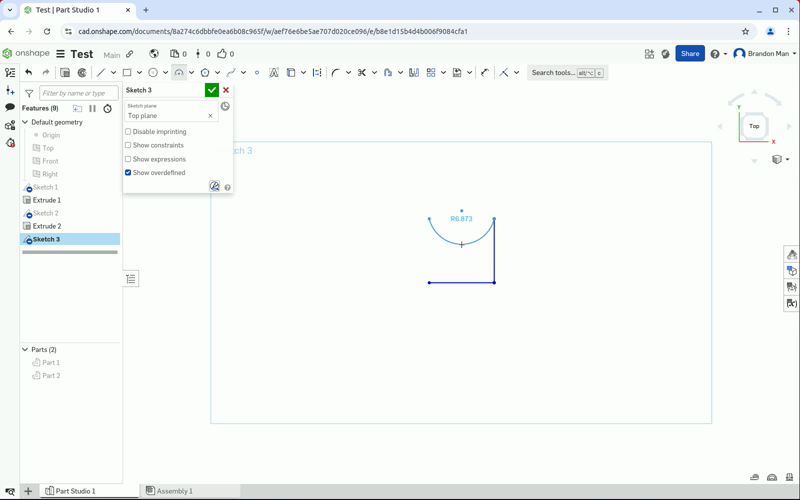
click(461, 244)
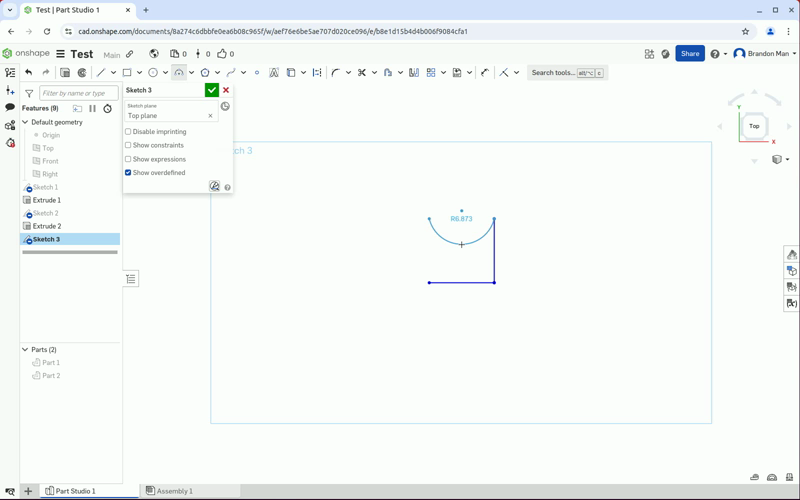
key_up(shift)
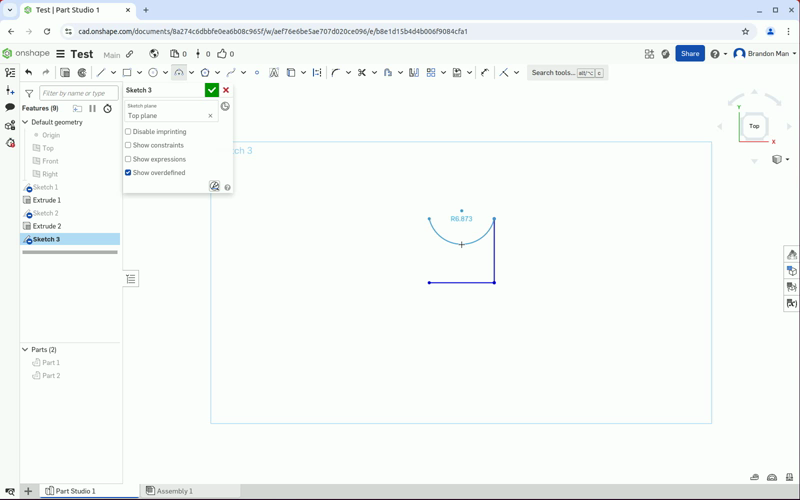
key(esc)
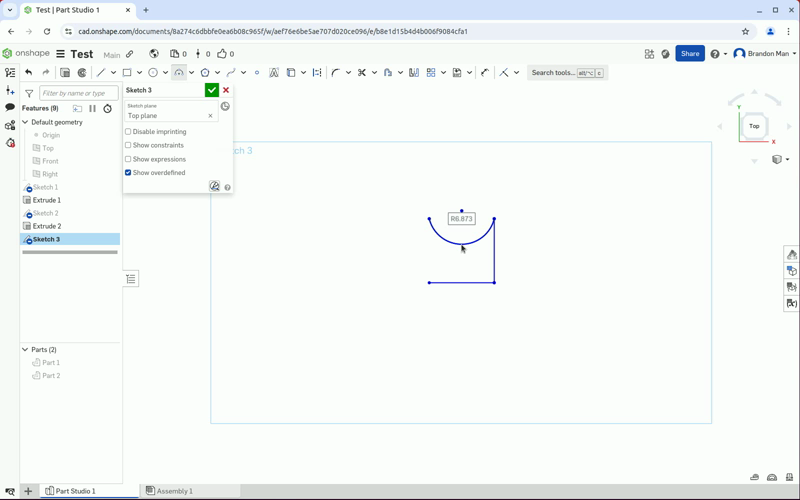
key(l)
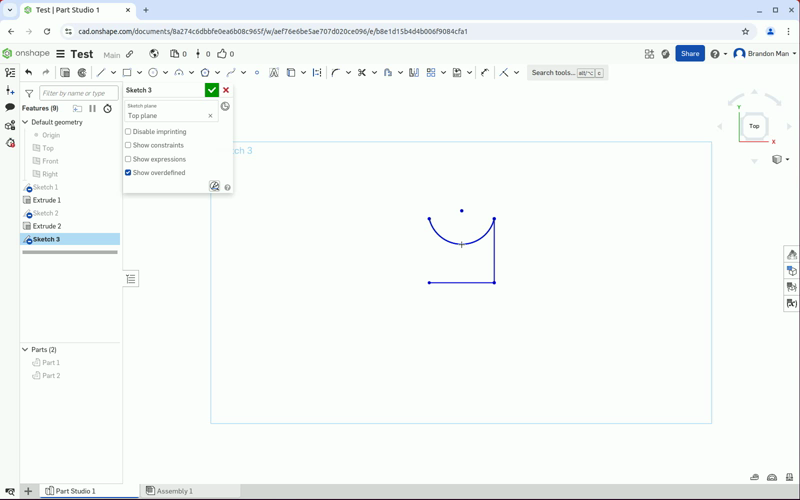
mouse_move(429, 218)
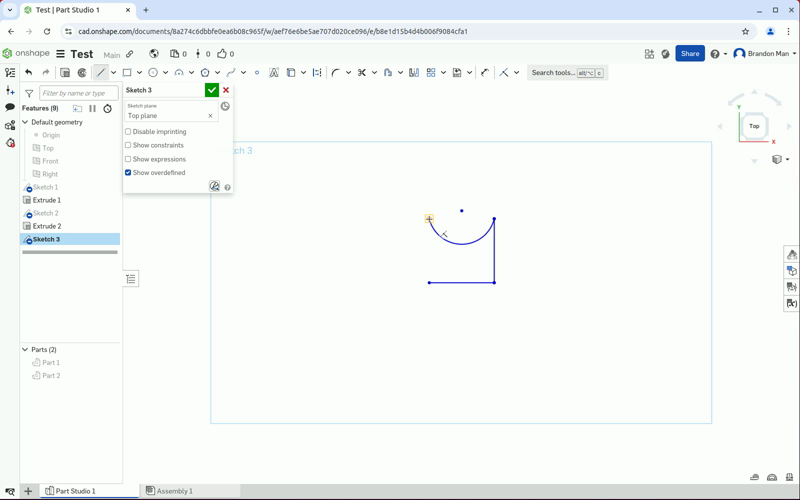
click(429, 218)
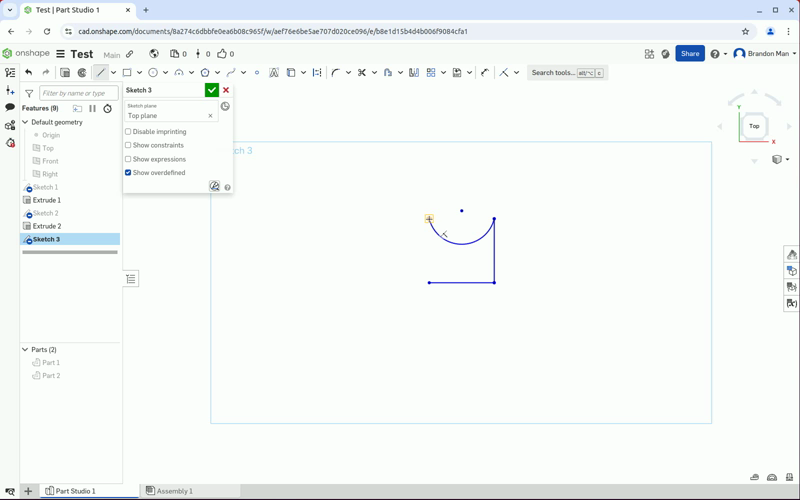
key_down(shift)
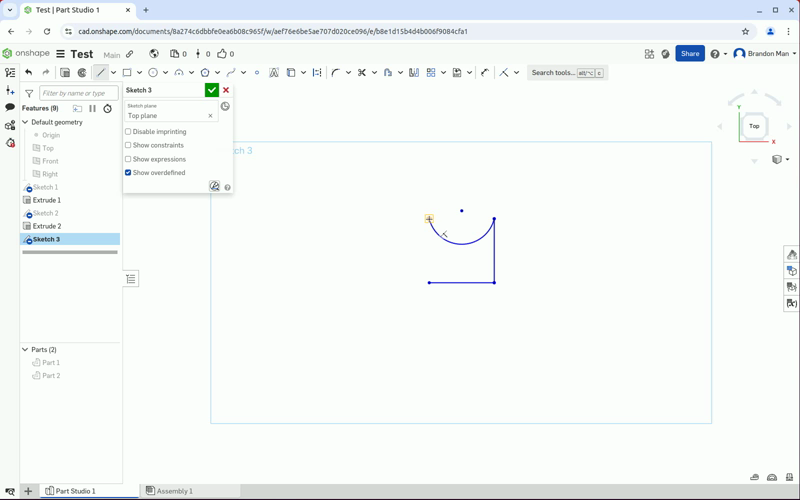
mouse_move(429, 282)
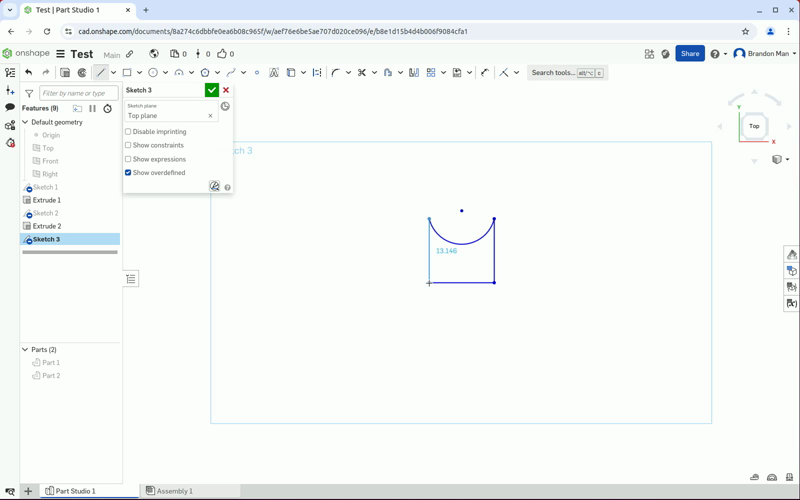
key_up(shift)
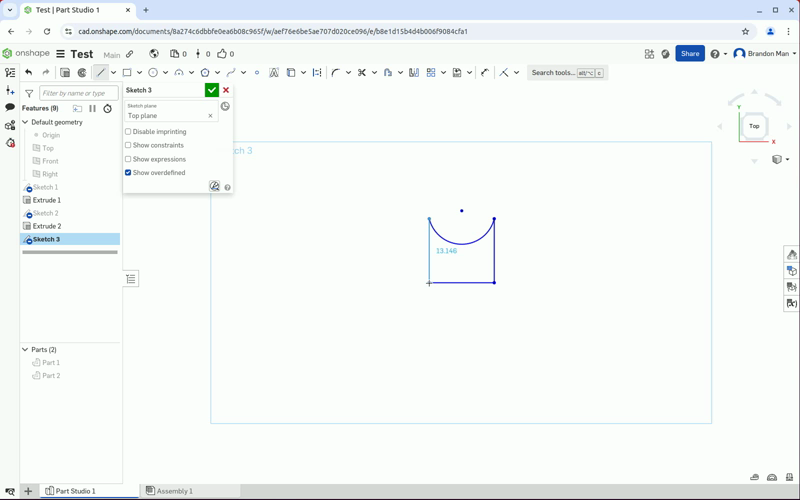
click(429, 282)
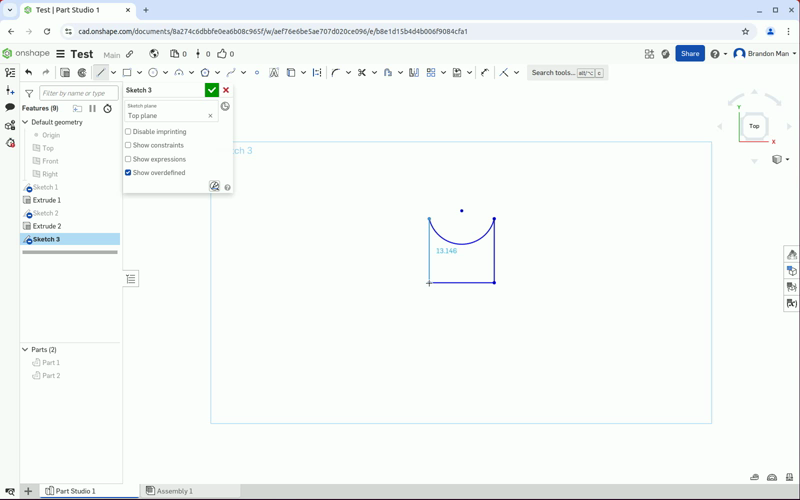
key(esc)
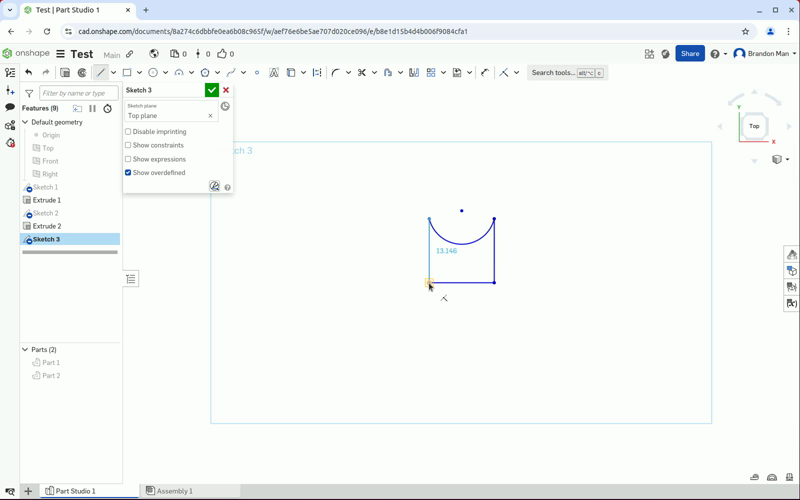
mouse_move(479, 250)
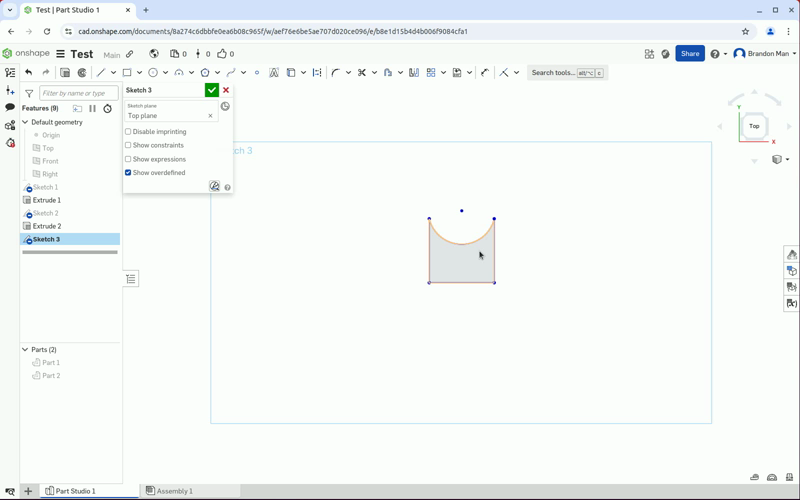
click(479, 250)
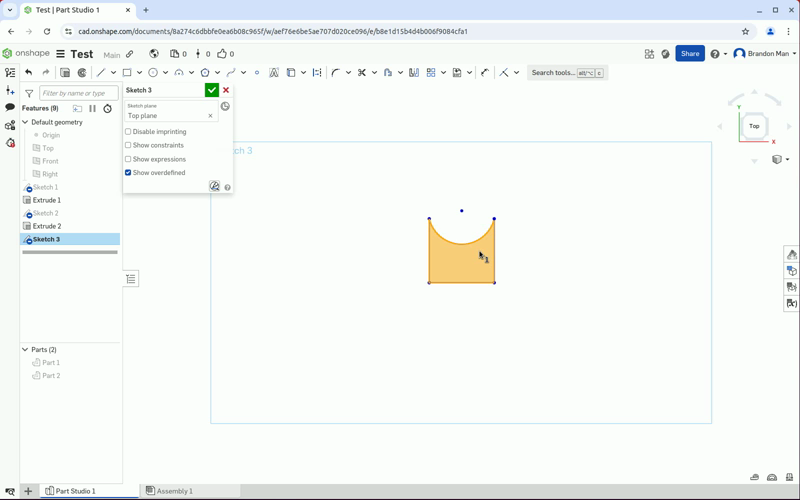
mouse_move(73, 352)
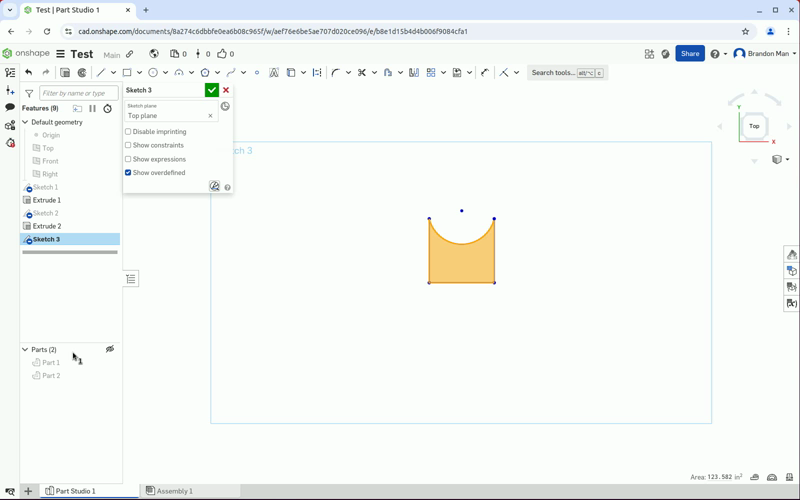
key(shift+y)
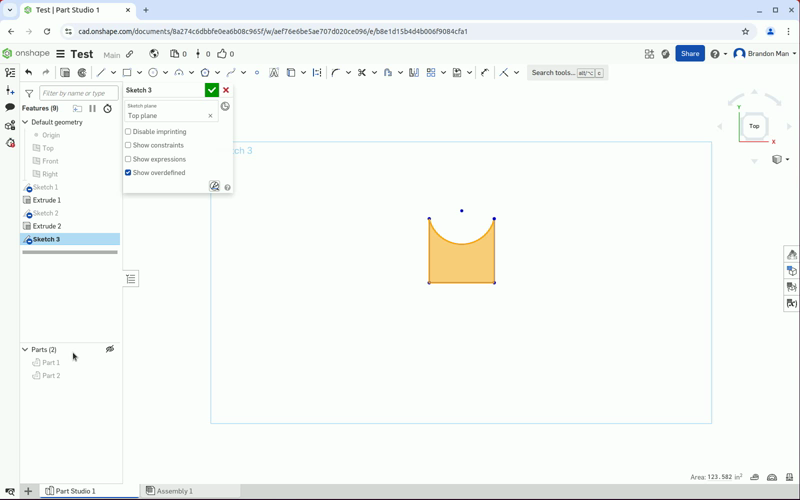
key(shift+e)
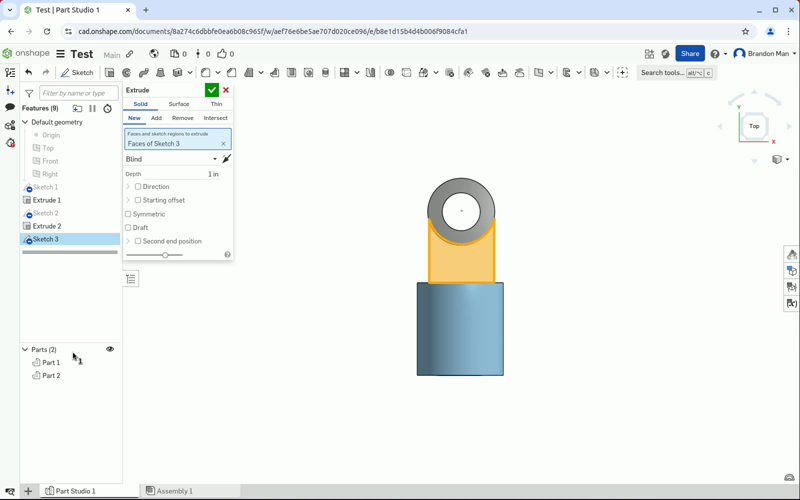
mouse_move(143, 106)
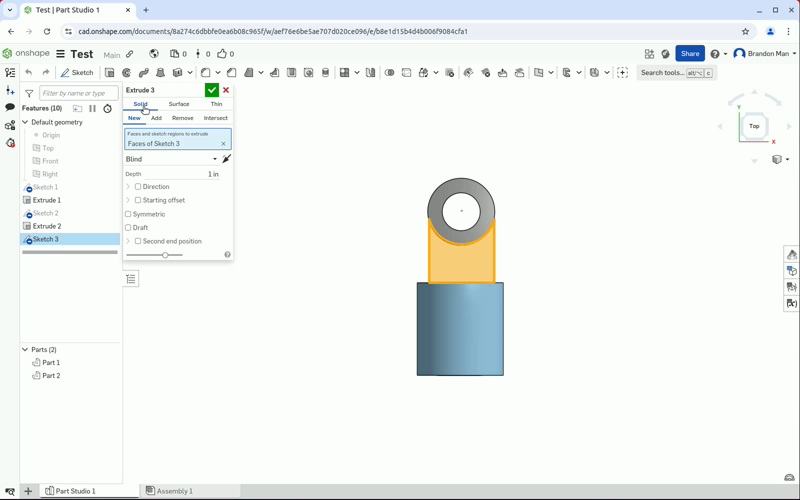
click(143, 106)
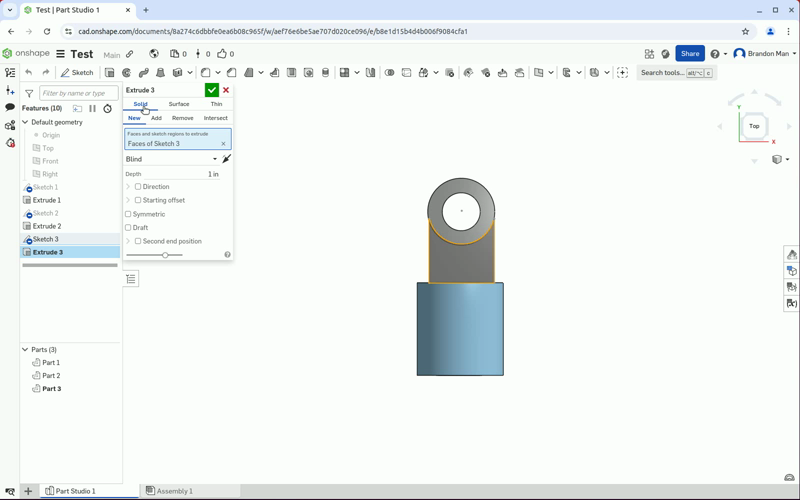
mouse_move(137, 120)
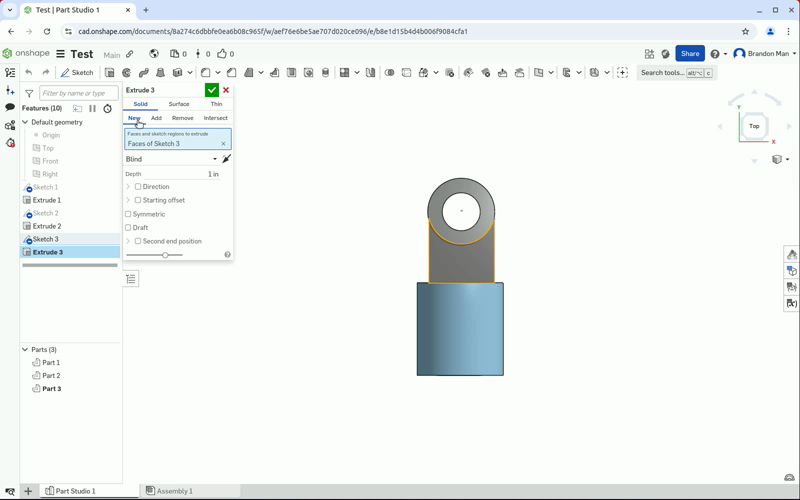
click(137, 120)
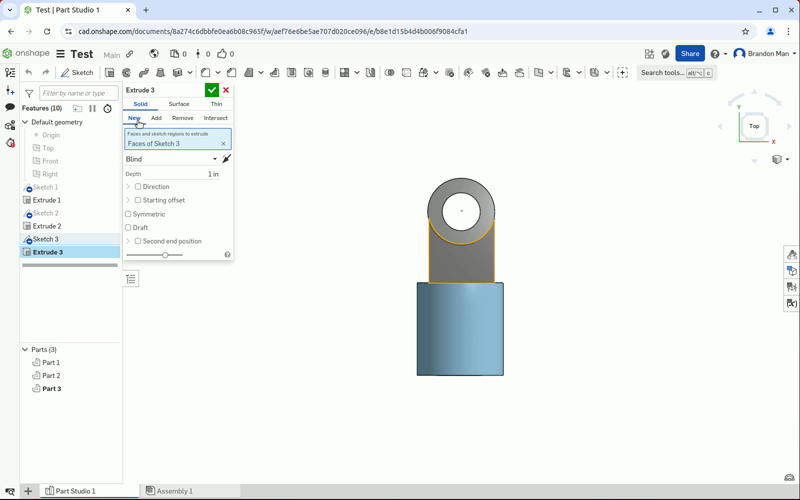
key(tab, 4)
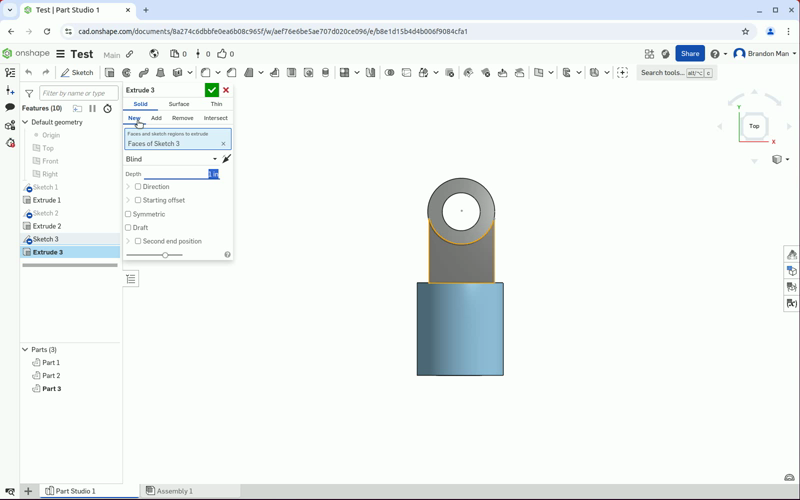
text(9.388)
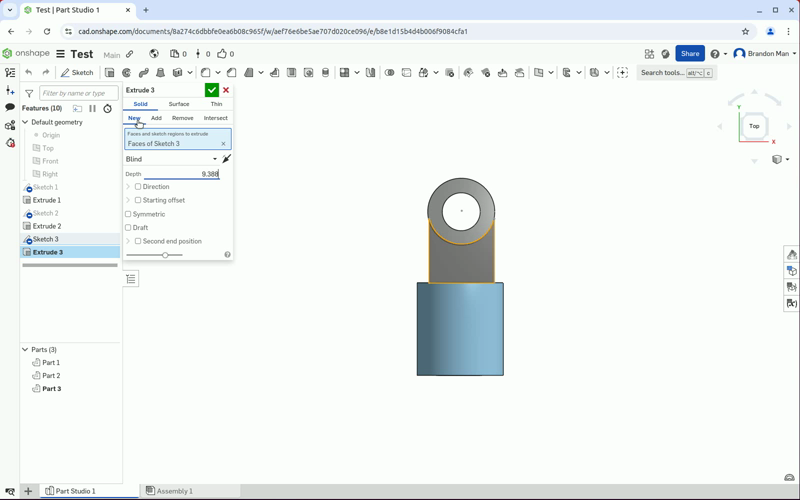
key(tab, 3)
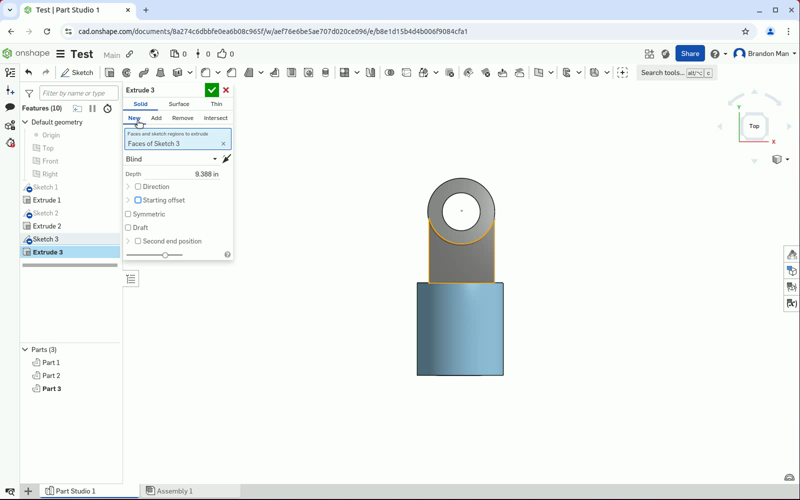
key(tab, 2)
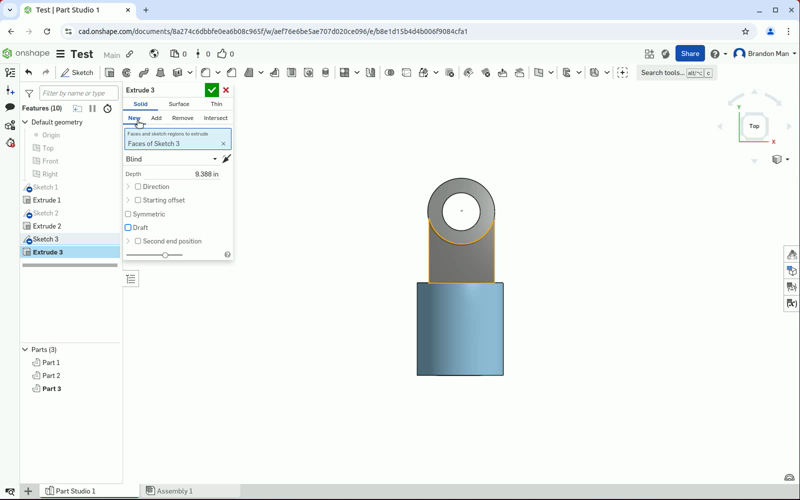
key(space)
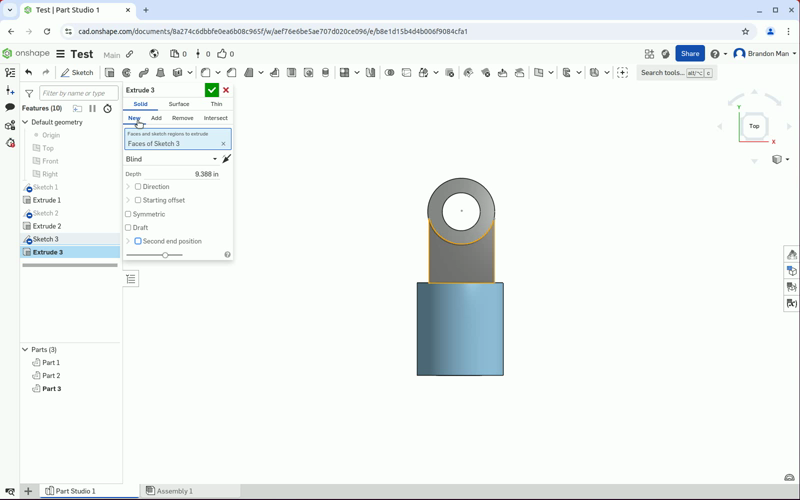
key(tab, 3)
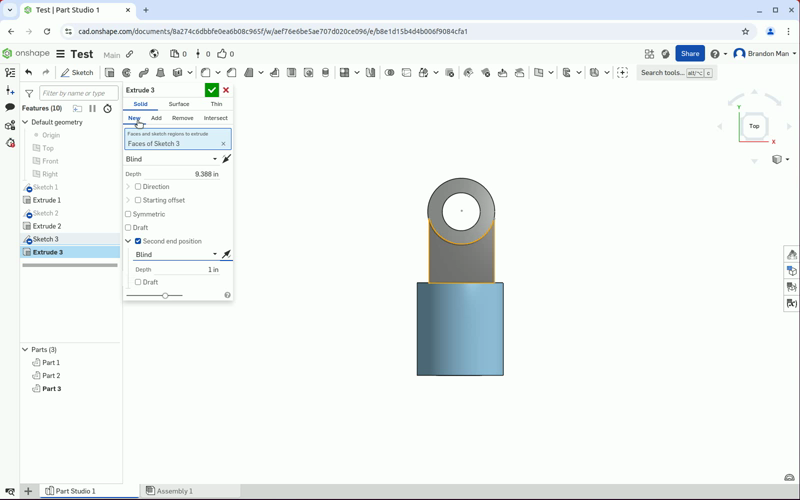
text(9.388)
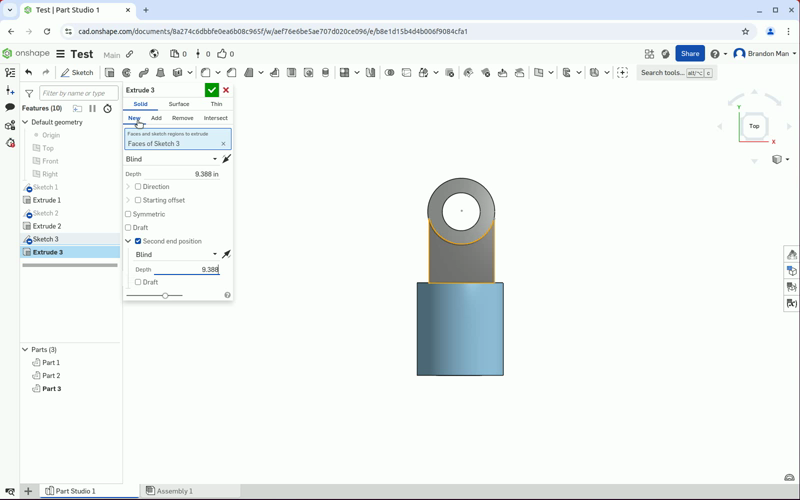
key(enter)
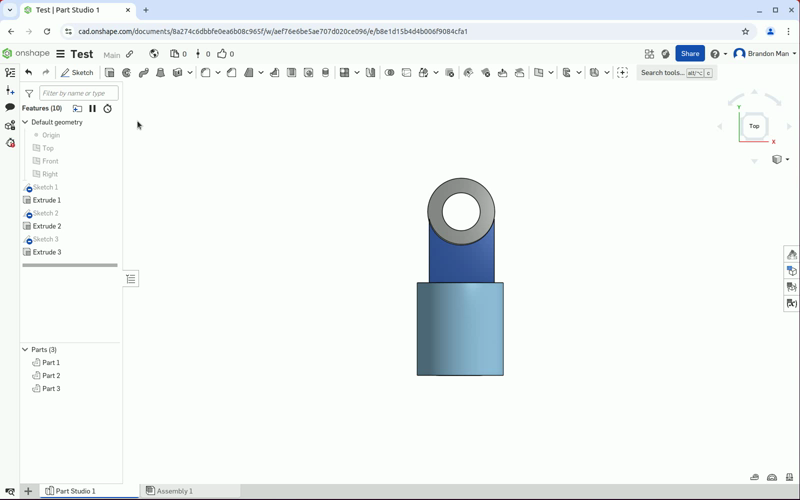
key(shift+h)
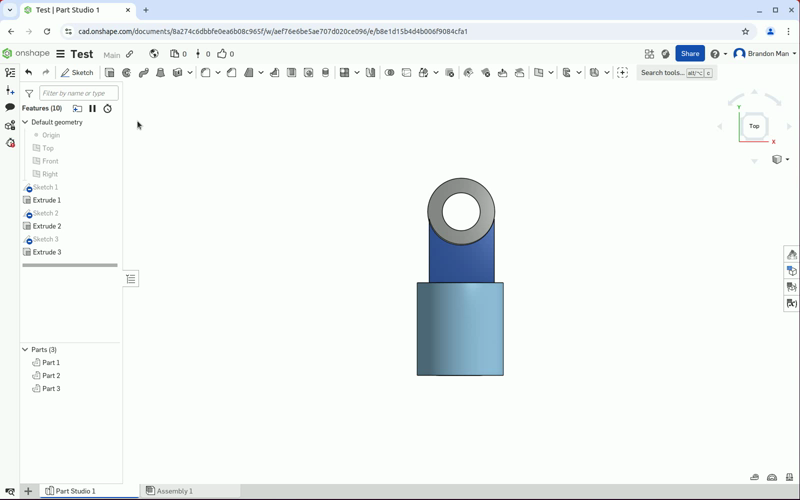
key(shift+h)
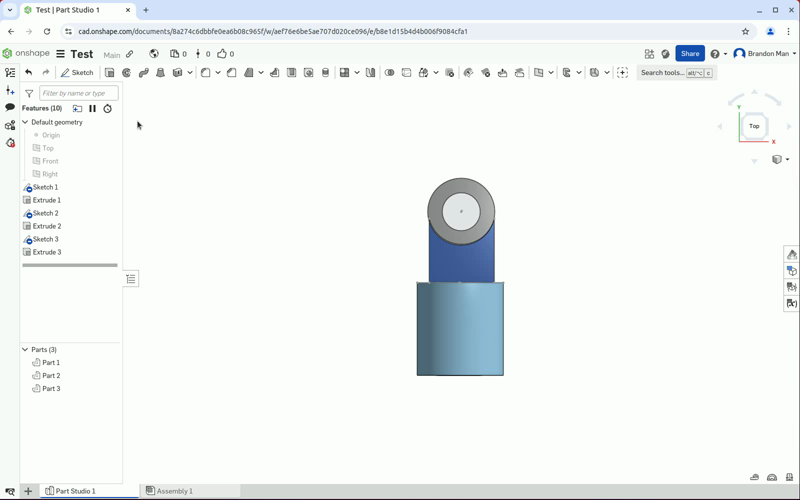
key(shift+7)
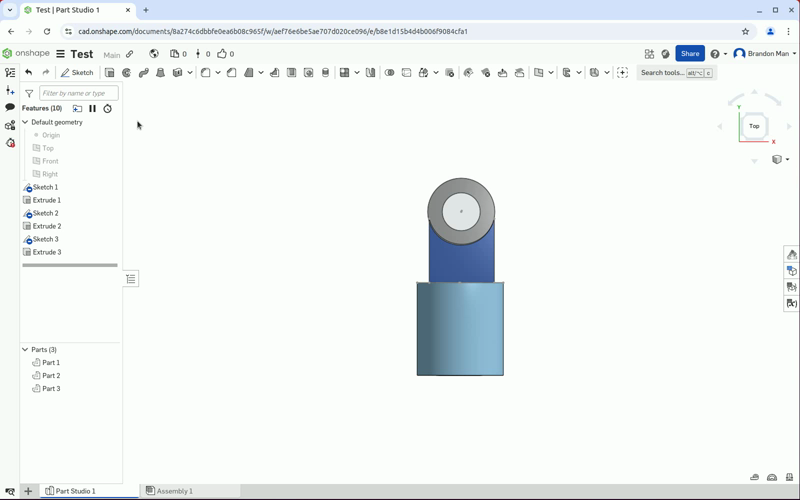
key(up, 3)
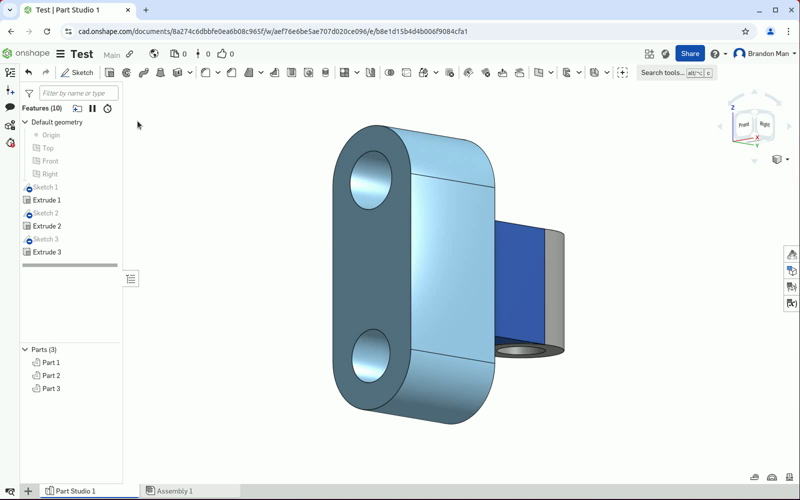
key(left, 3)
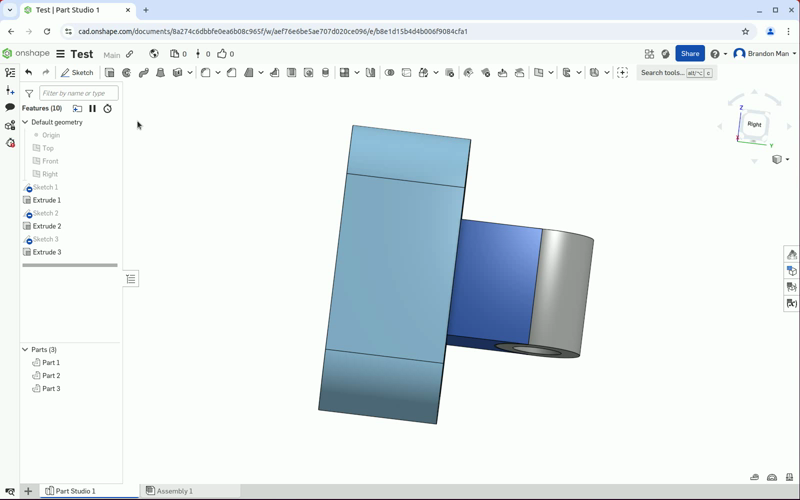
key(right, 3)
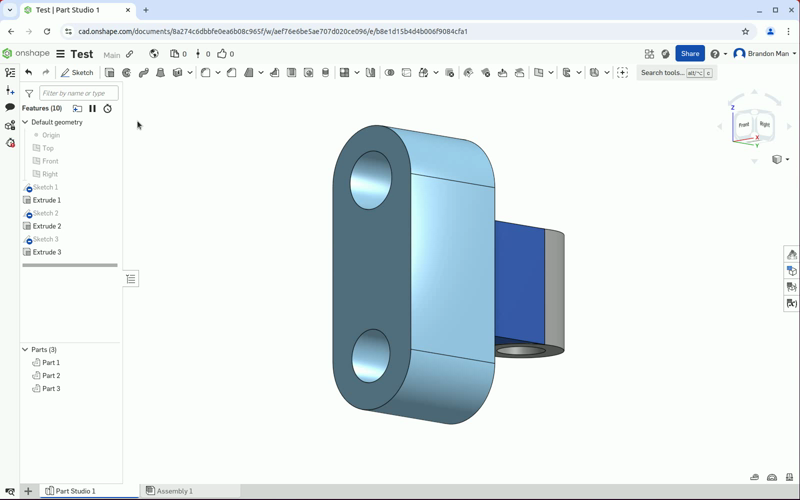
key(down, 3)
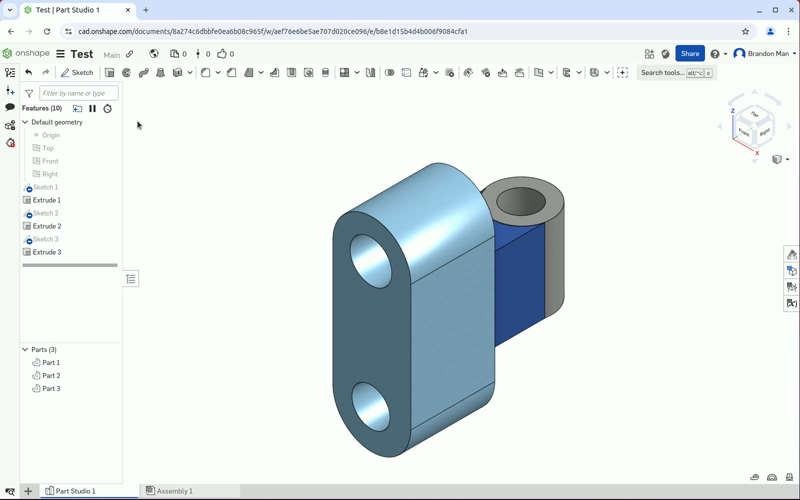
mouse_move(73, 189)
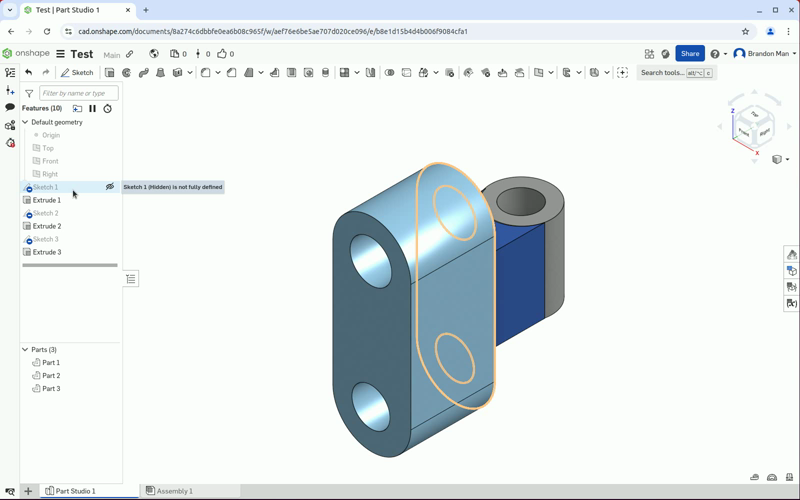
click(73, 189)